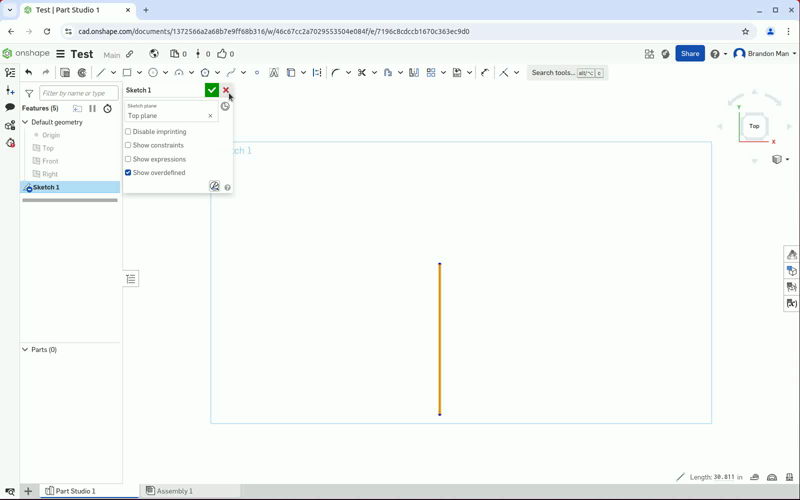
key(shift+h)
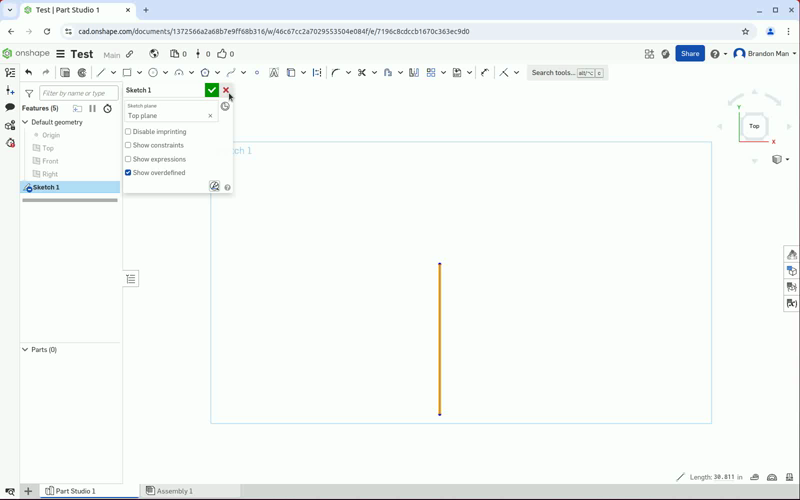
key(shift+s)
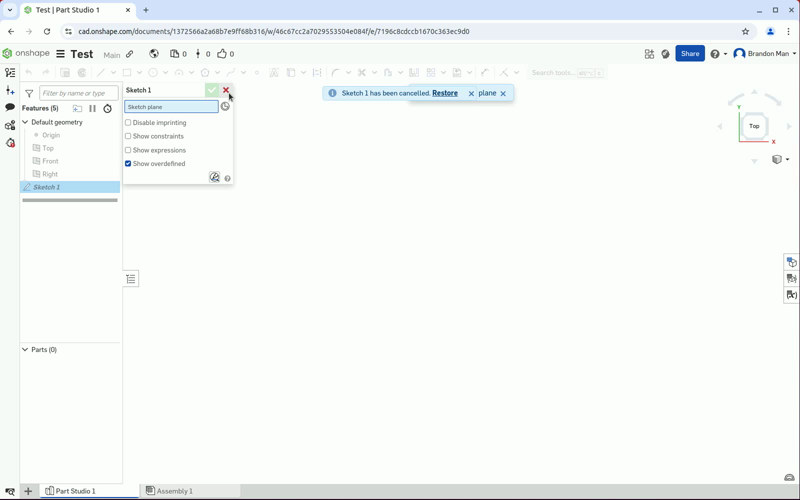
mouse_move(73, 150)
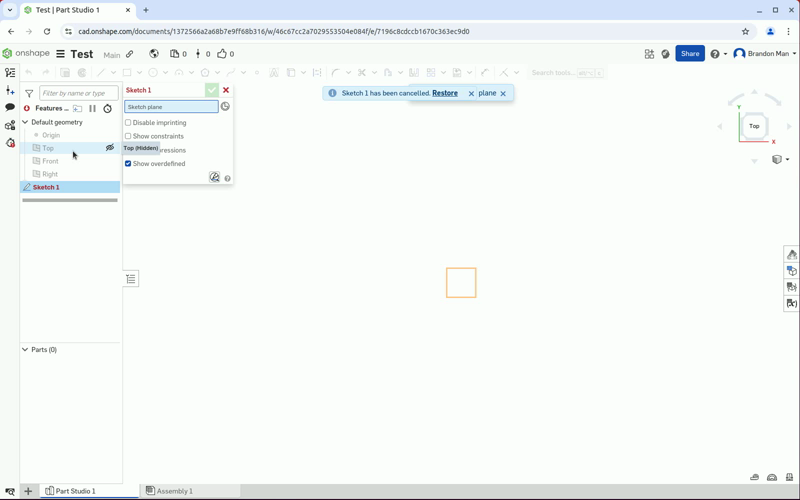
click(73, 150)
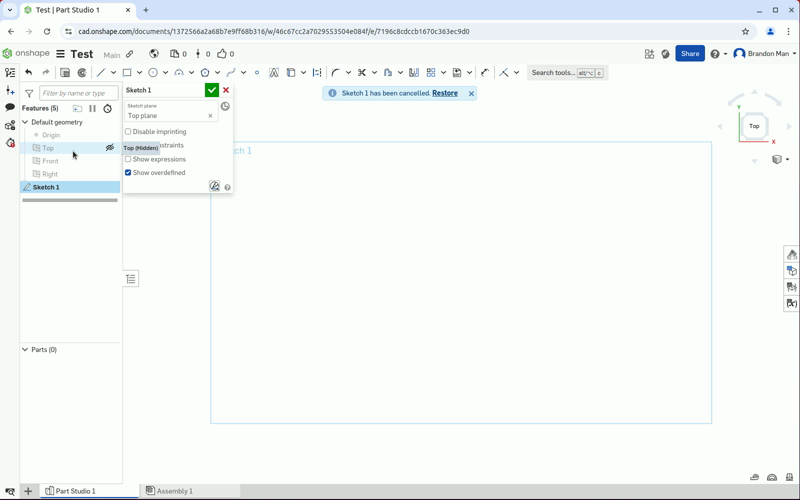
mouse_move(73, 352)
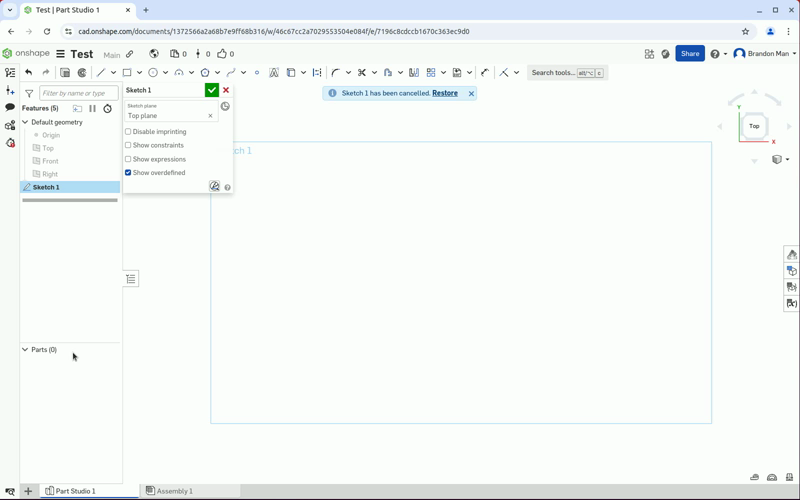
key(y)
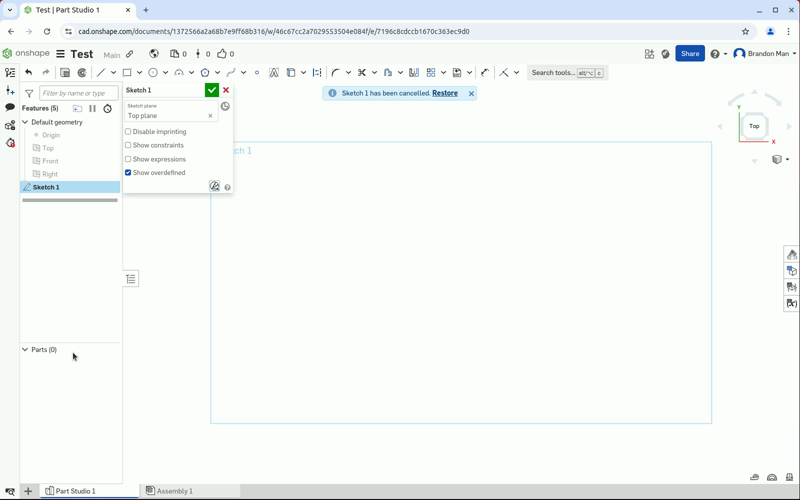
key(c)
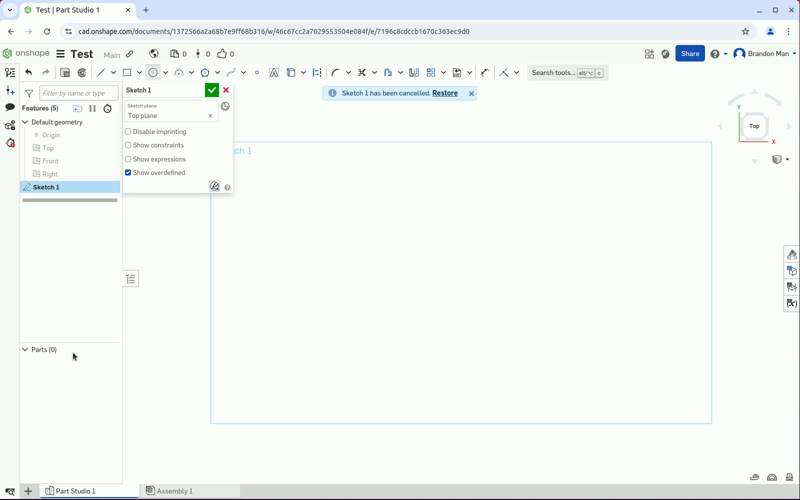
key_down(shift)
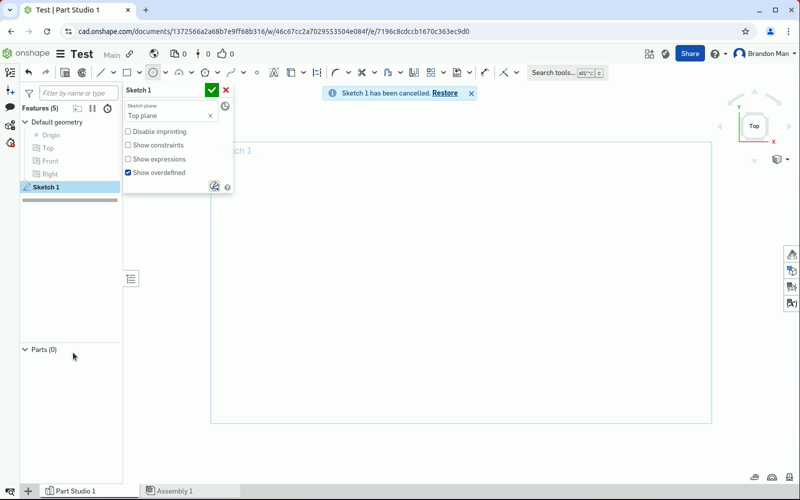
mouse_move(384, 282)
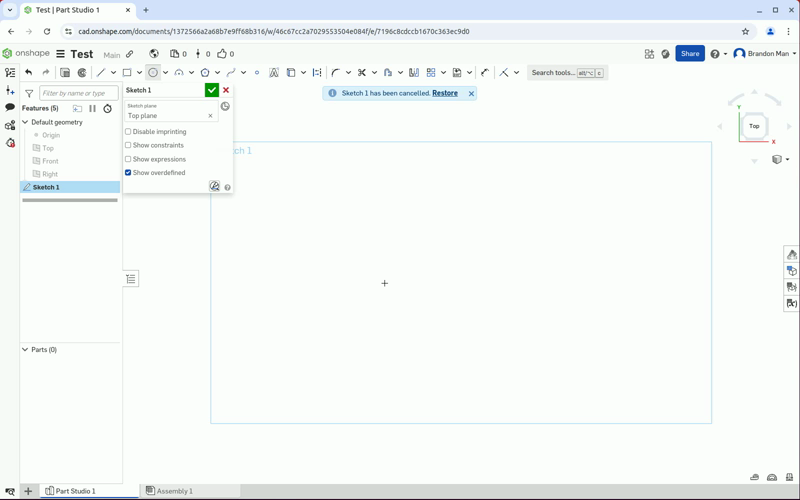
click(384, 282)
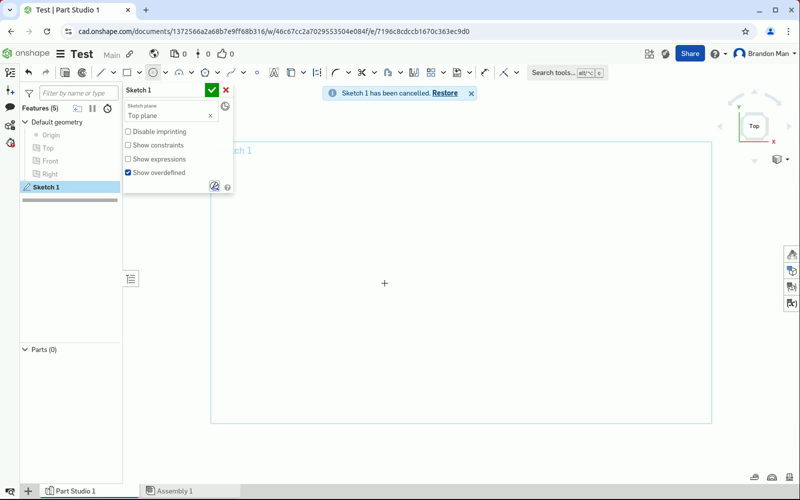
key_up(shift)
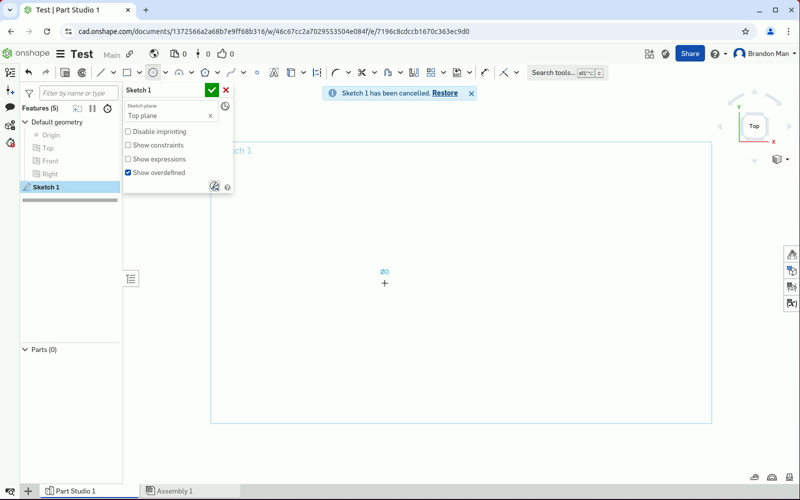
mouse_move(402, 282)
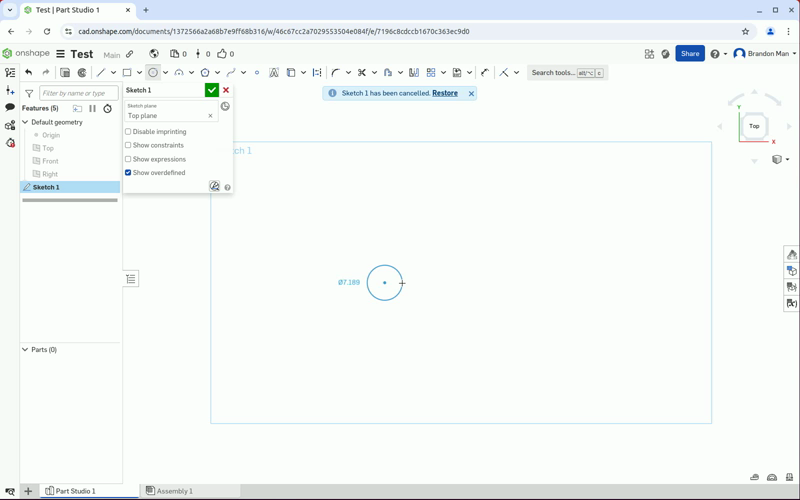
click(402, 282)
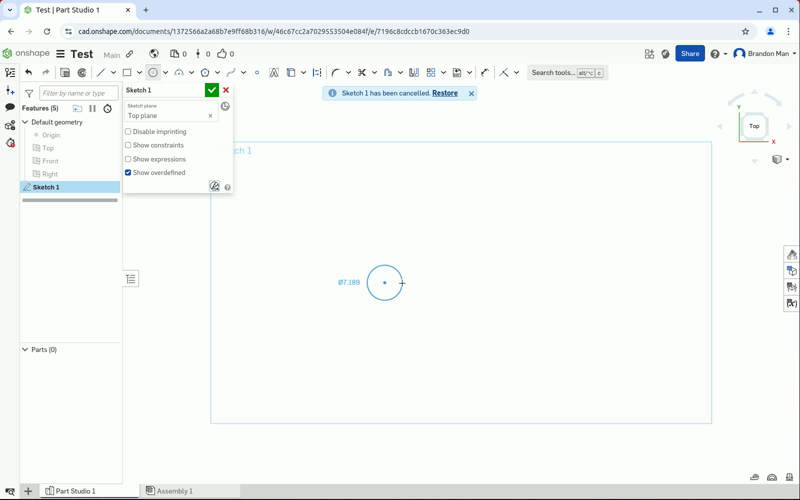
key(esc)
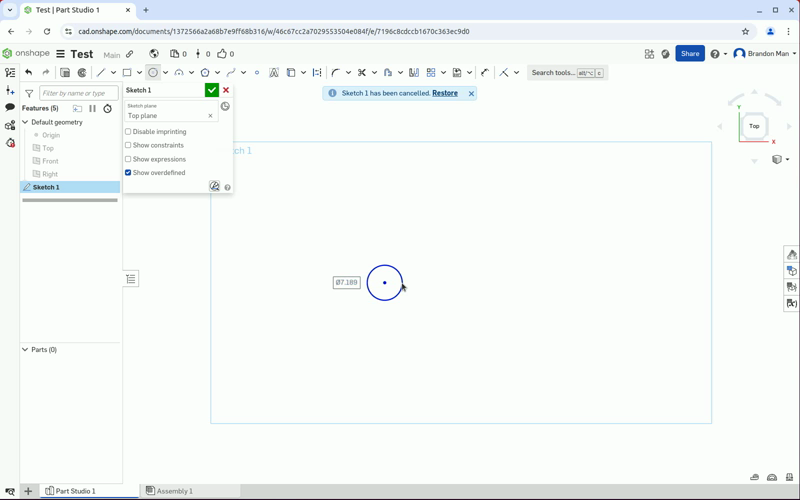
key(c)
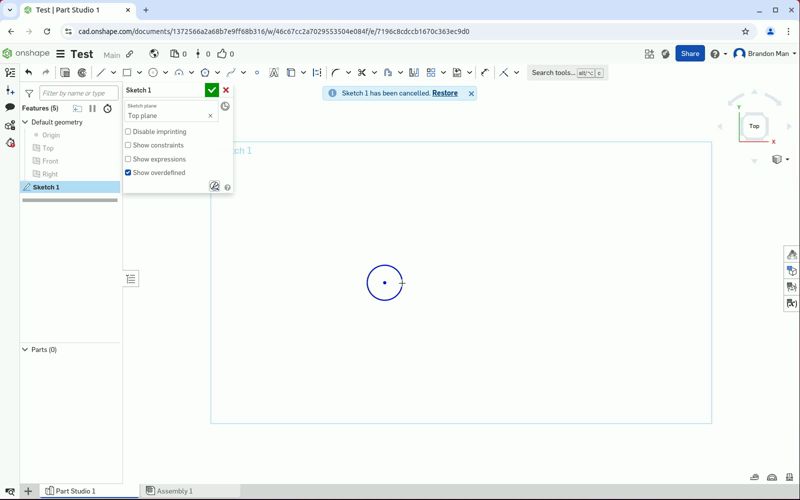
key_down(shift)
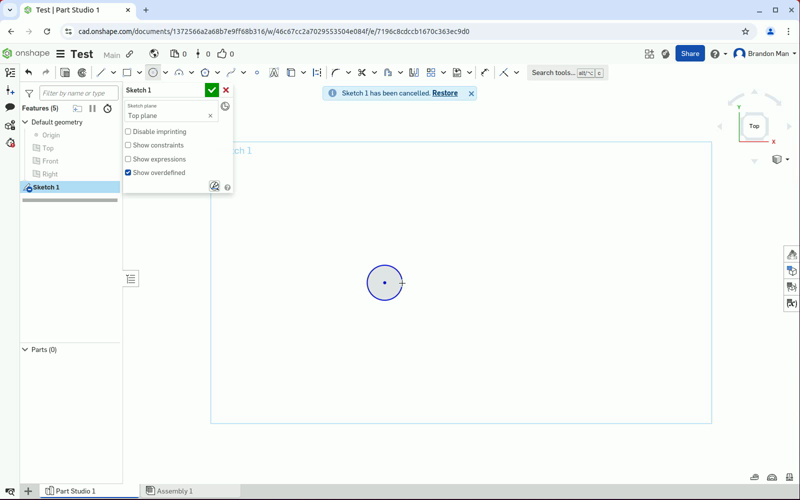
mouse_move(384, 282)
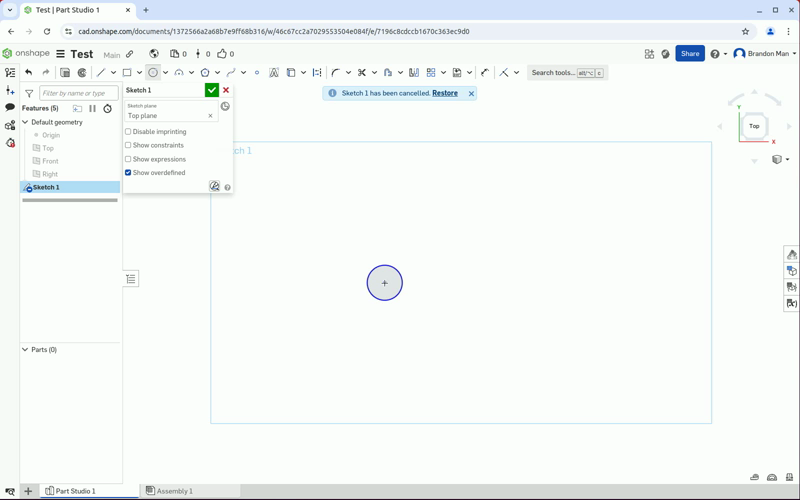
click(384, 282)
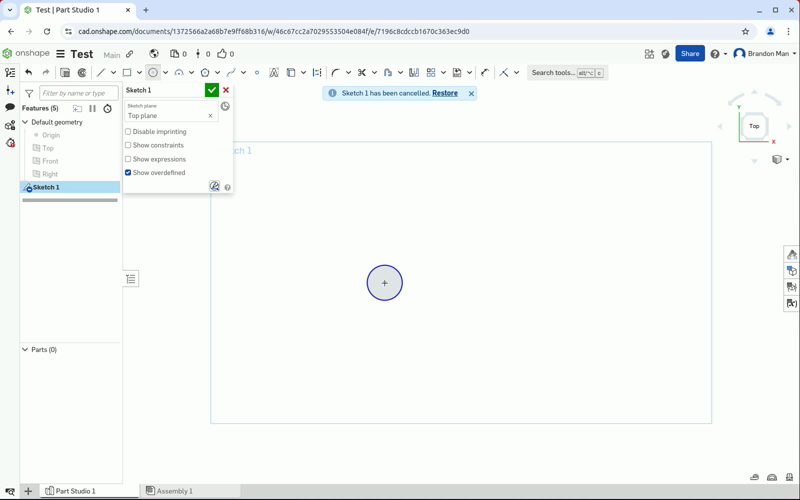
key_up(shift)
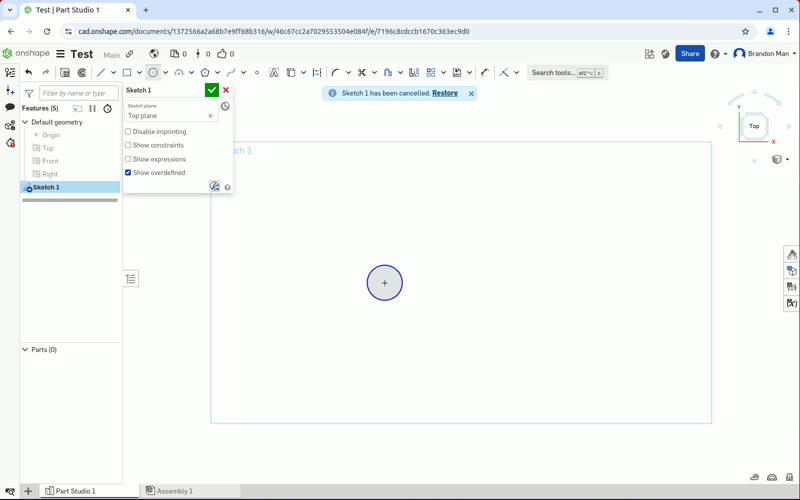
mouse_move(392, 282)
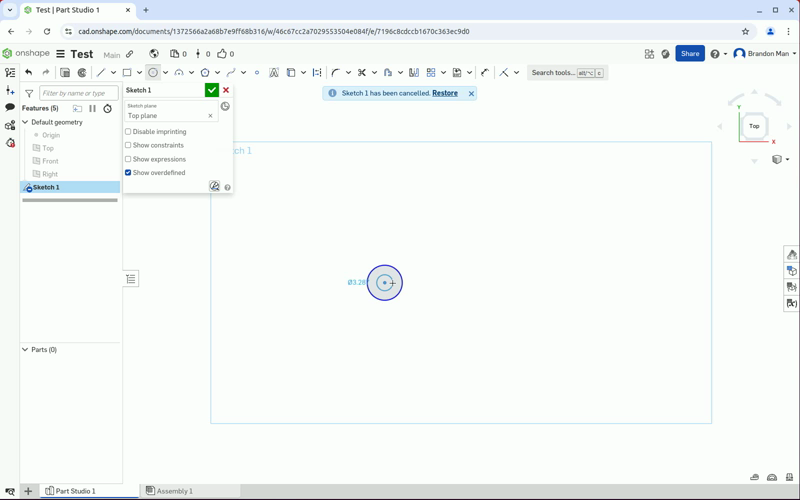
click(392, 282)
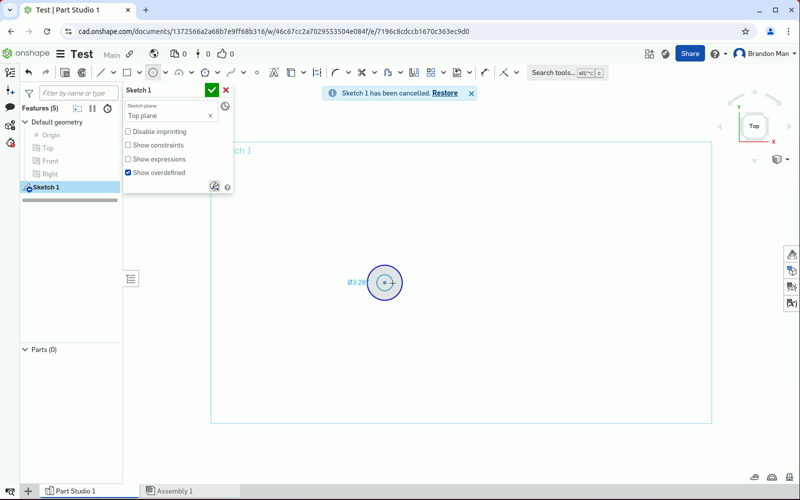
key(esc)
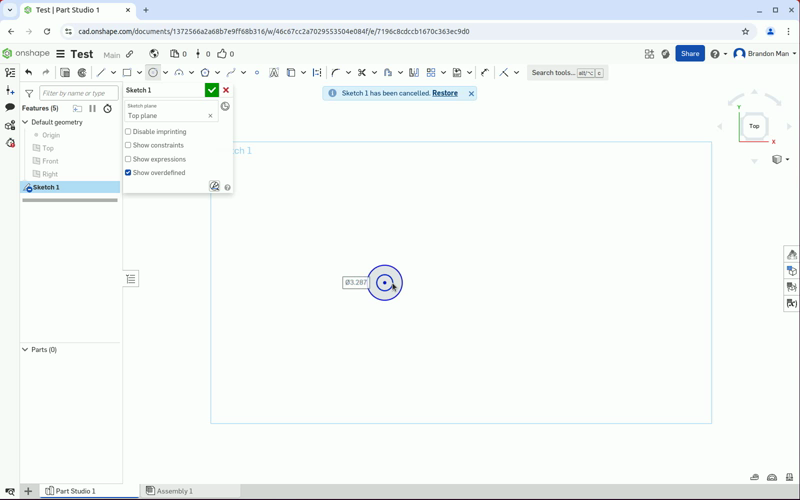
mouse_move(392, 289)
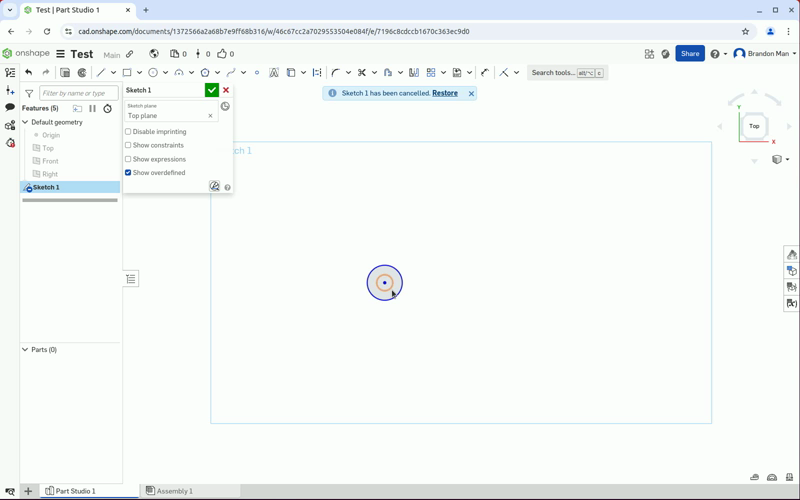
scroll(6)
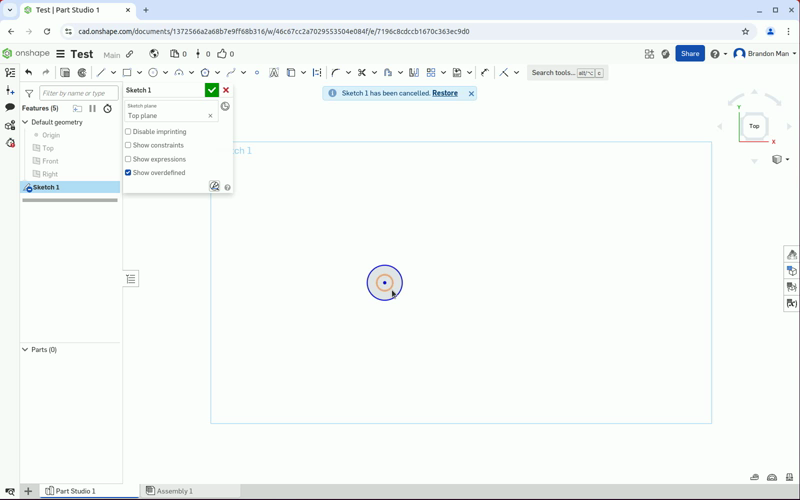
scroll(6)
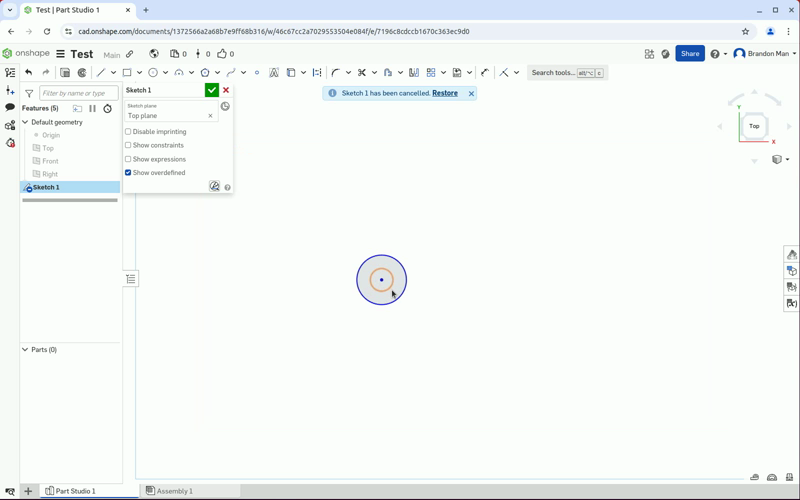
scroll(6)
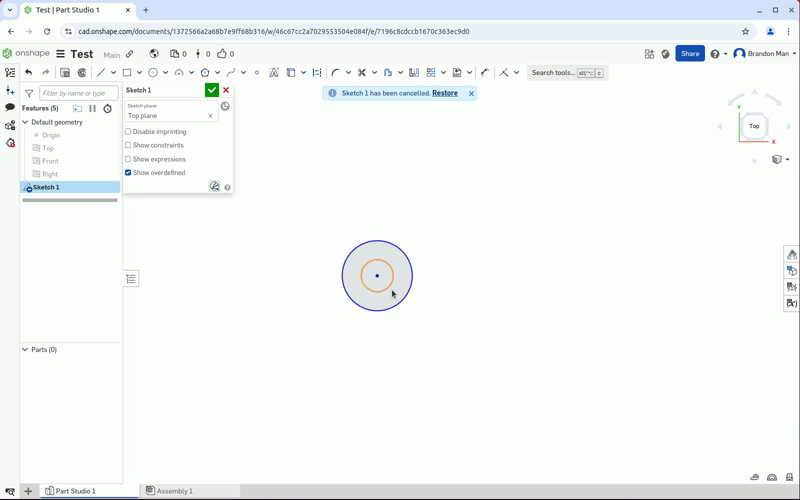
scroll(6)
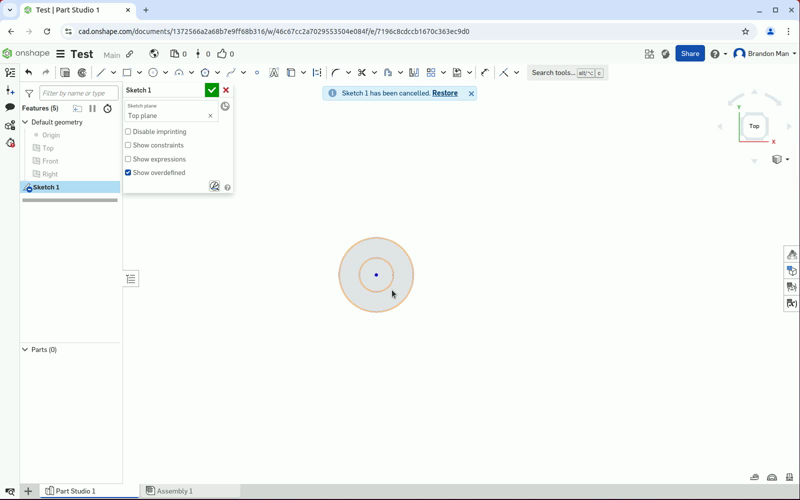
scroll(6)
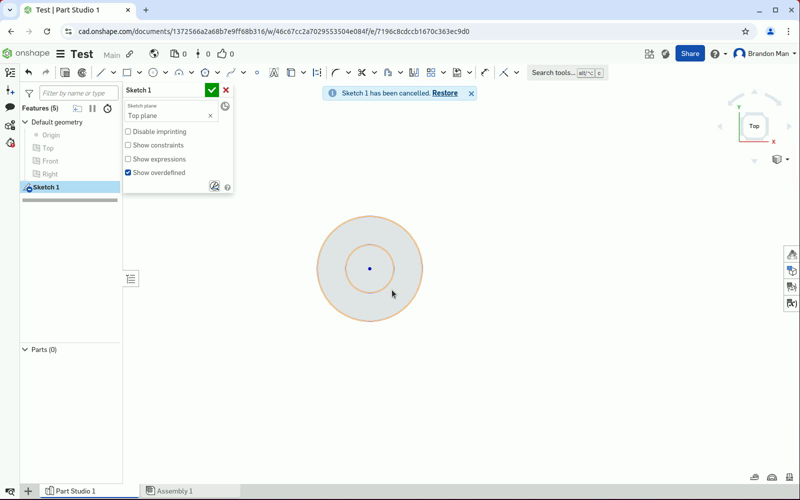
scroll(6)
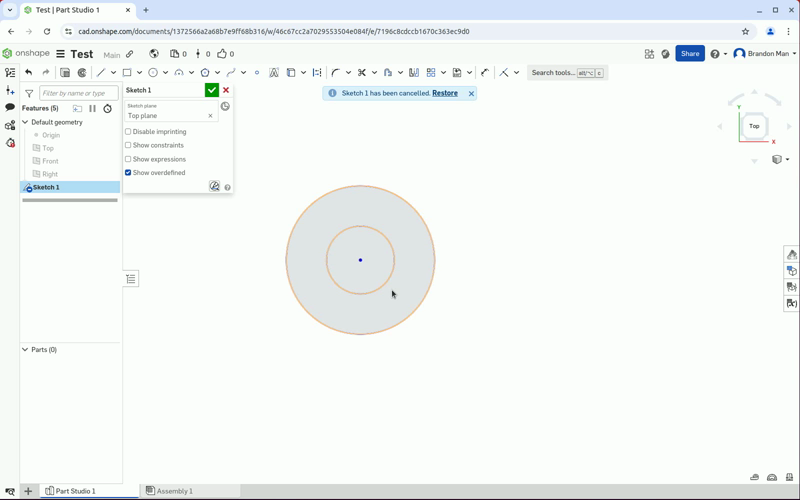
scroll(6)
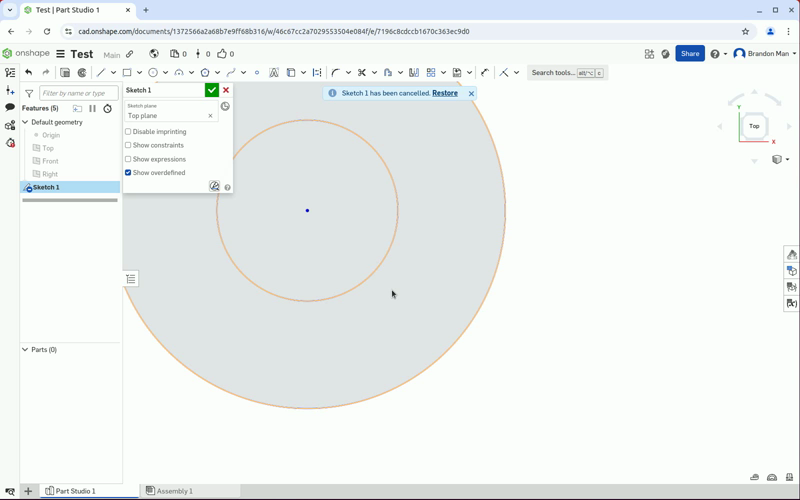
click(392, 289)
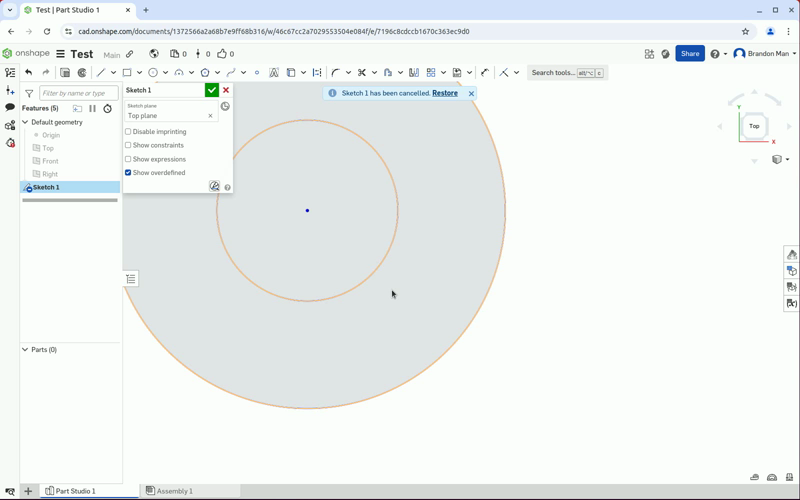
scroll(-6)
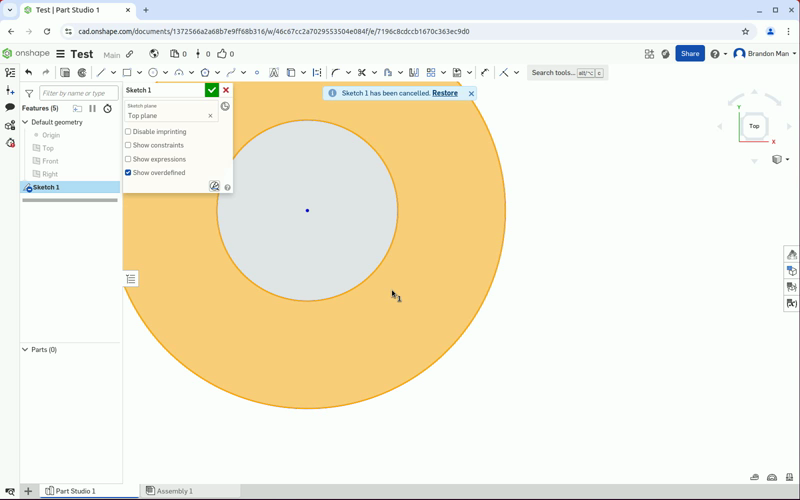
scroll(-6)
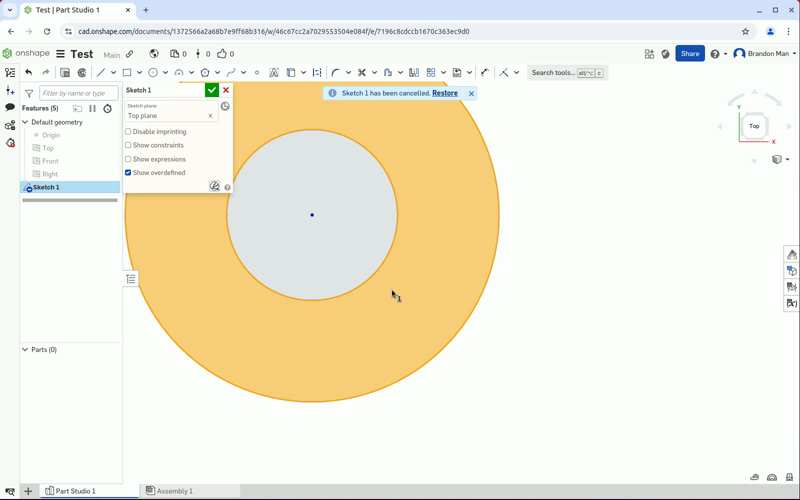
scroll(-6)
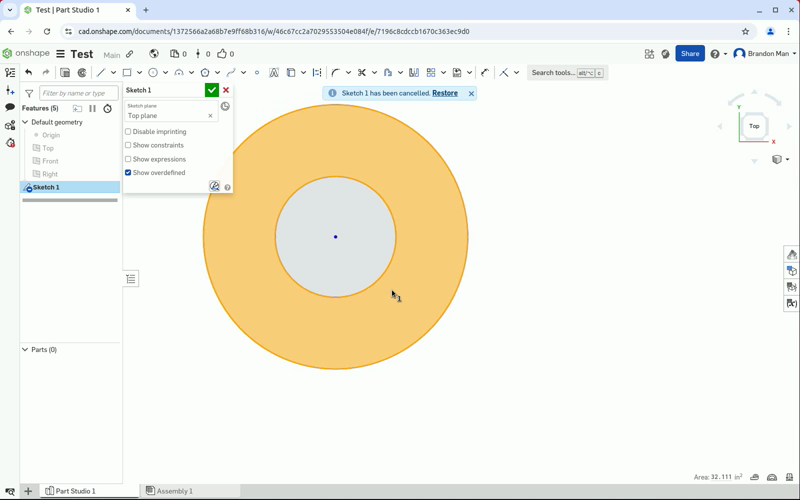
scroll(-6)
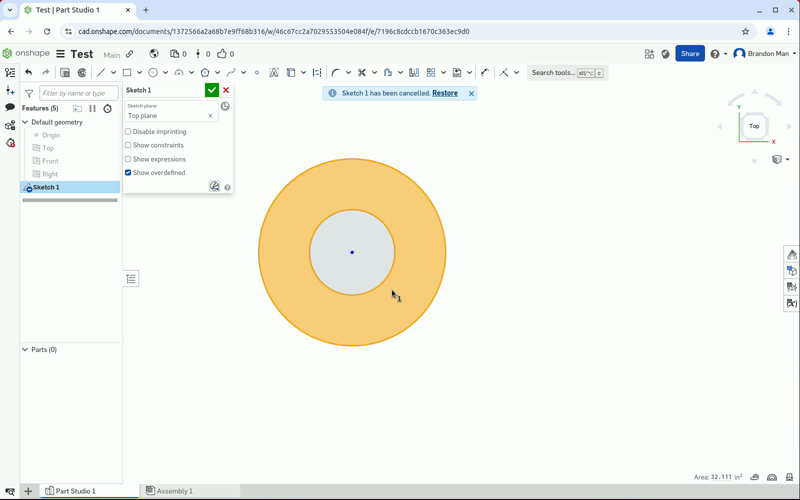
scroll(-6)
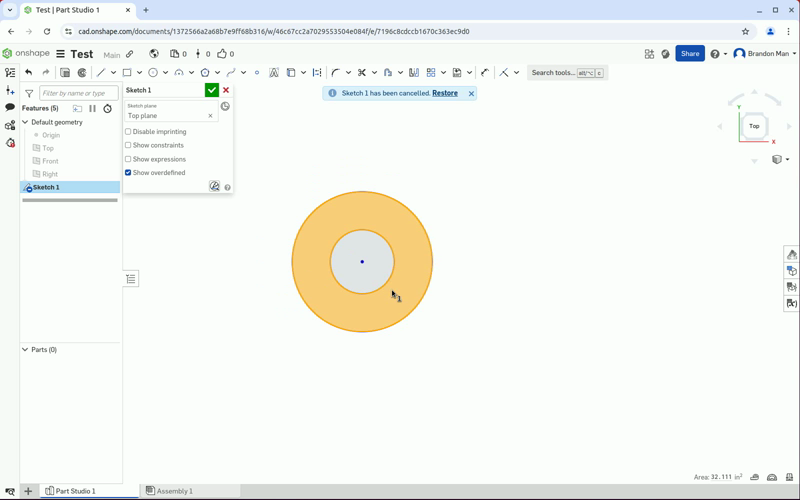
scroll(-6)
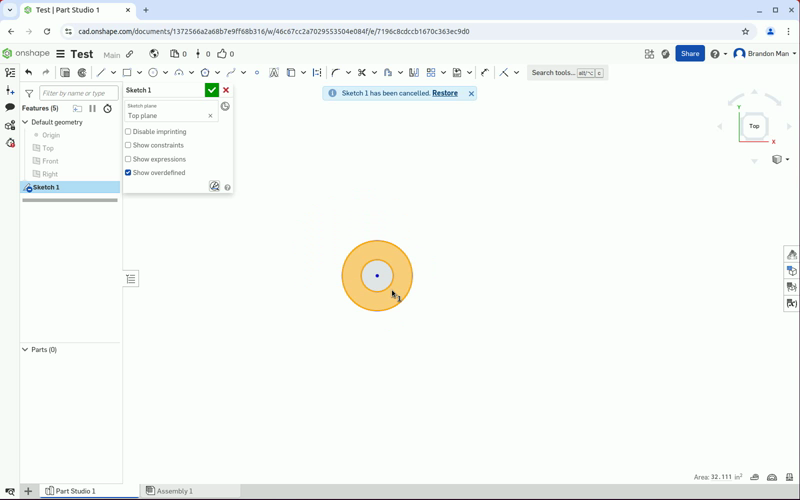
scroll(-6)
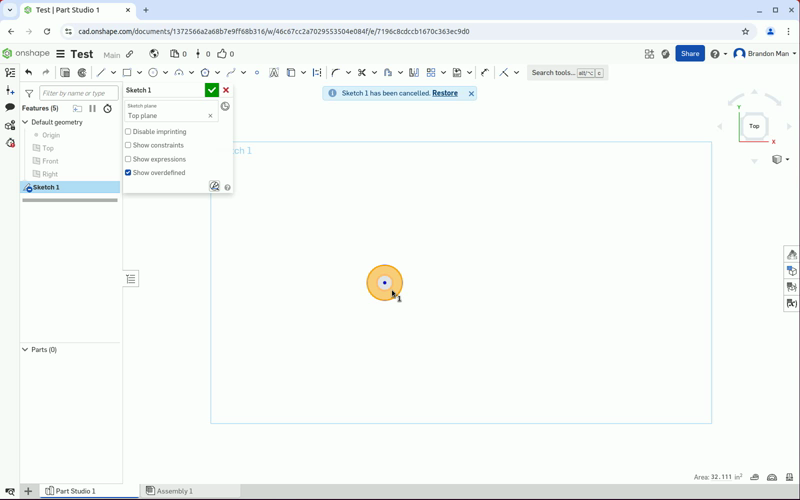
mouse_move(73, 352)
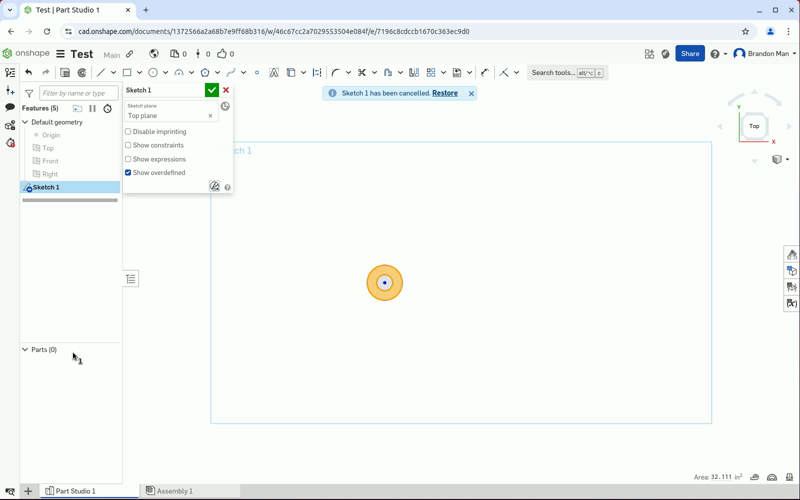
key(shift+y)
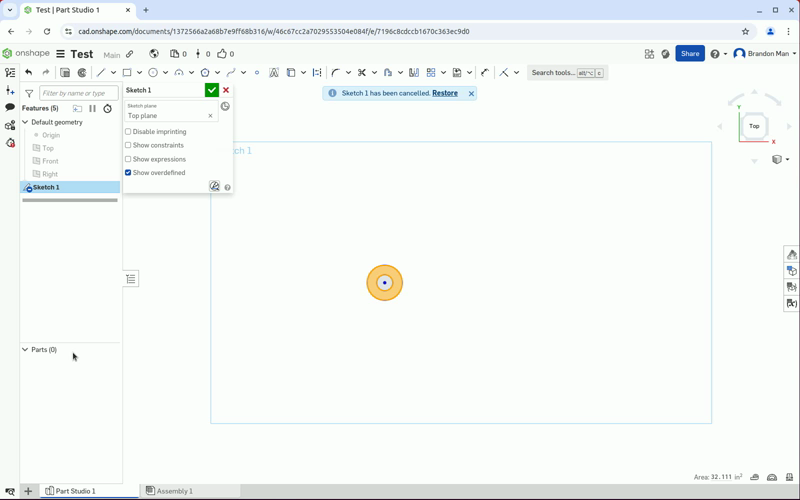
key(shift+e)
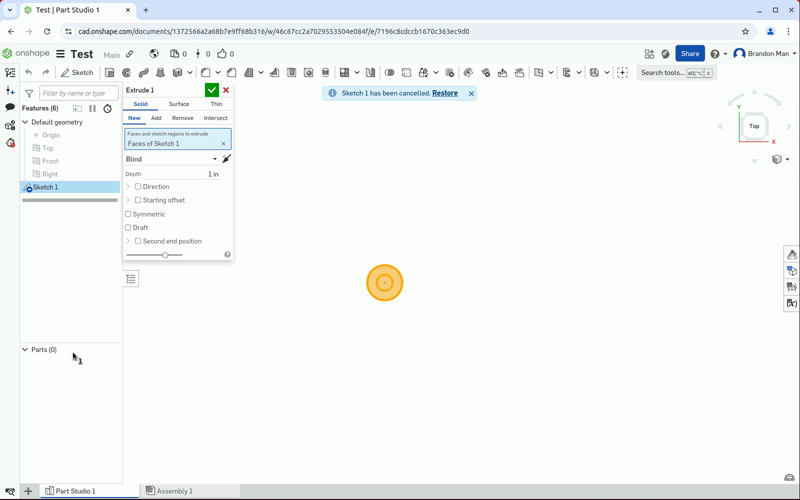
mouse_move(143, 106)
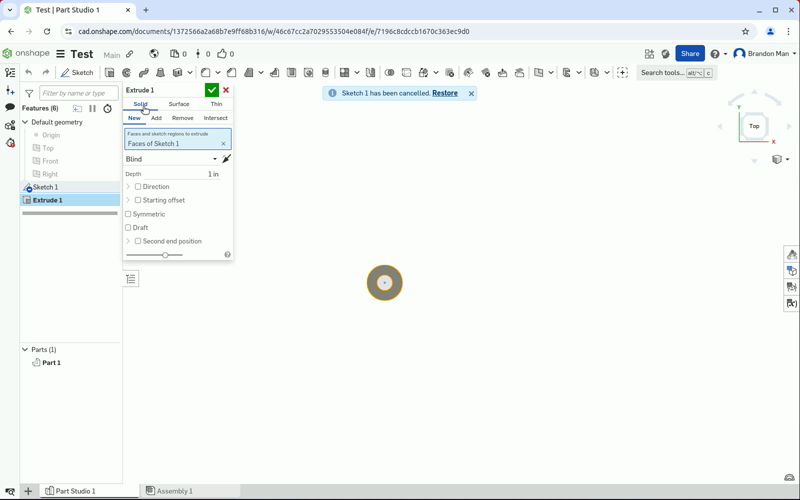
click(143, 106)
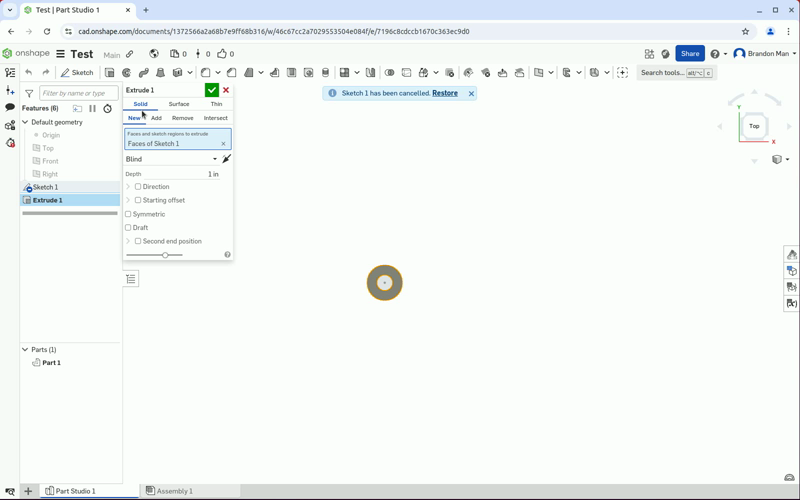
mouse_move(137, 120)
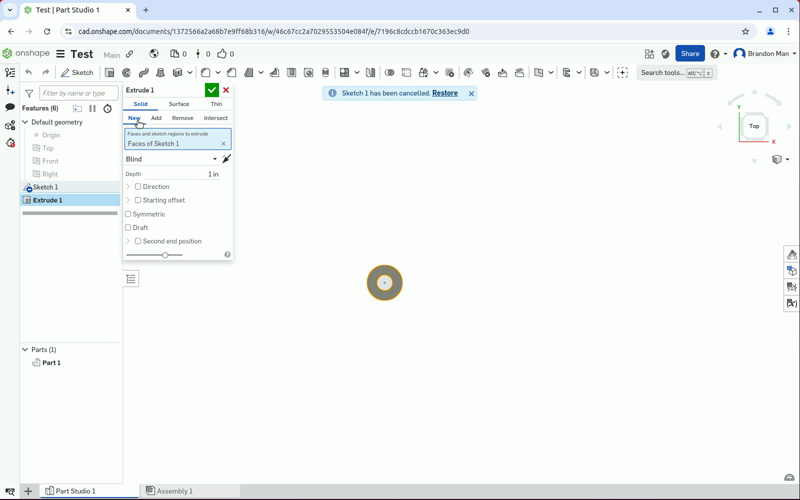
click(137, 120)
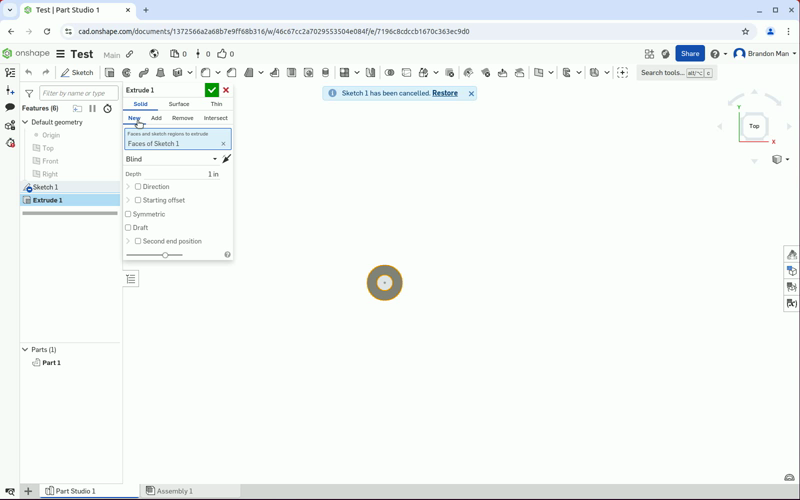
key(tab, 4)
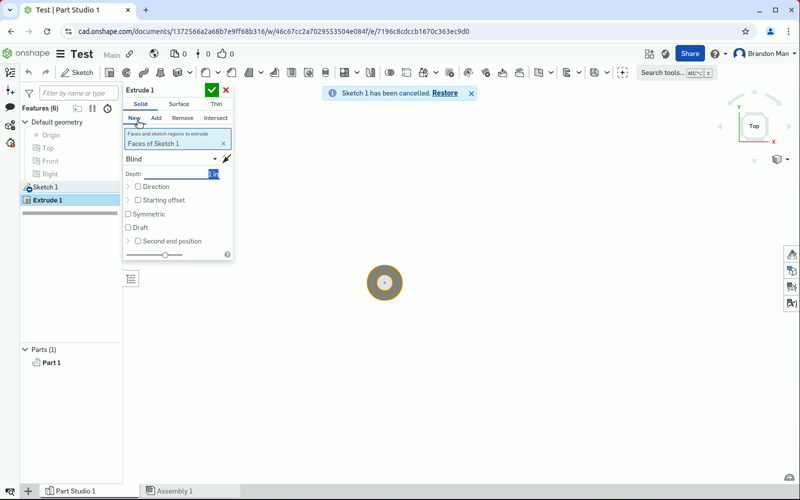
text(8.906)
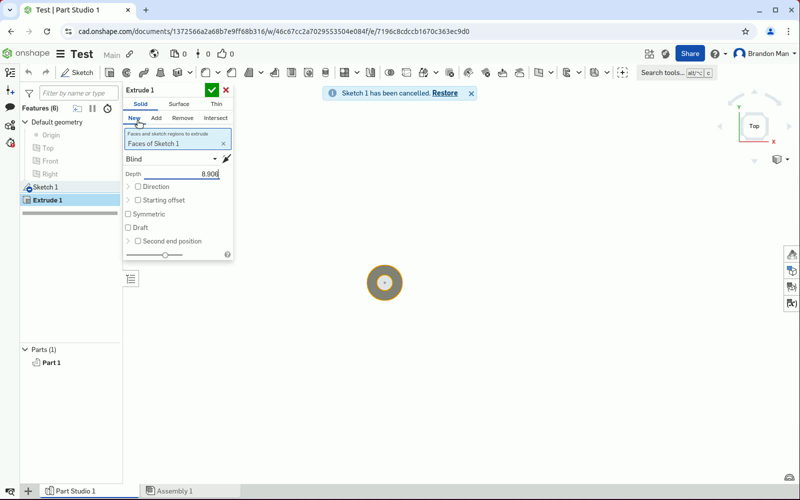
key(enter)
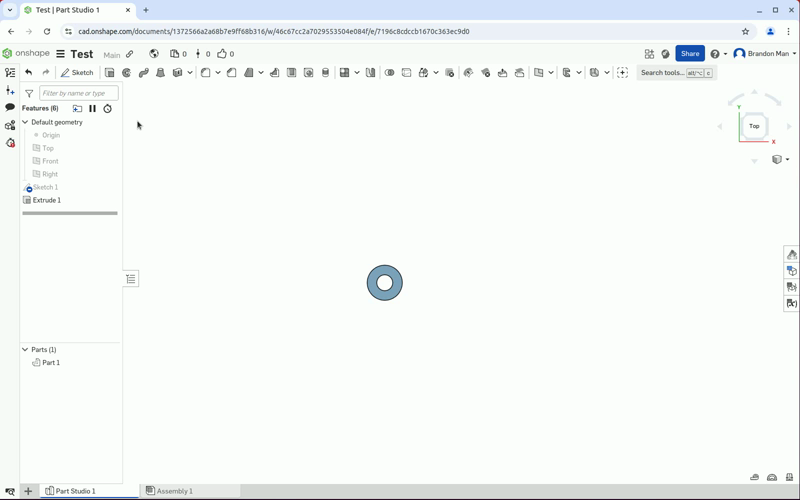
key(shift+h)
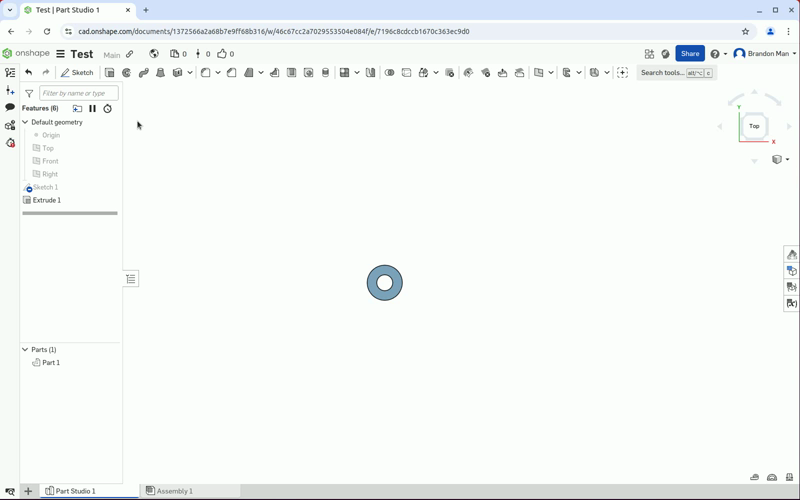
key(shift+h)
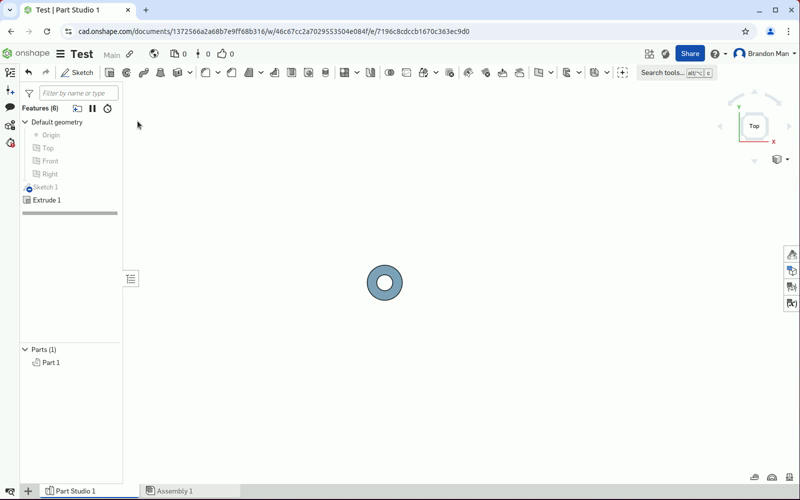
mouse_move(73, 189)
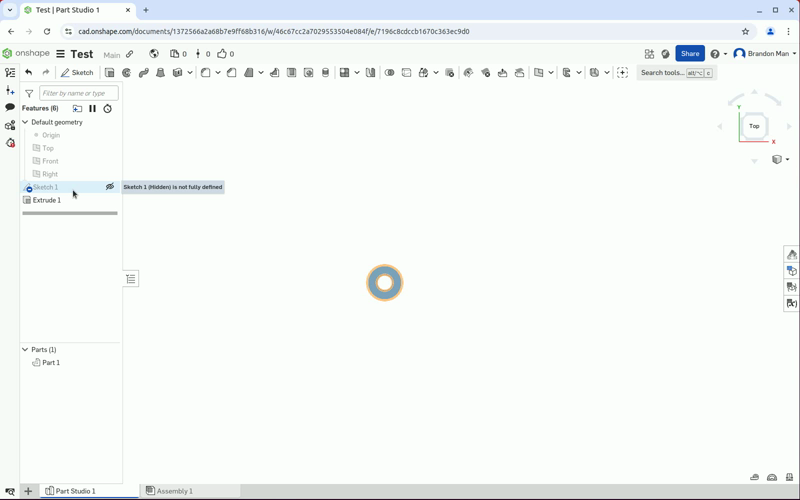
click(73, 189)
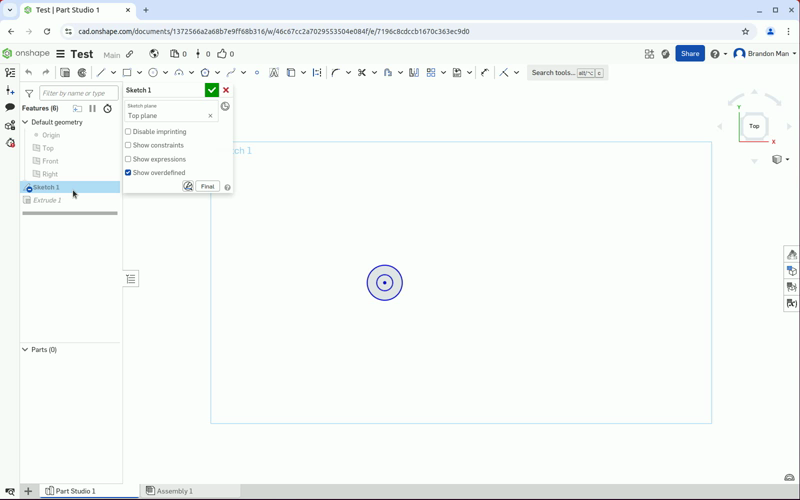
mouse_move(229, 92)
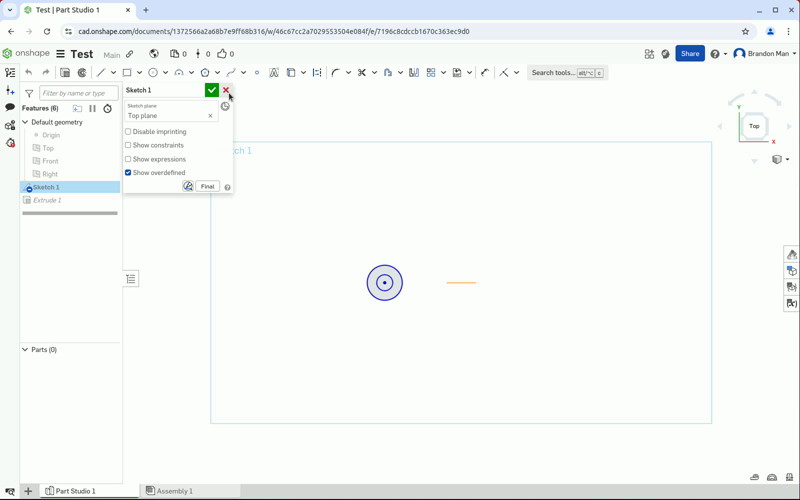
click(229, 92)
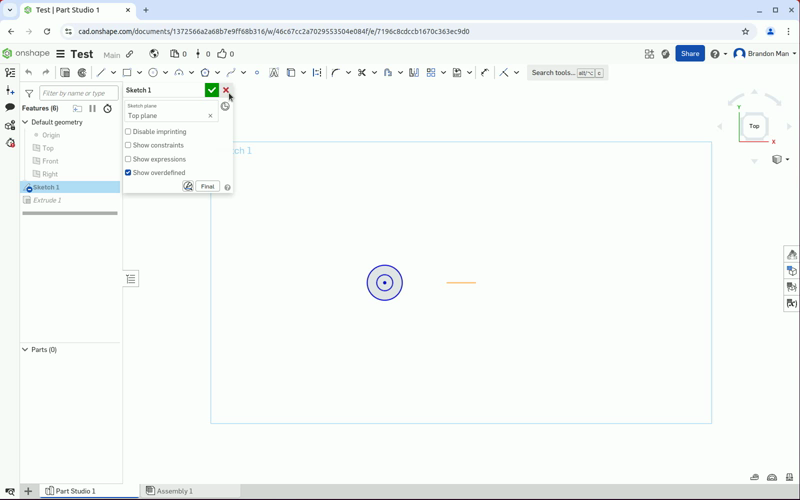
key(shift+s)
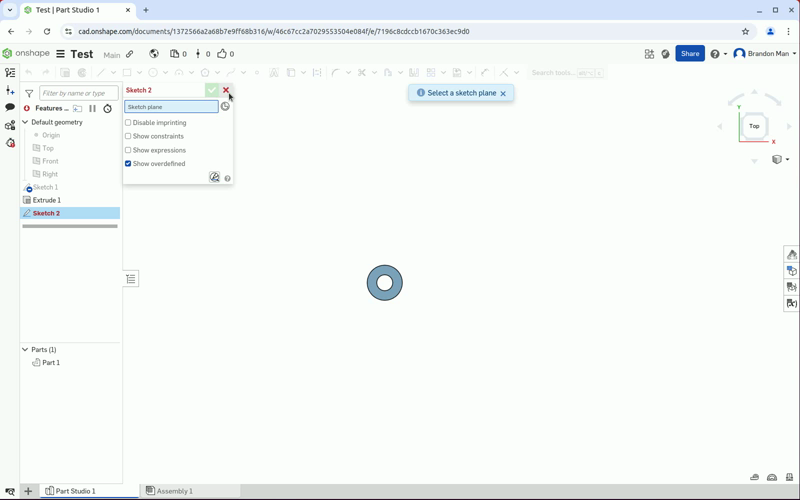
mouse_move(73, 150)
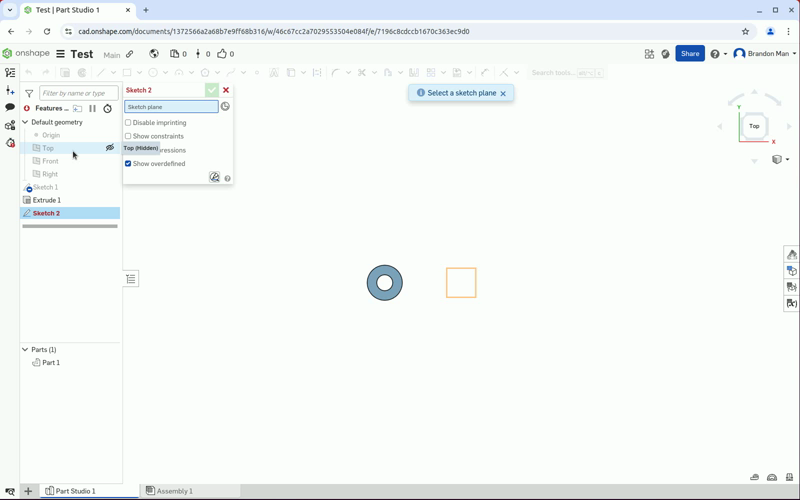
click(73, 150)
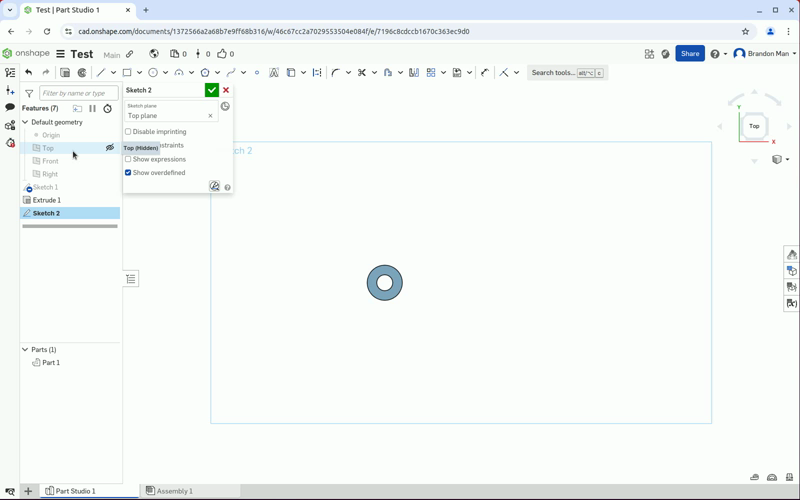
mouse_move(73, 352)
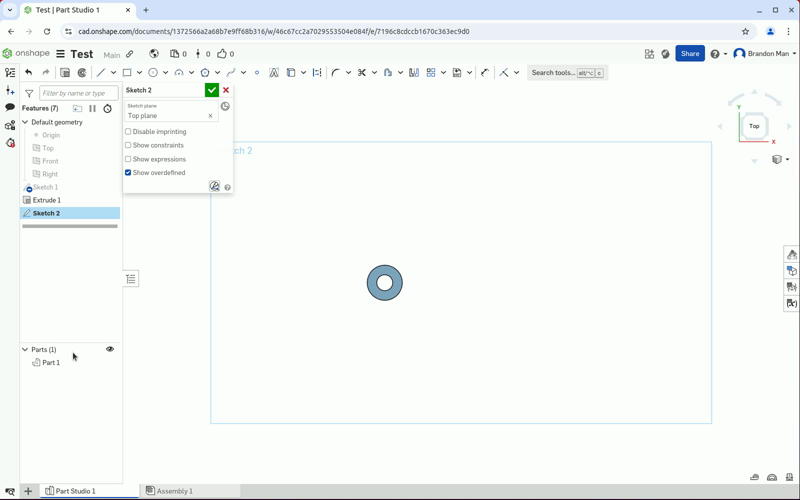
key(y)
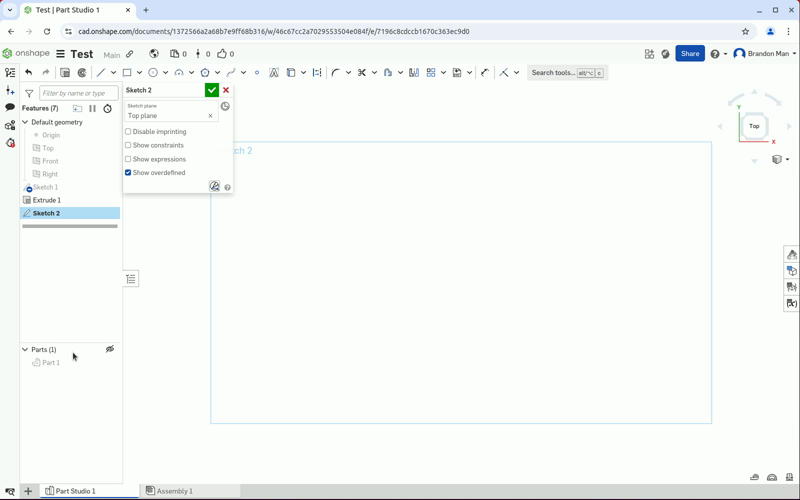
key(c)
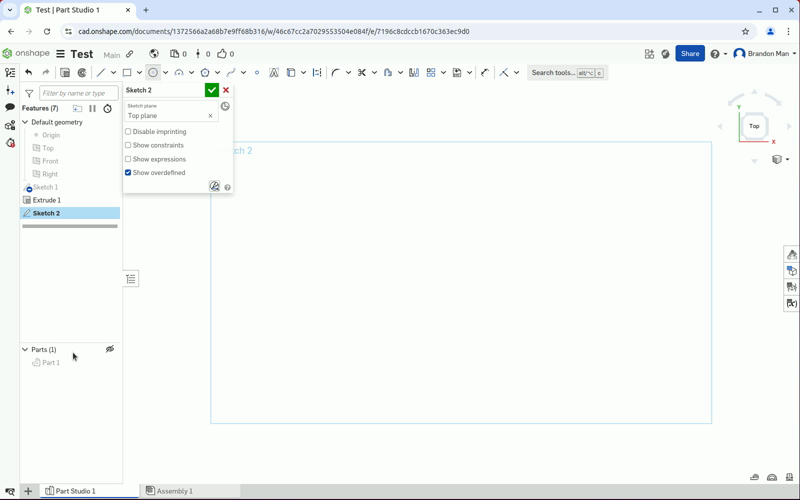
key_down(shift)
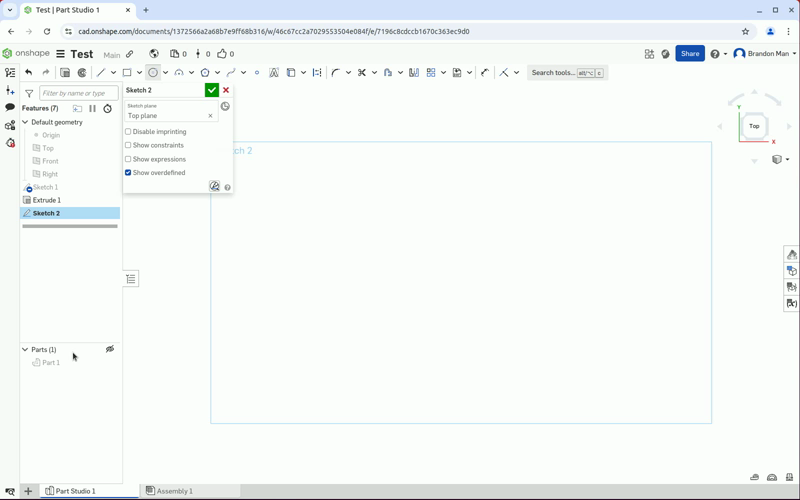
mouse_move(538, 282)
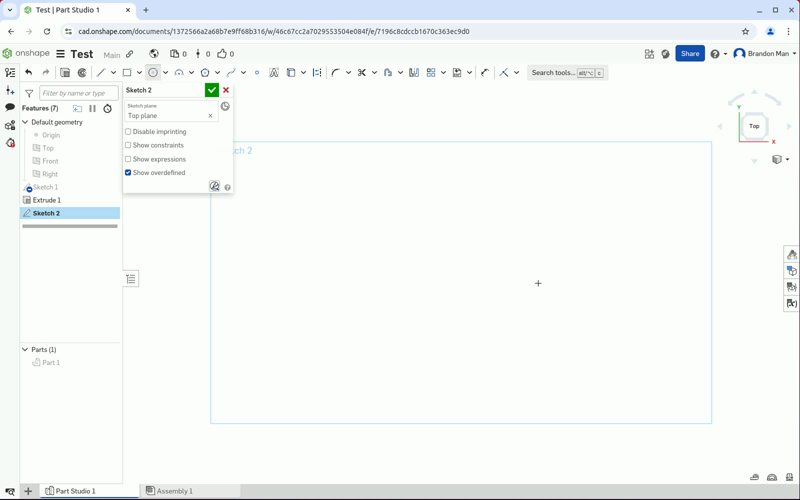
click(538, 282)
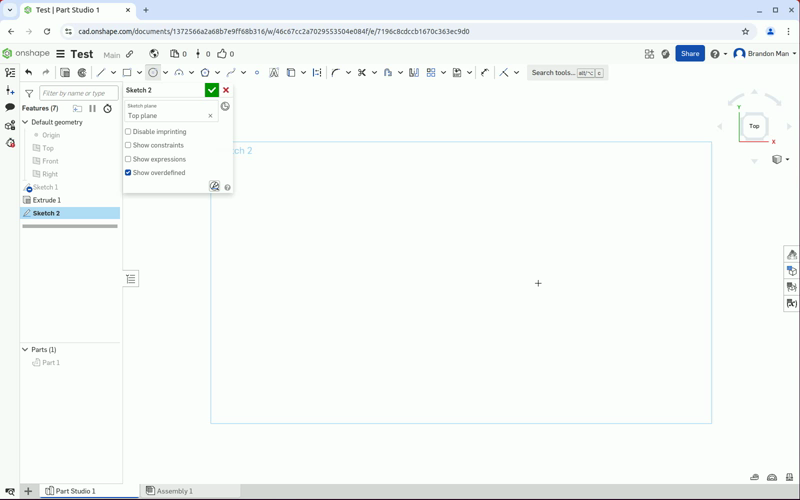
key_up(shift)
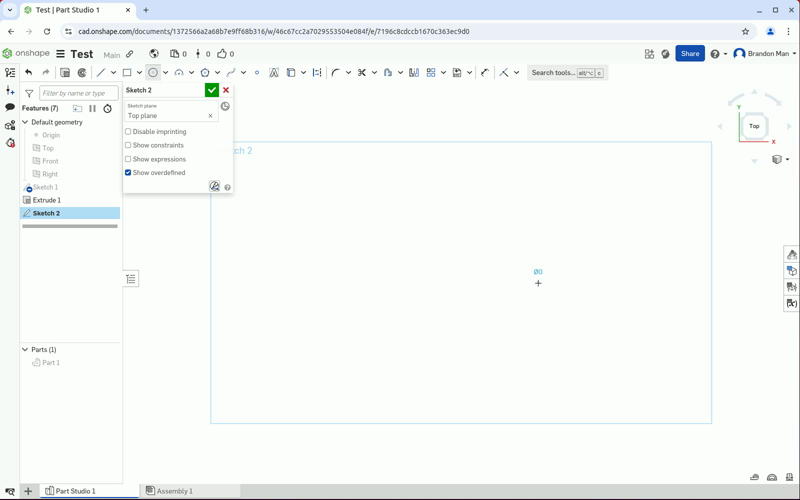
mouse_move(555, 282)
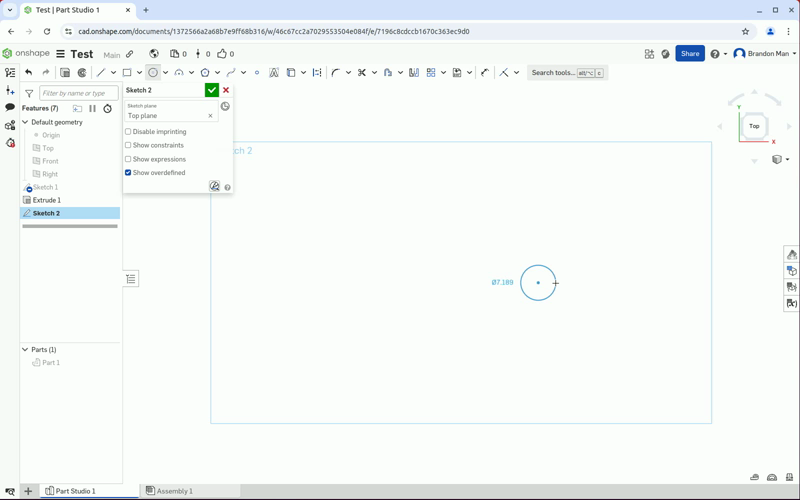
click(555, 282)
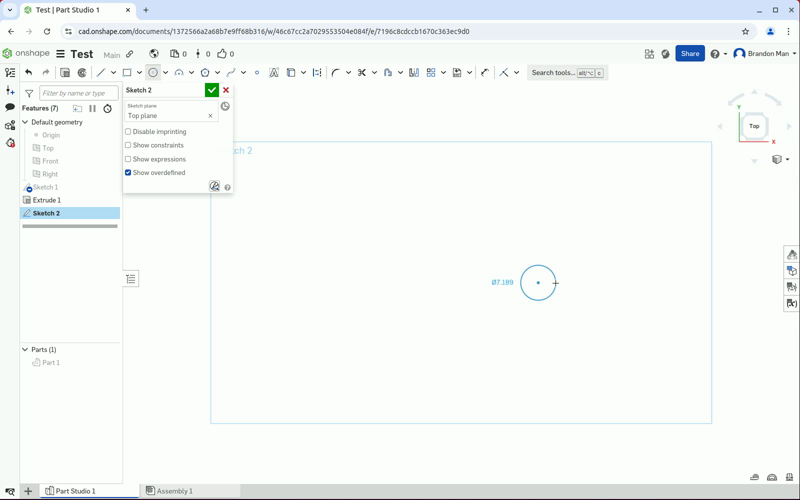
key(esc)
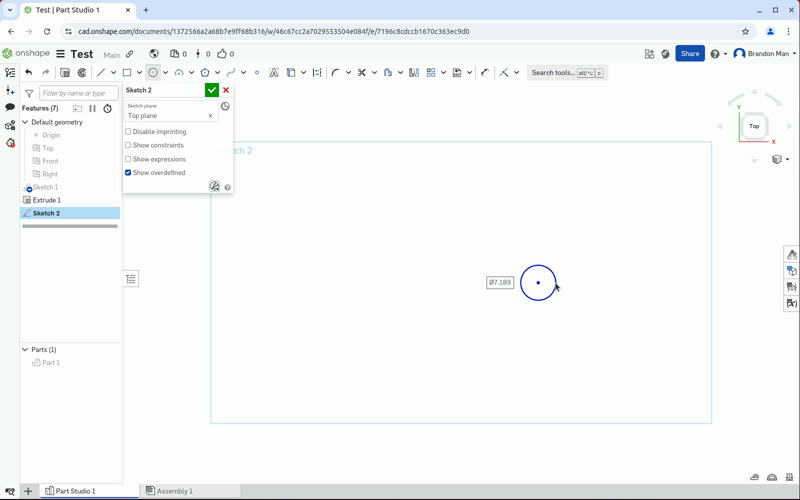
key(c)
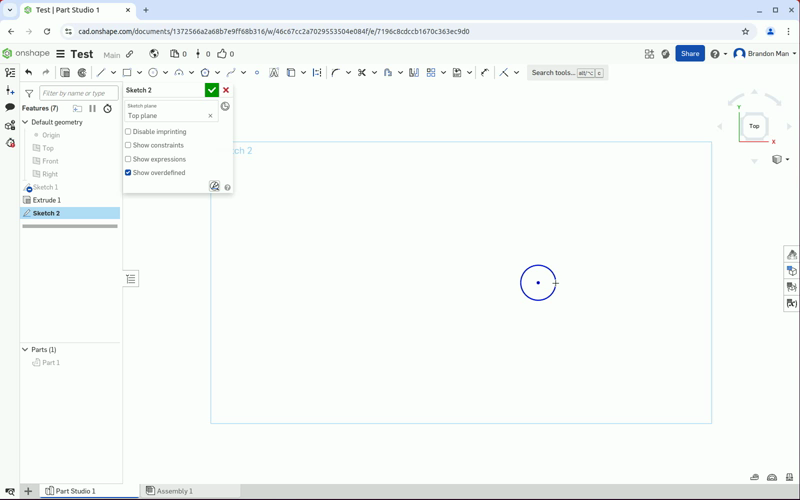
key_down(shift)
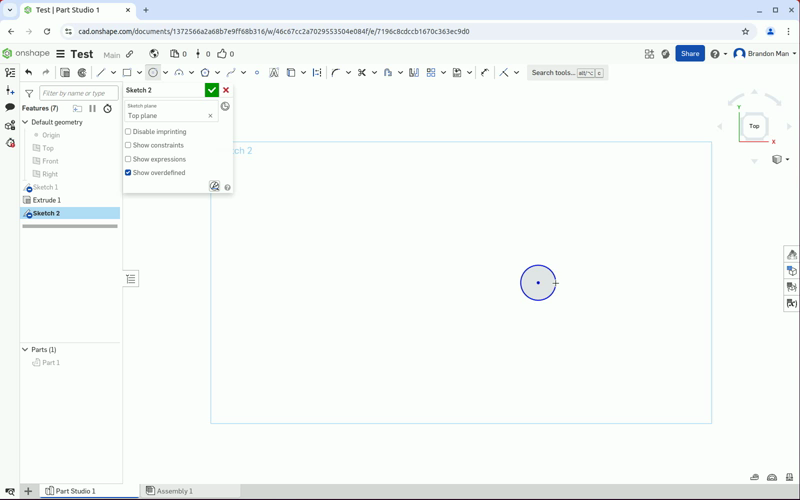
mouse_move(538, 282)
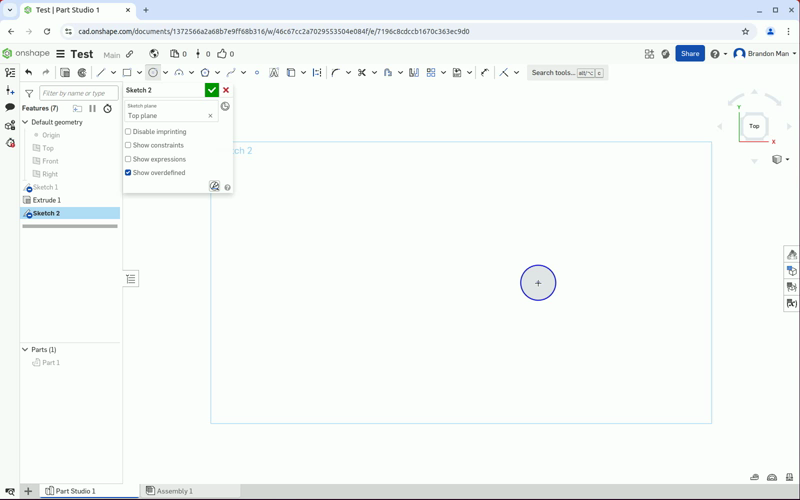
click(538, 282)
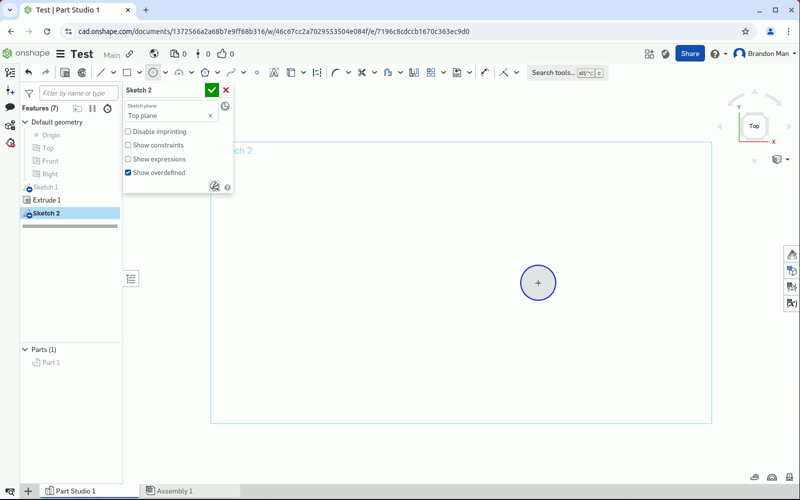
key_up(shift)
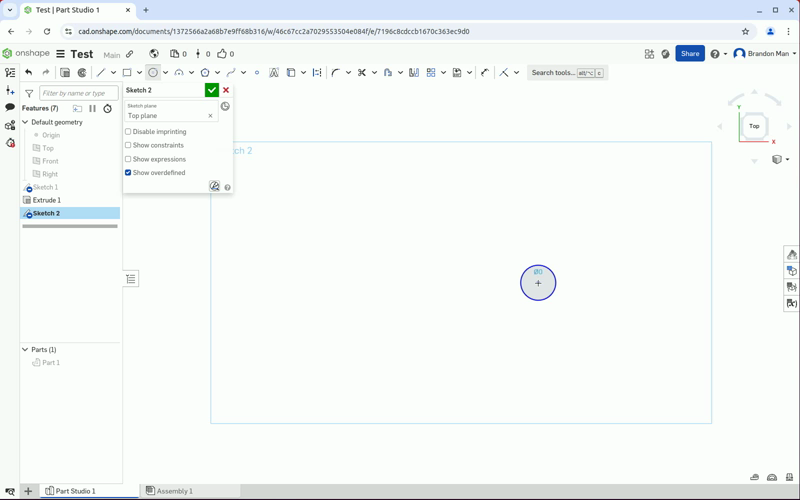
mouse_move(546, 282)
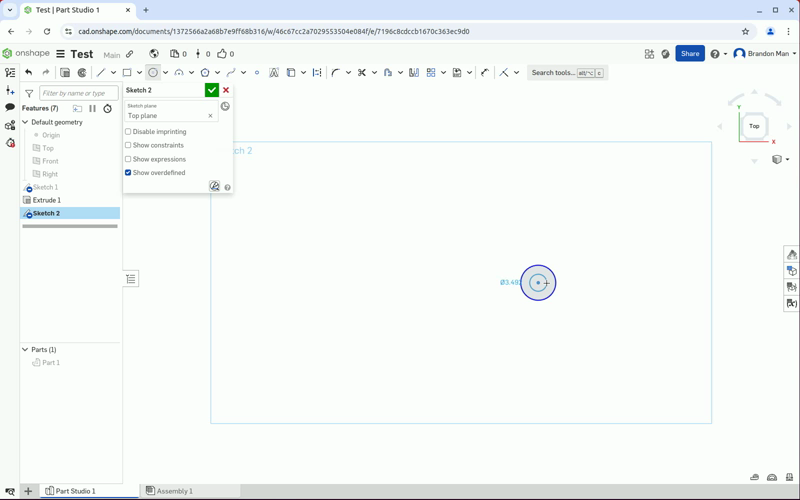
click(546, 282)
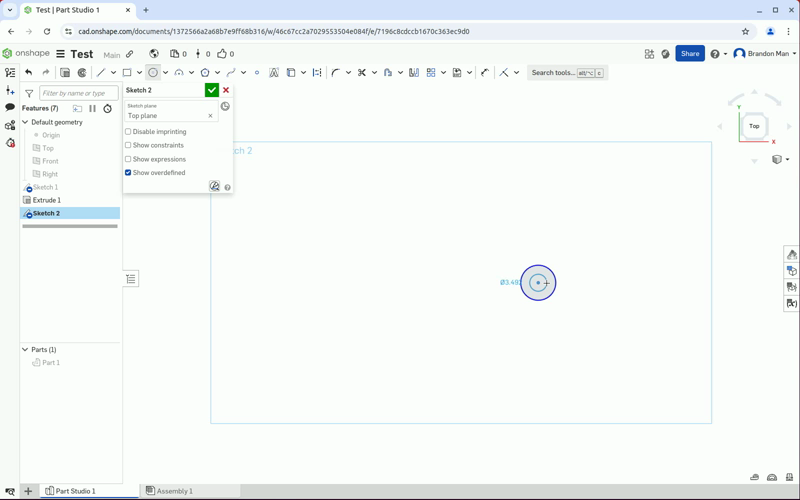
key(esc)
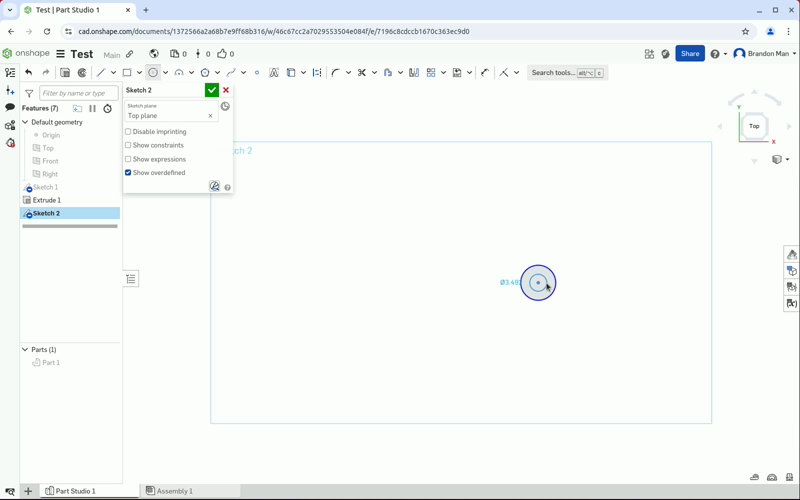
mouse_move(528, 292)
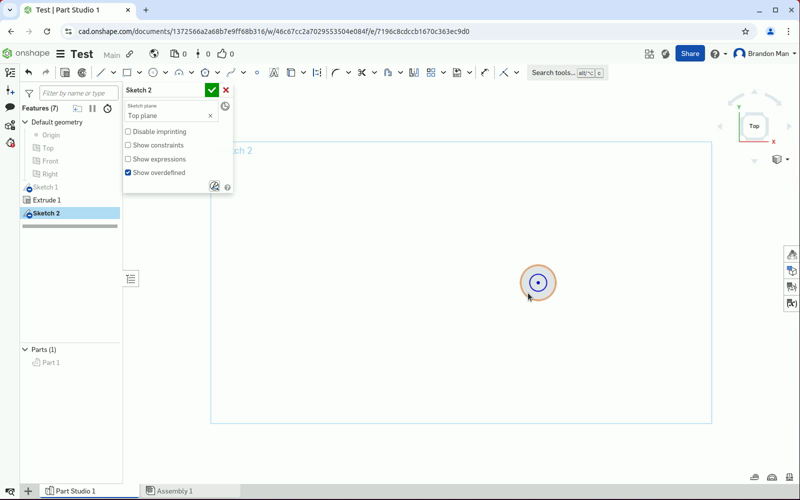
scroll(6)
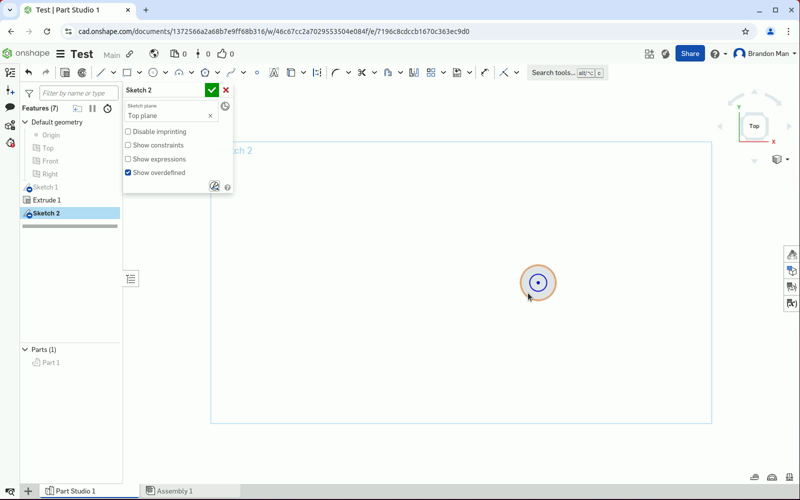
scroll(6)
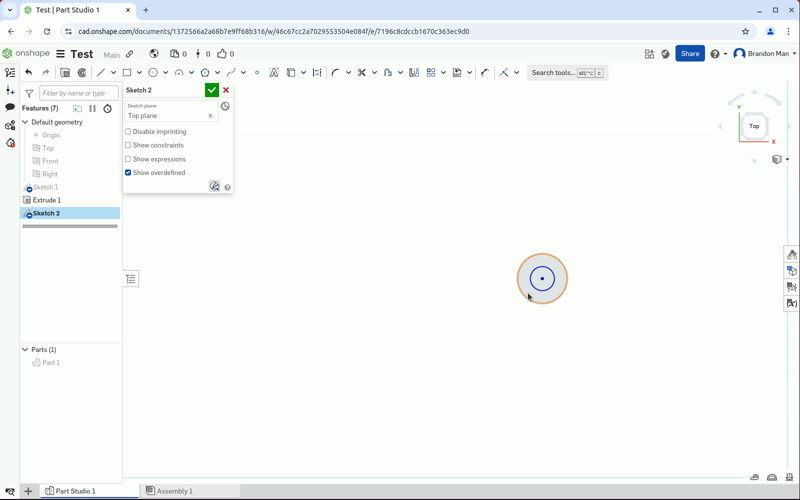
scroll(6)
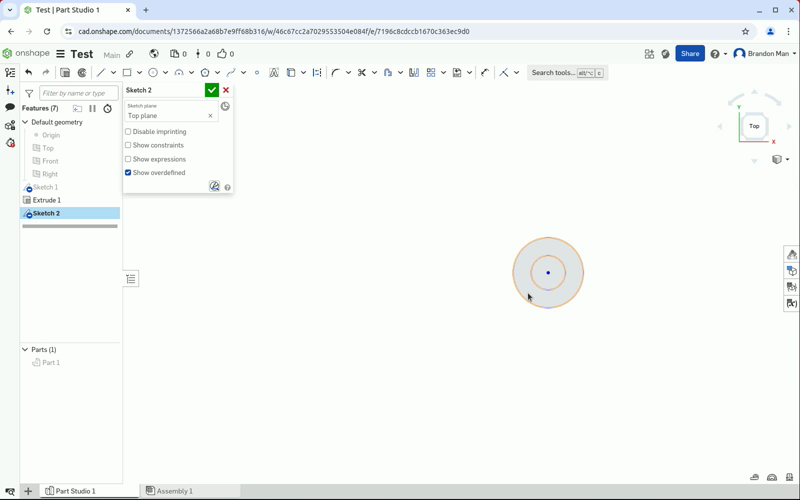
scroll(6)
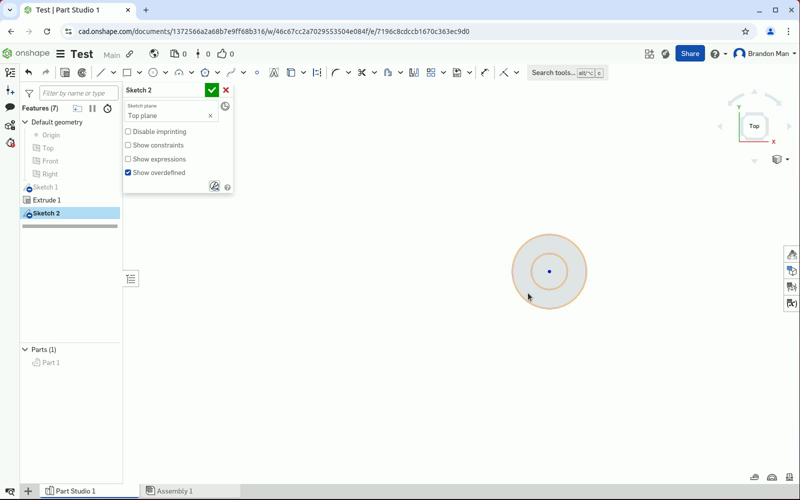
scroll(6)
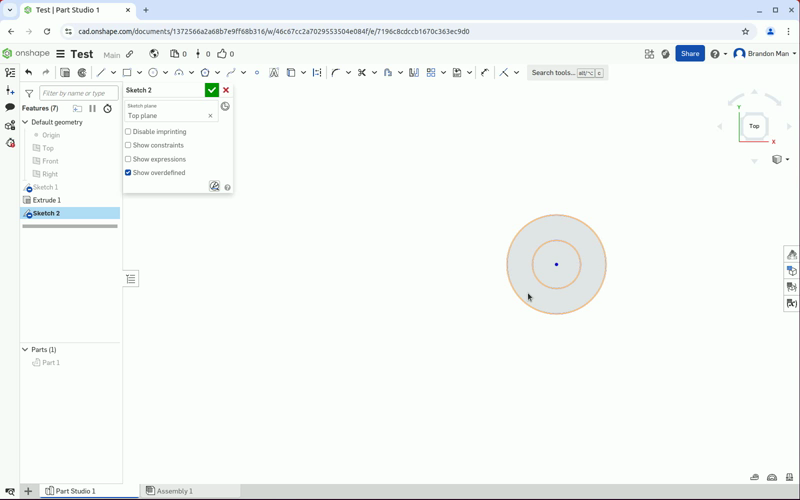
scroll(6)
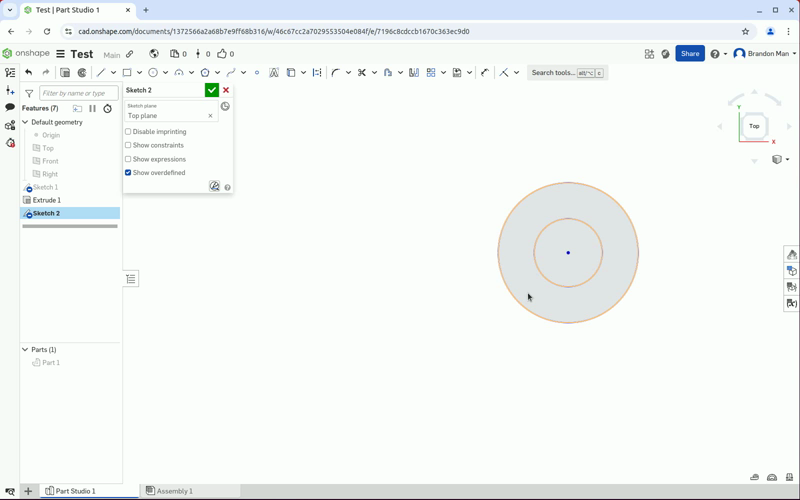
scroll(6)
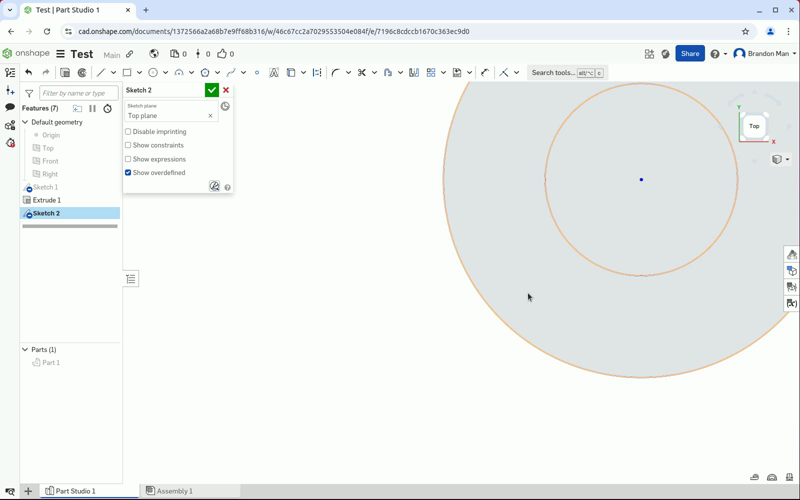
click(528, 292)
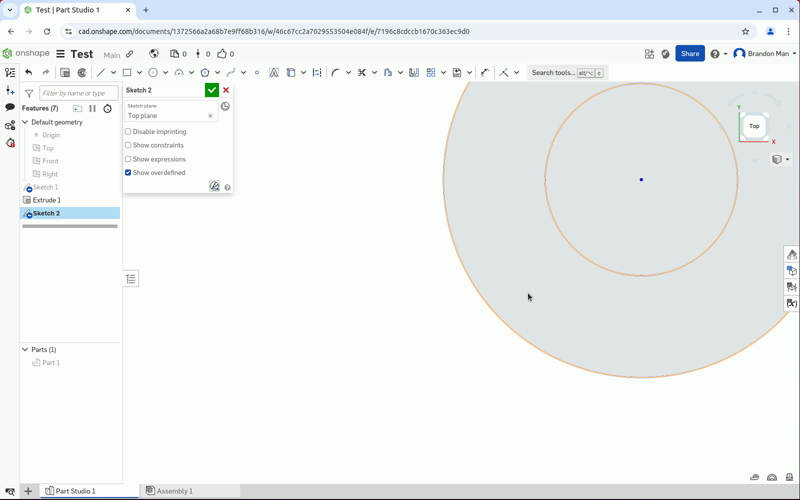
scroll(-6)
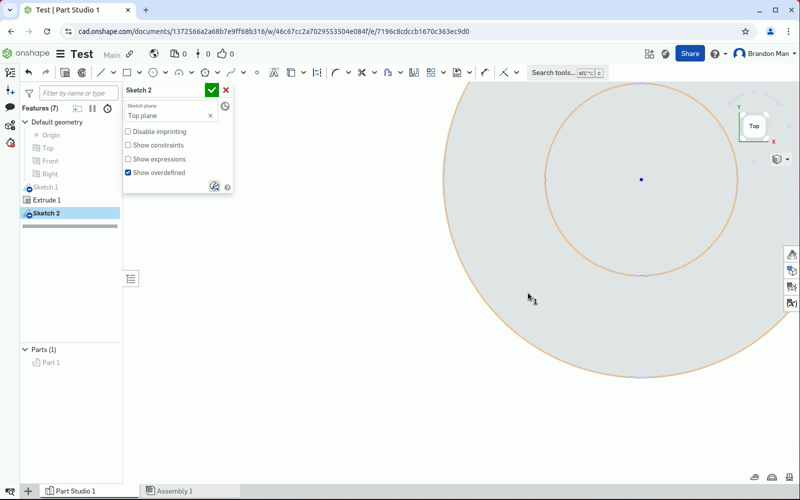
scroll(-6)
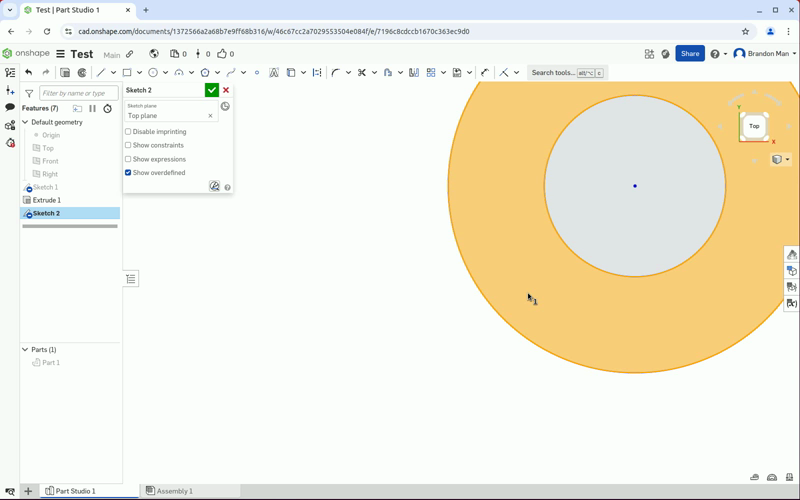
scroll(-6)
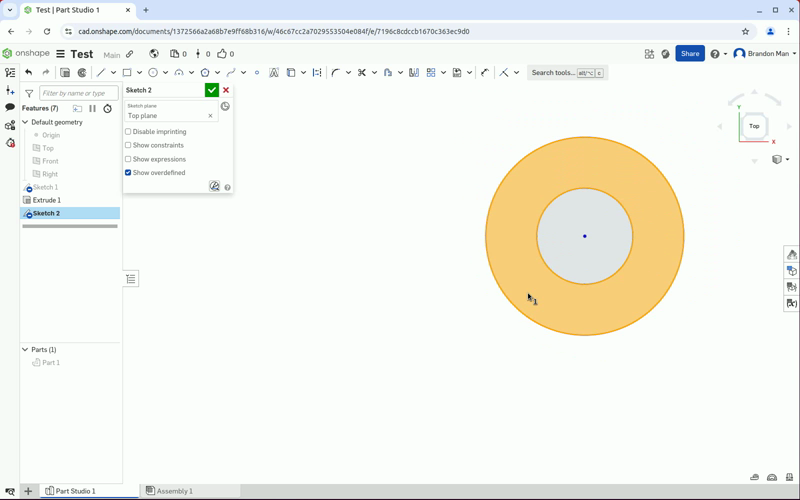
scroll(-6)
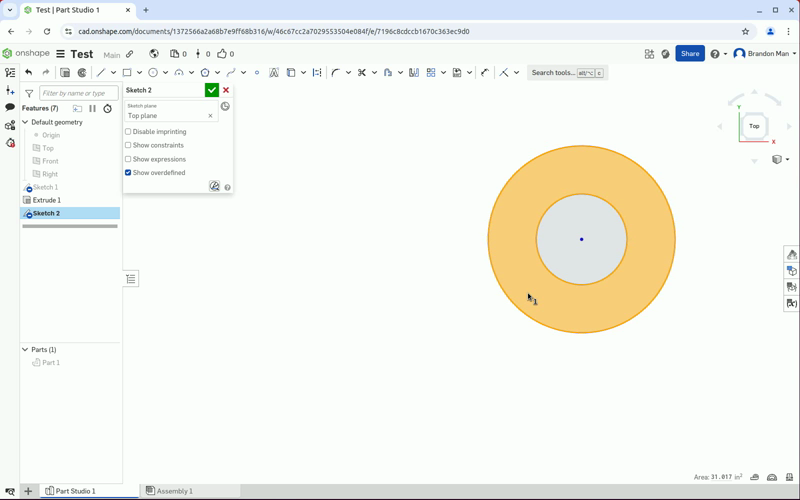
scroll(-6)
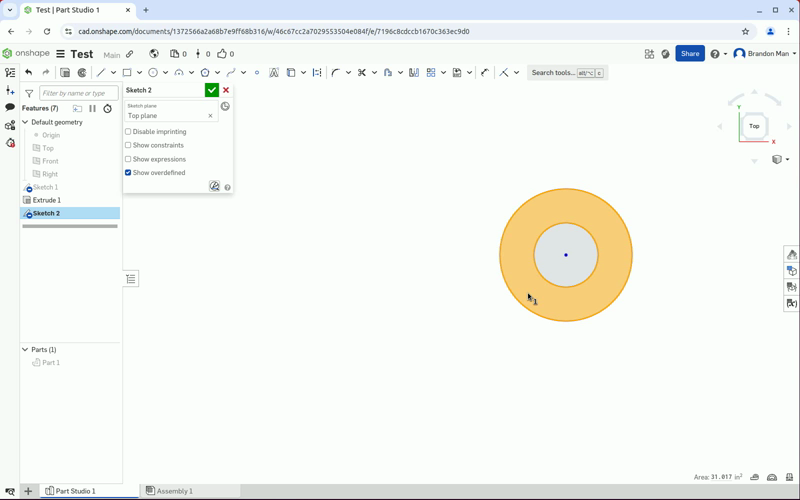
scroll(-6)
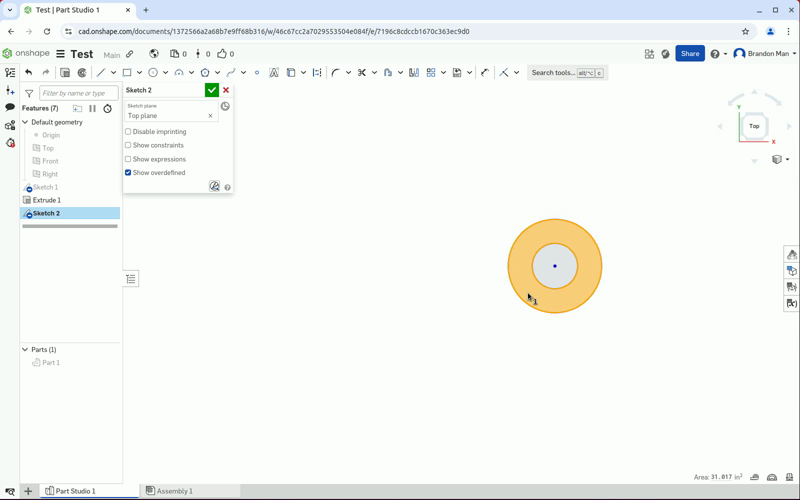
scroll(-6)
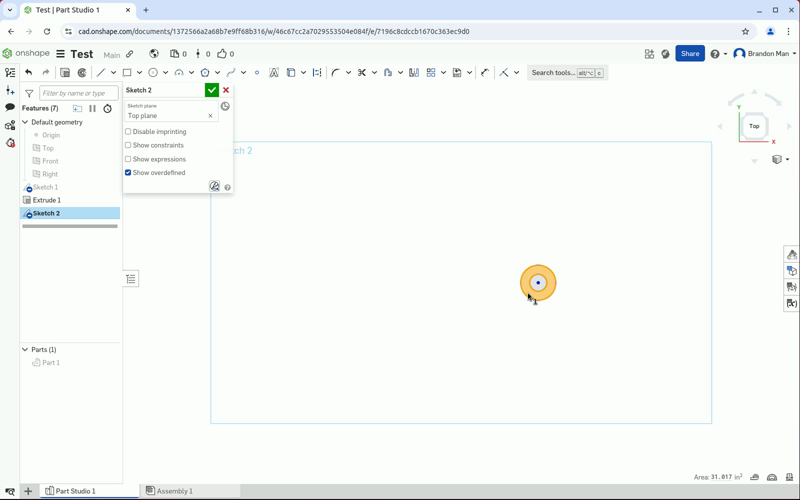
mouse_move(73, 352)
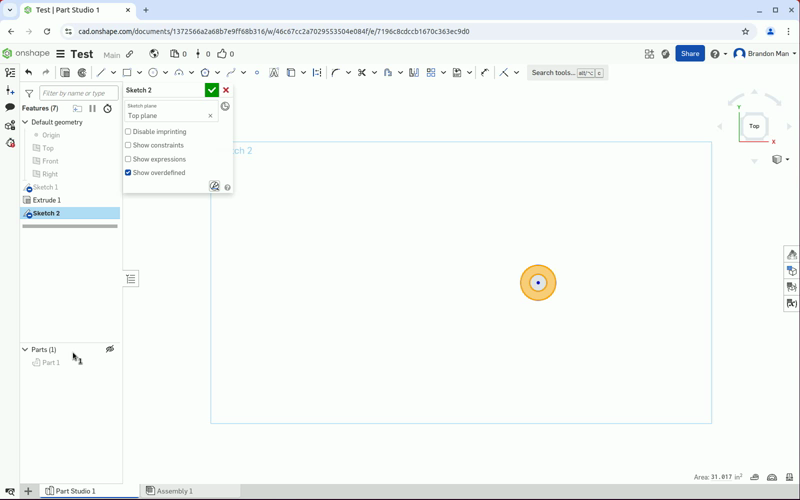
key(shift+y)
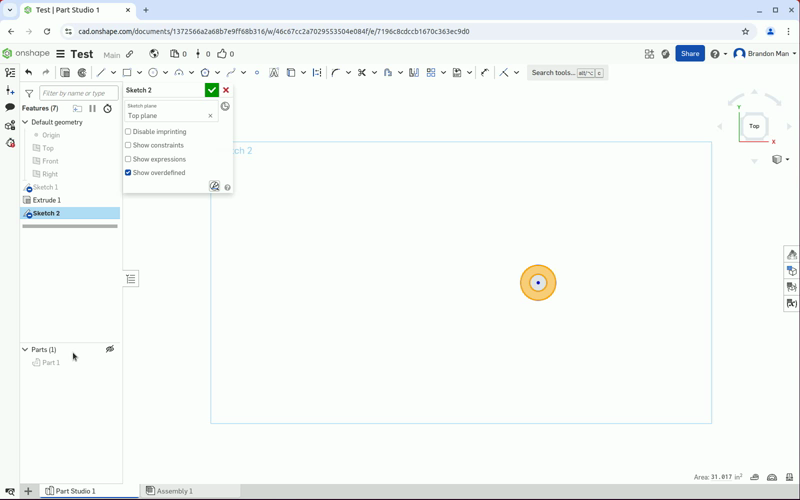
key(shift+e)
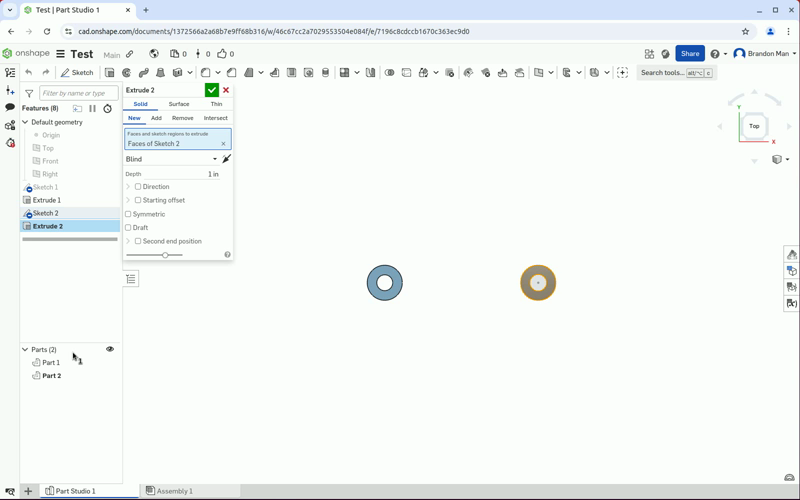
mouse_move(143, 106)
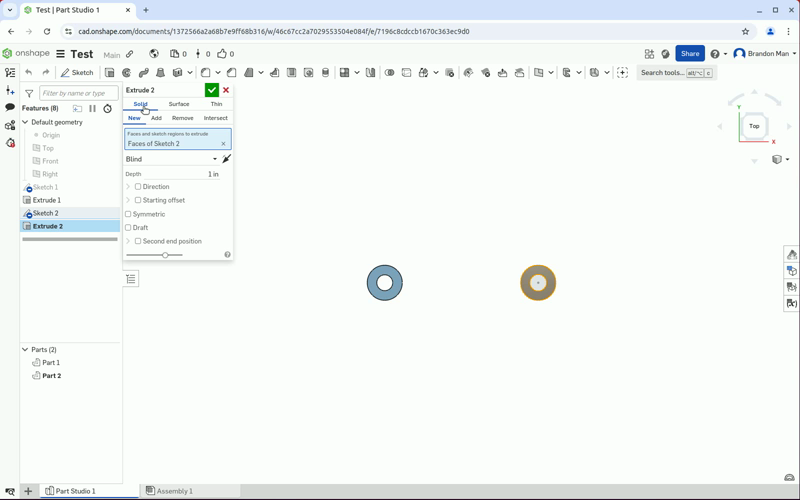
click(143, 106)
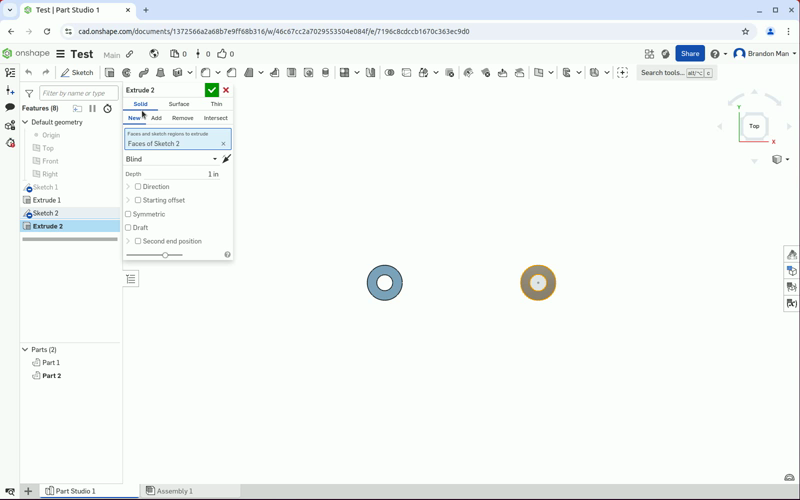
mouse_move(137, 120)
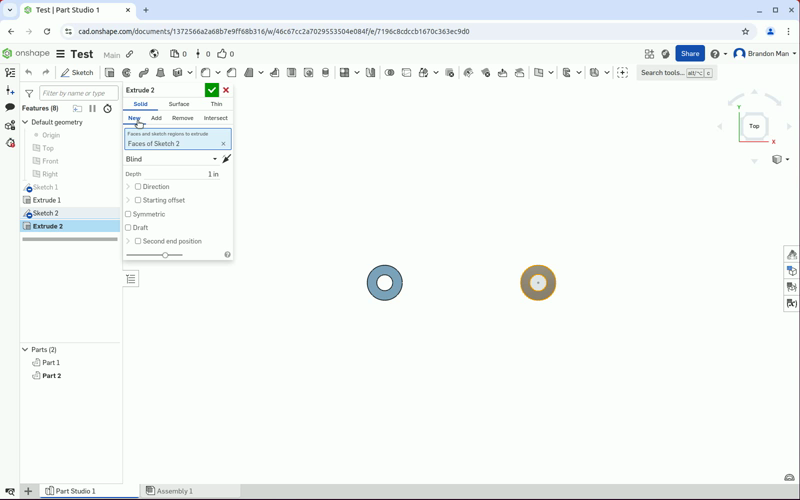
click(137, 120)
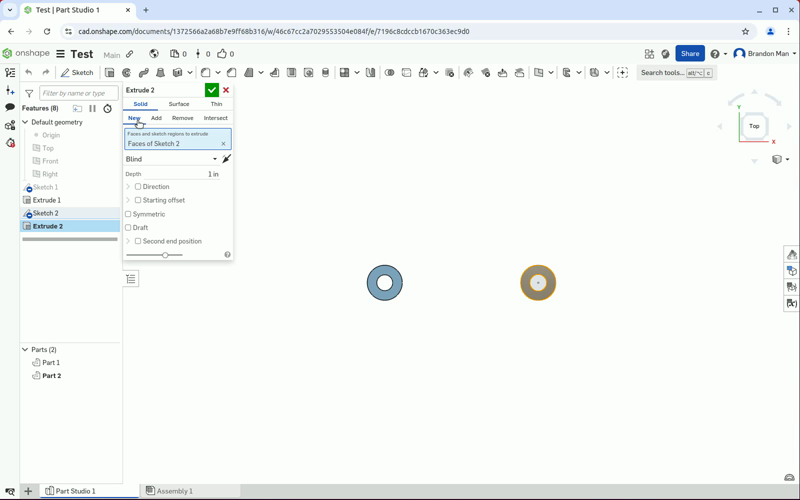
key(tab, 4)
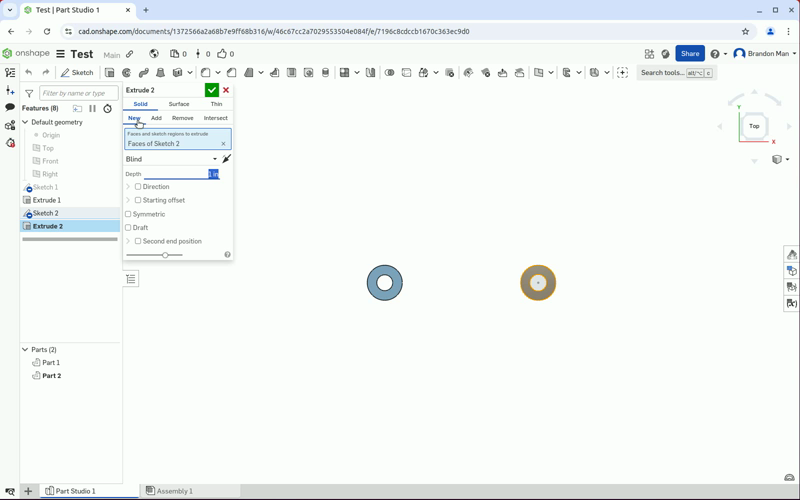
text(8.906)
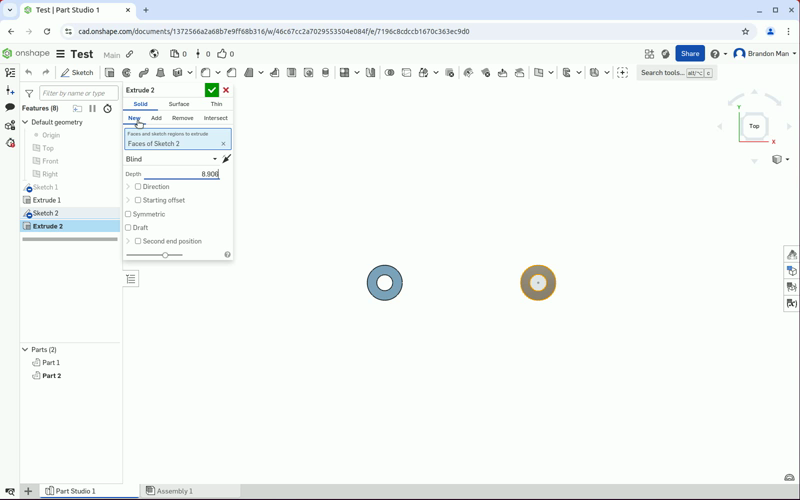
key(enter)
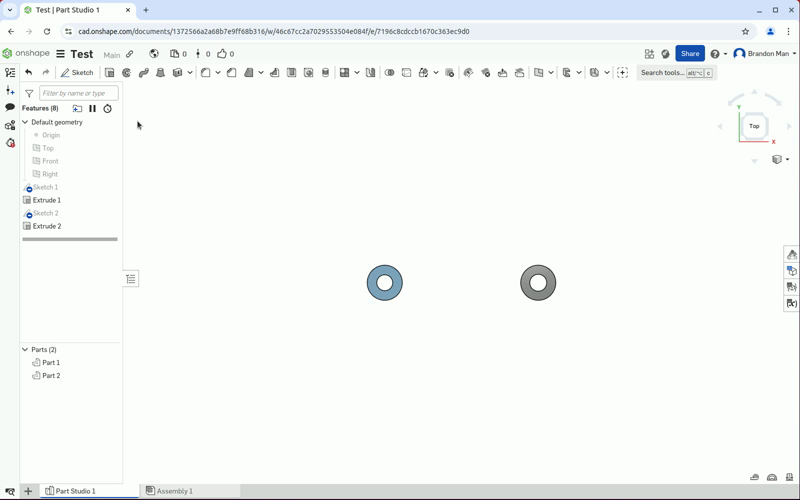
key(shift+h)
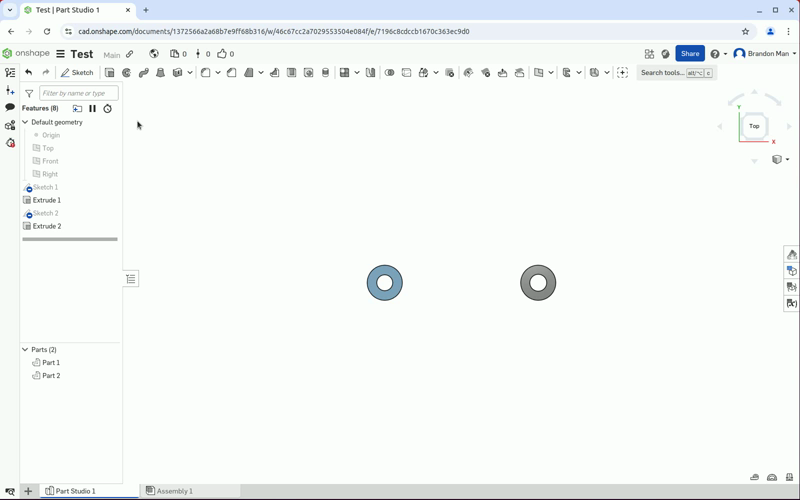
key(shift+h)
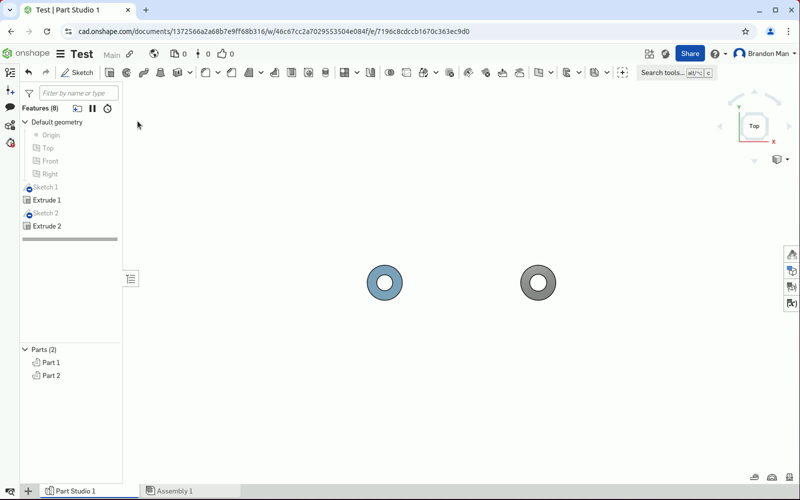
mouse_move(73, 189)
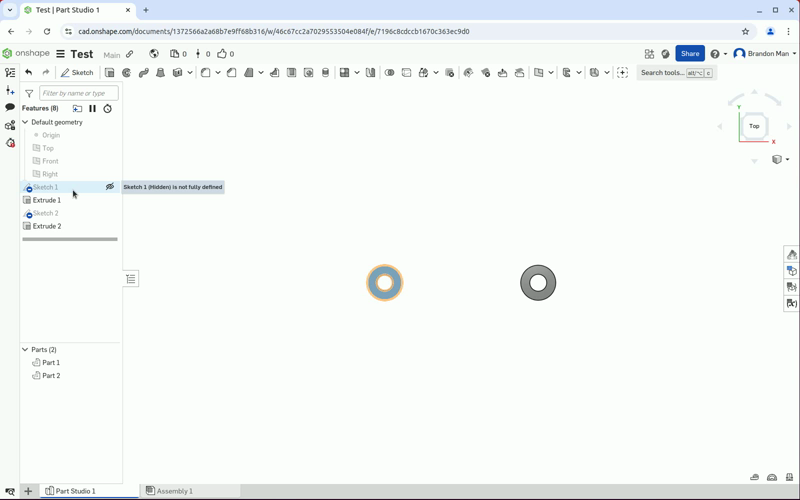
click(73, 189)
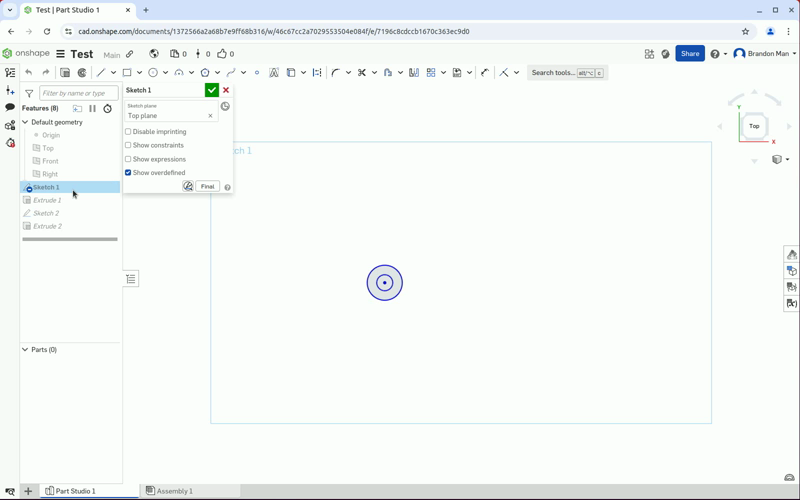
mouse_move(229, 92)
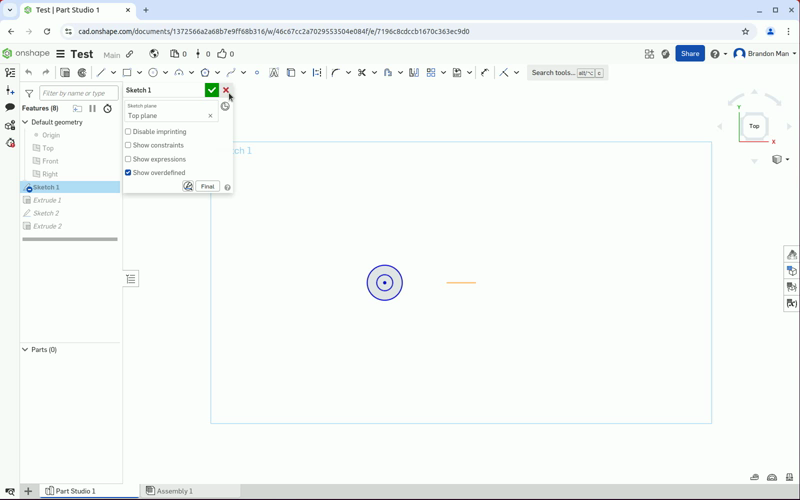
click(229, 92)
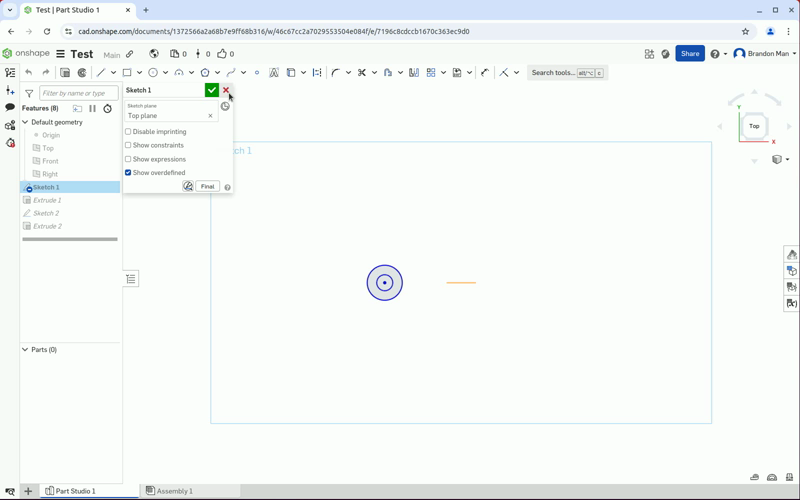
key(shift+s)
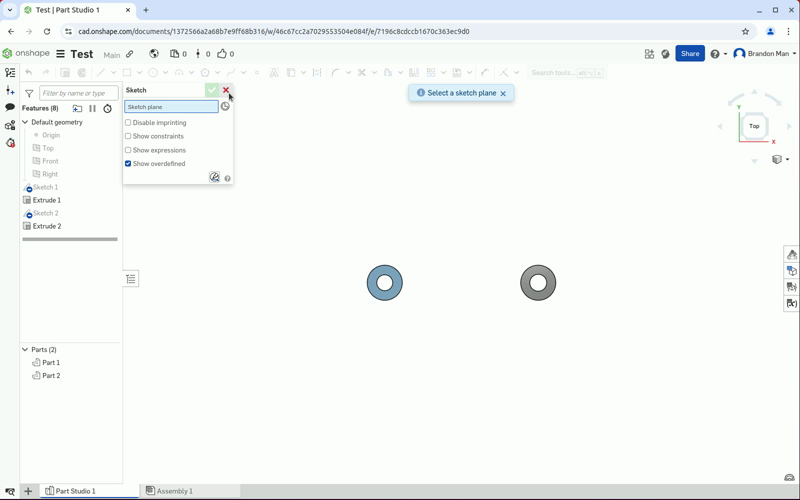
mouse_move(73, 150)
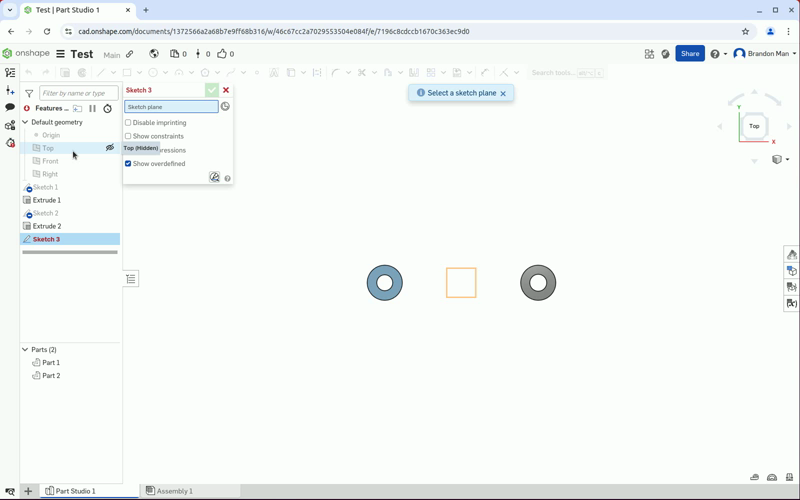
click(73, 150)
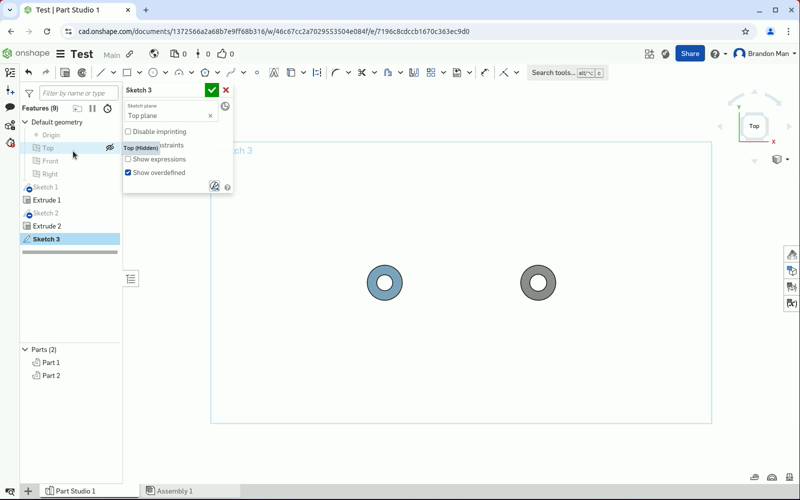
mouse_move(73, 352)
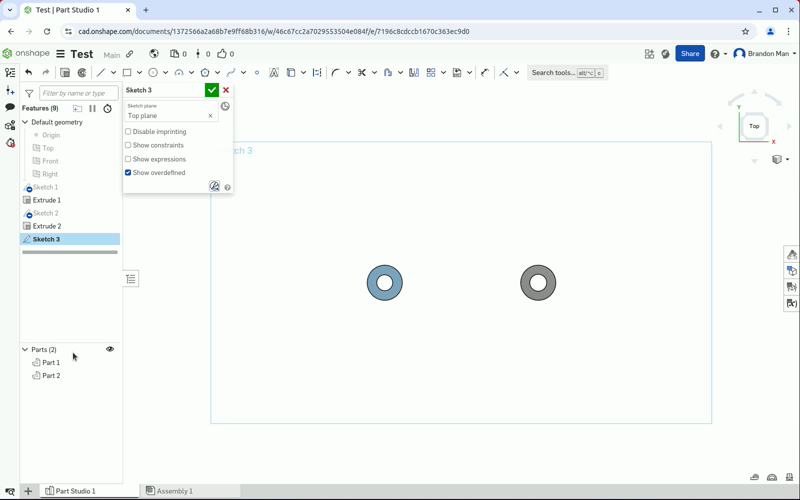
key(y)
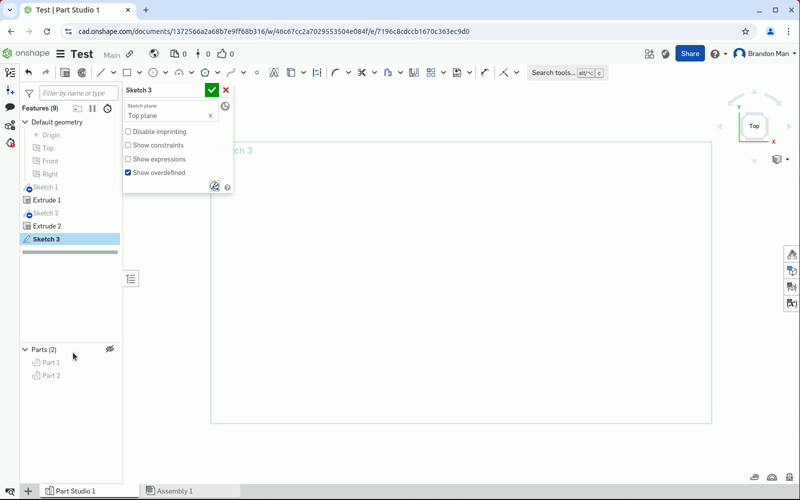
key(a)
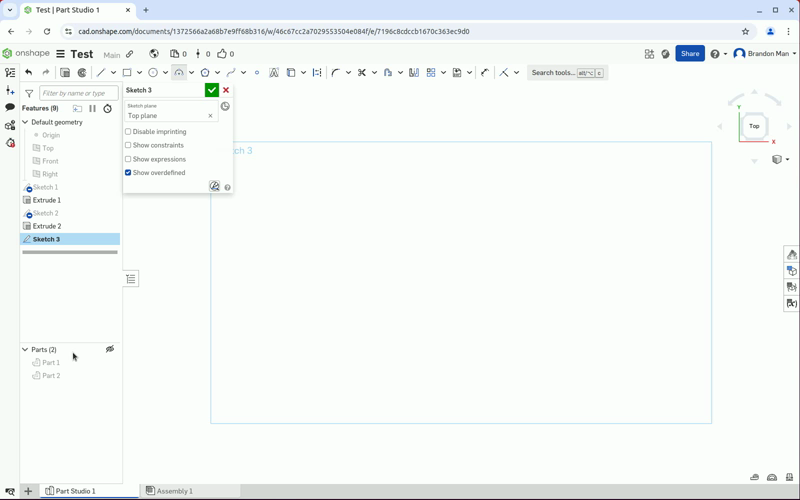
key_down(shift)
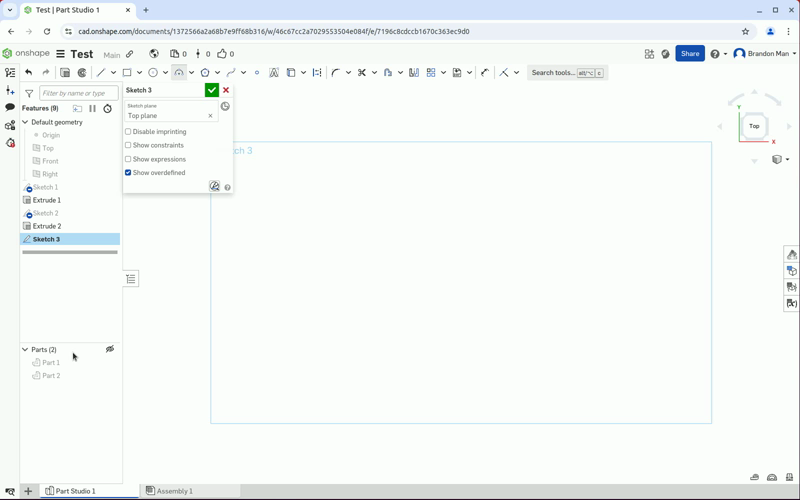
mouse_move(348, 285)
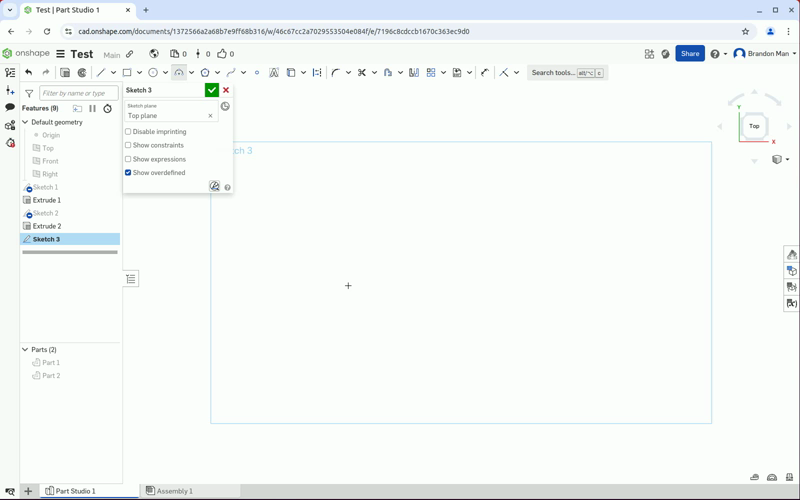
click(348, 285)
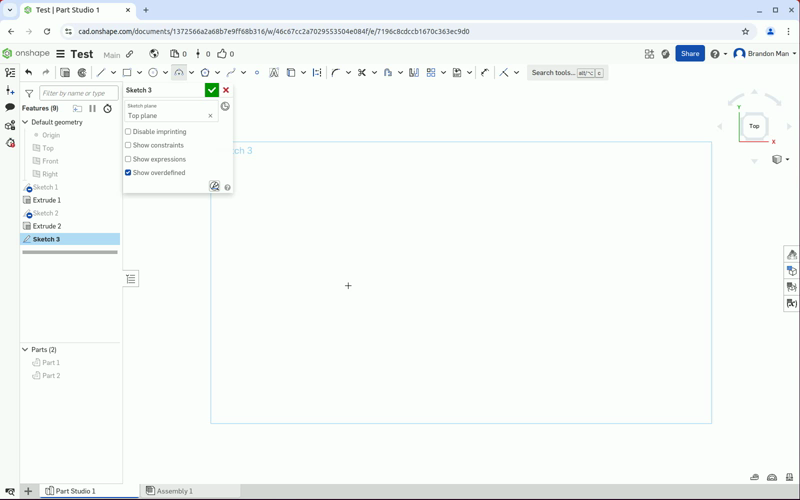
key_up(shift)
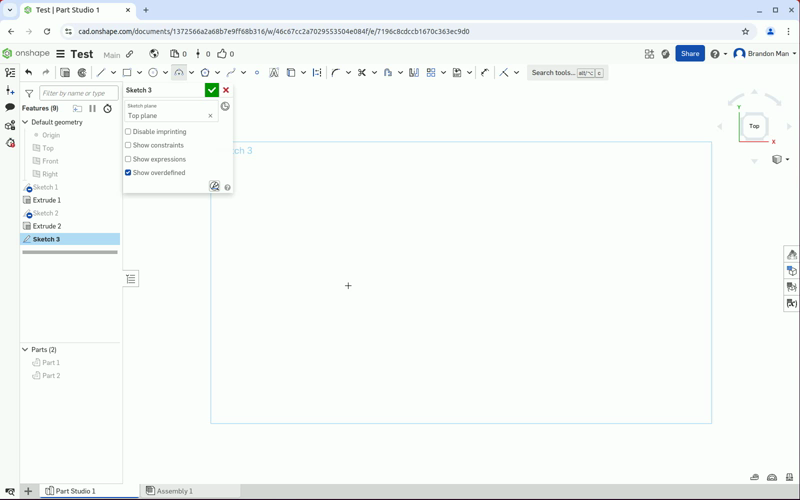
key_down(shift)
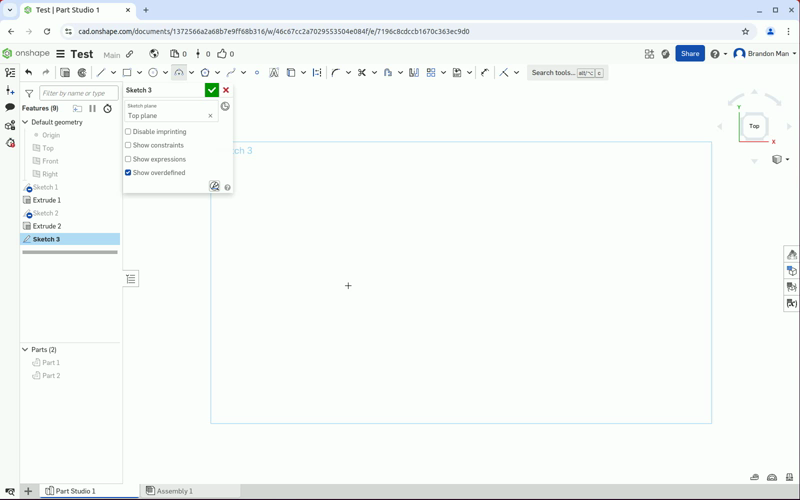
mouse_move(362, 299)
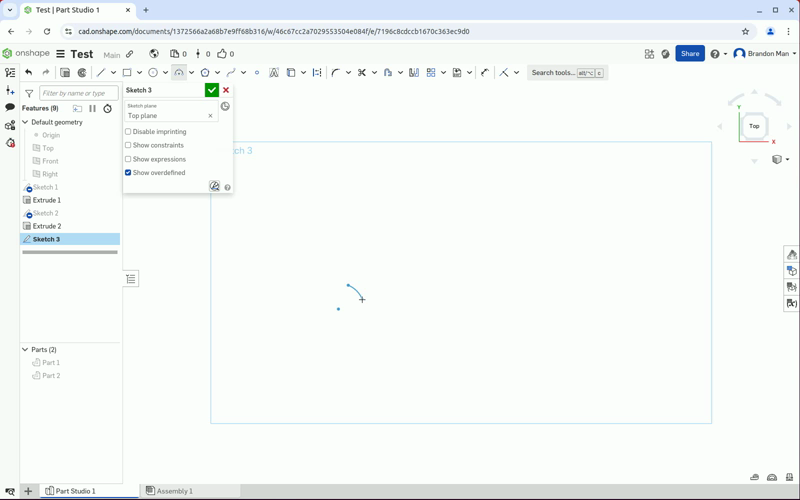
click(362, 299)
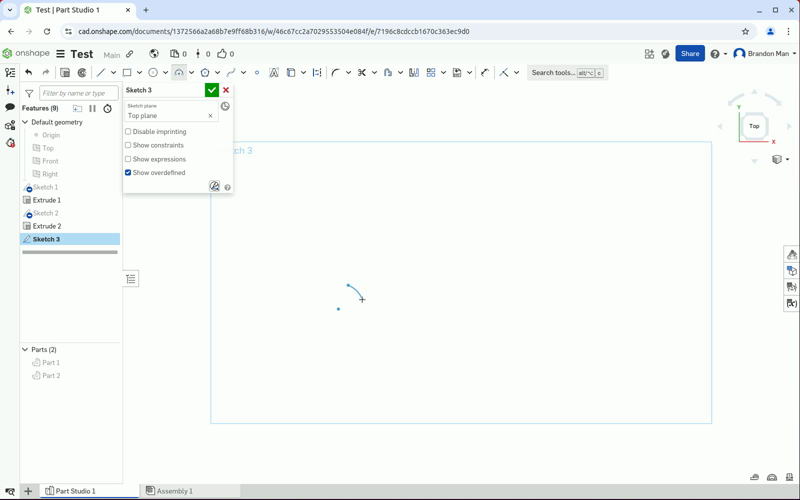
mouse_move(352, 295)
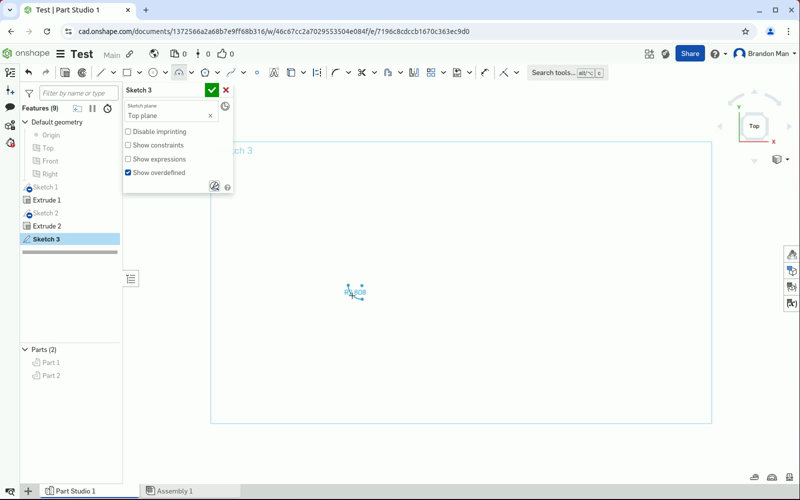
click(352, 295)
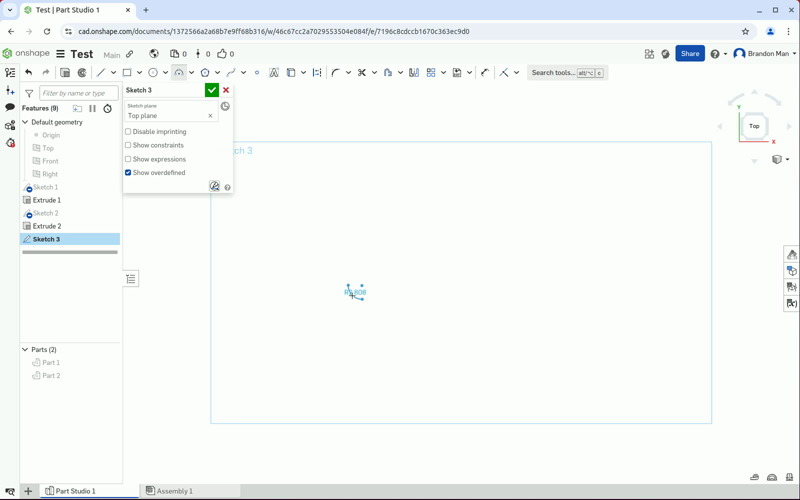
key_up(shift)
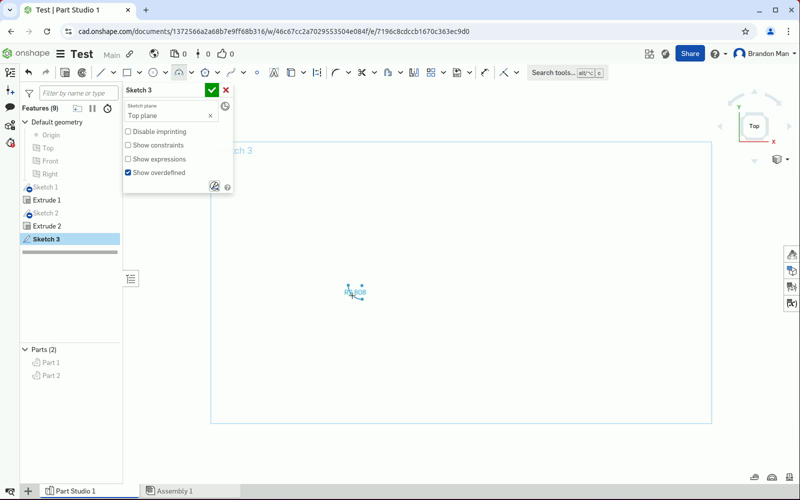
key(esc)
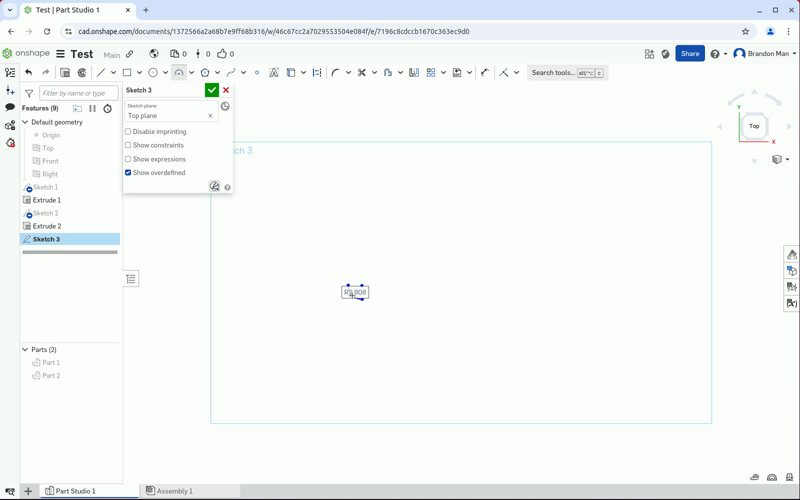
key(l)
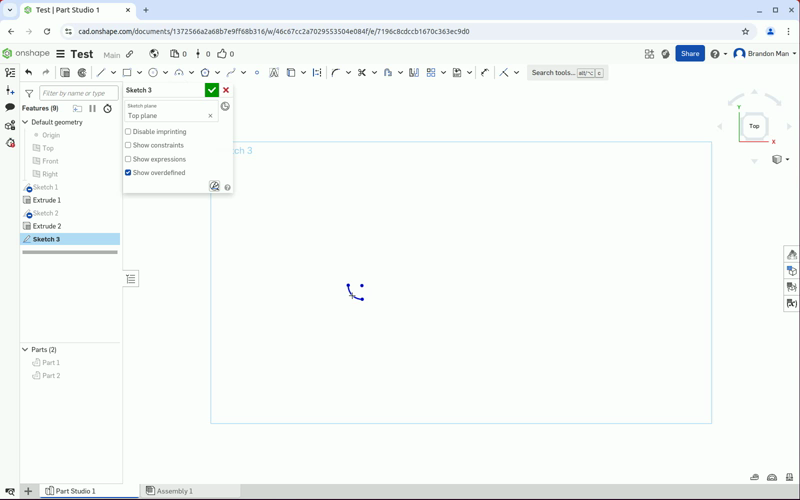
mouse_move(362, 299)
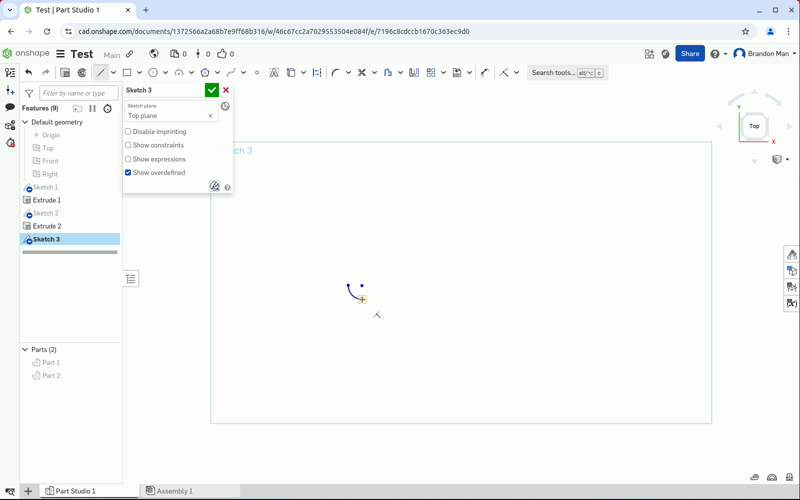
click(362, 299)
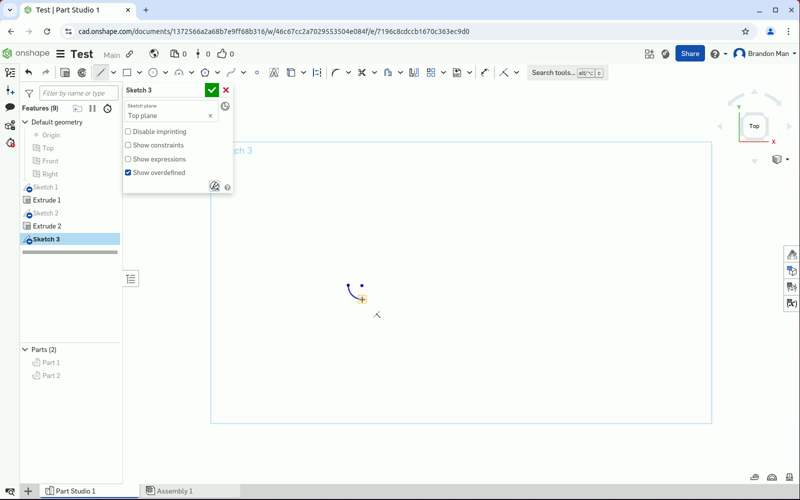
key_down(shift)
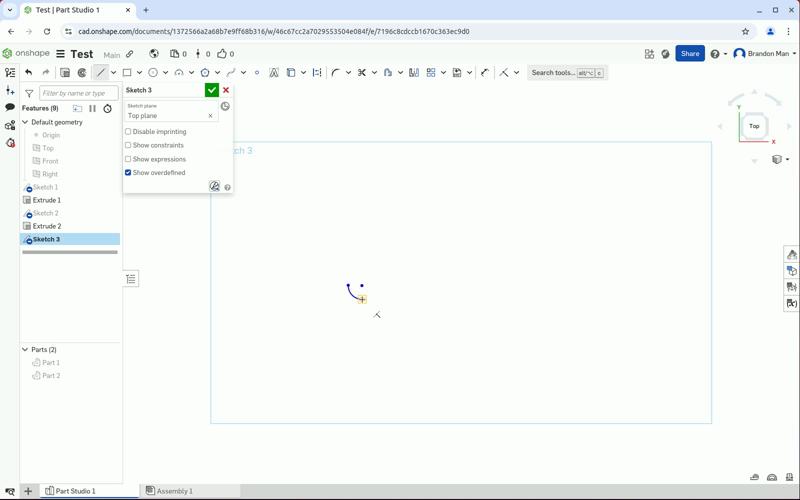
mouse_move(558, 299)
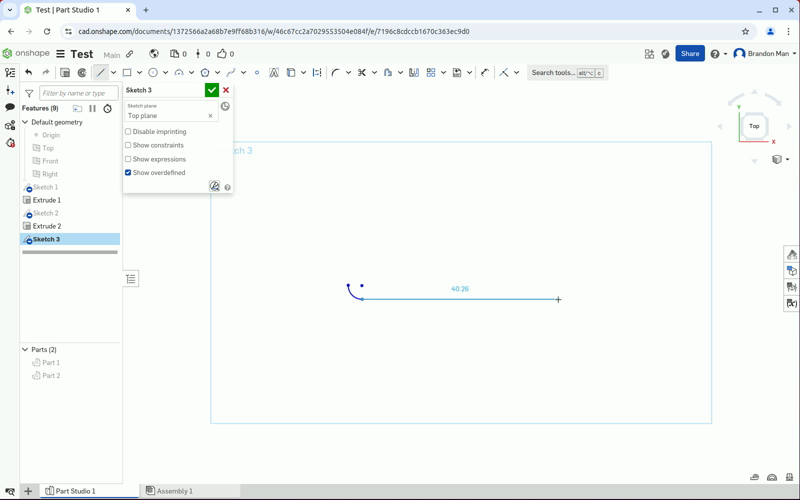
click(558, 299)
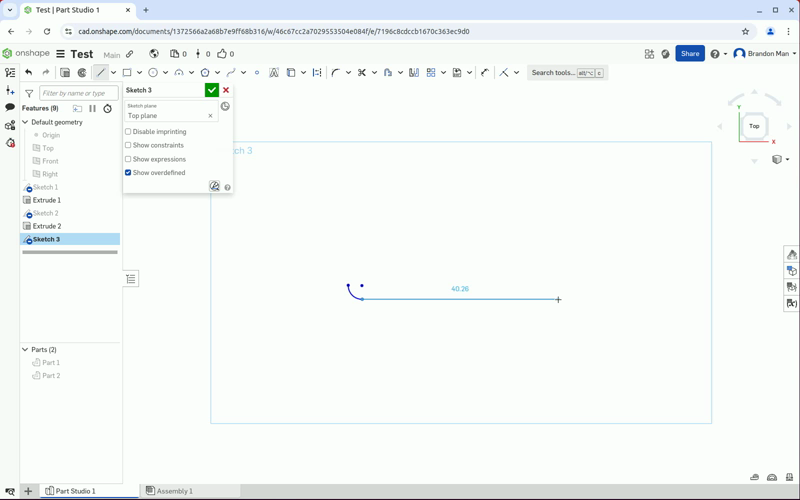
key_up(shift)
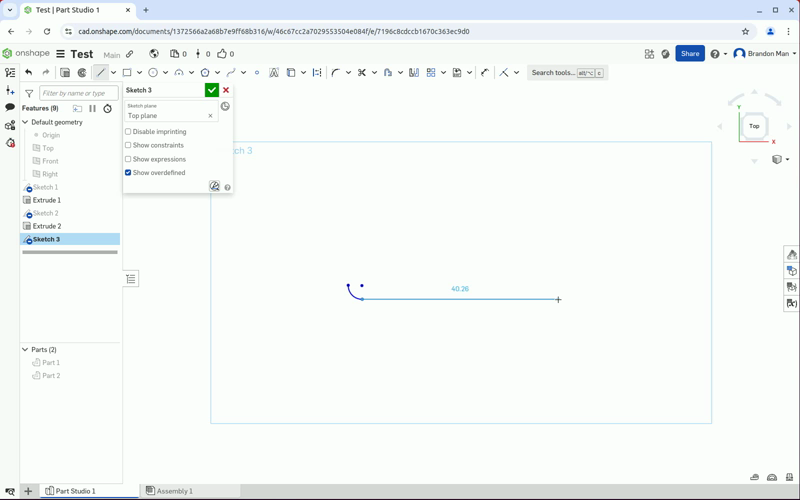
key(esc)
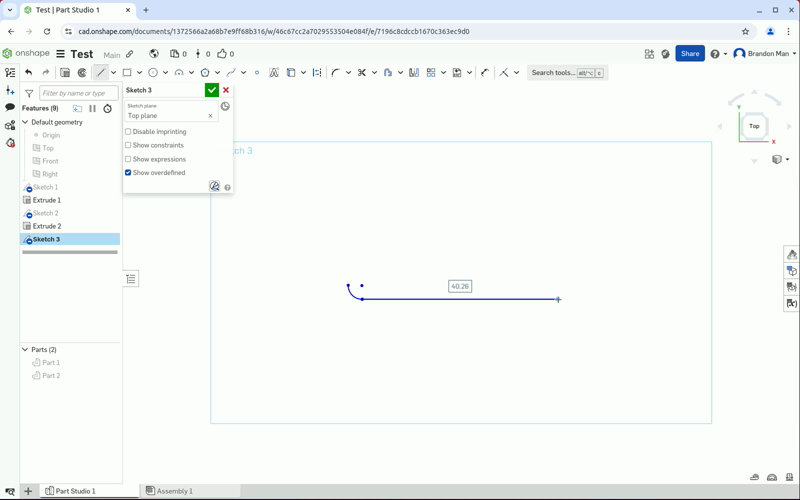
key(a)
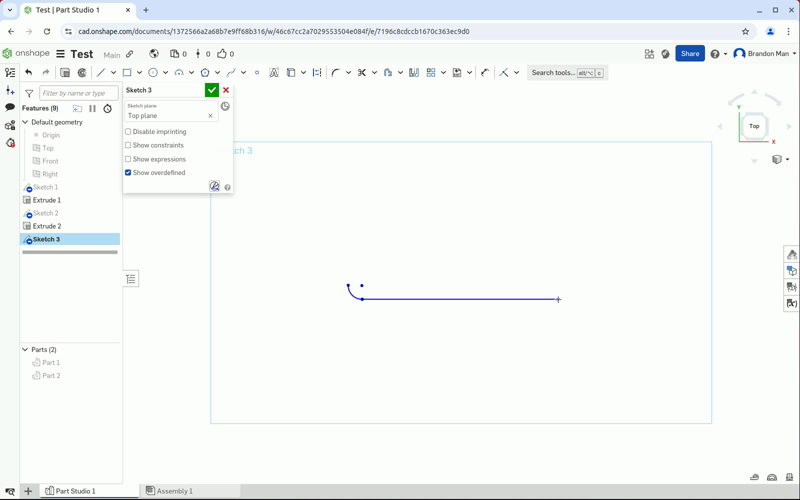
mouse_move(558, 299)
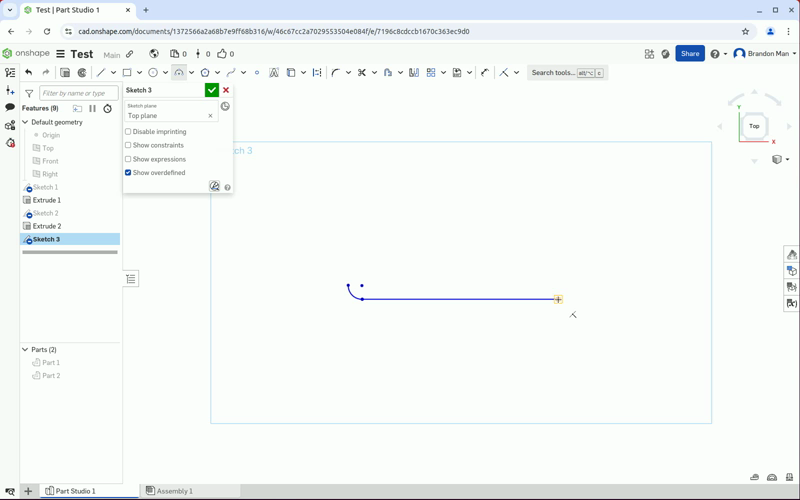
click(558, 299)
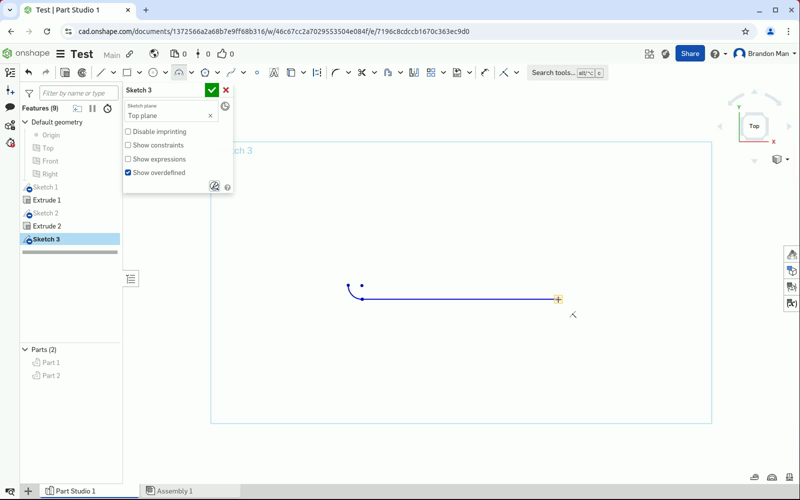
key_down(shift)
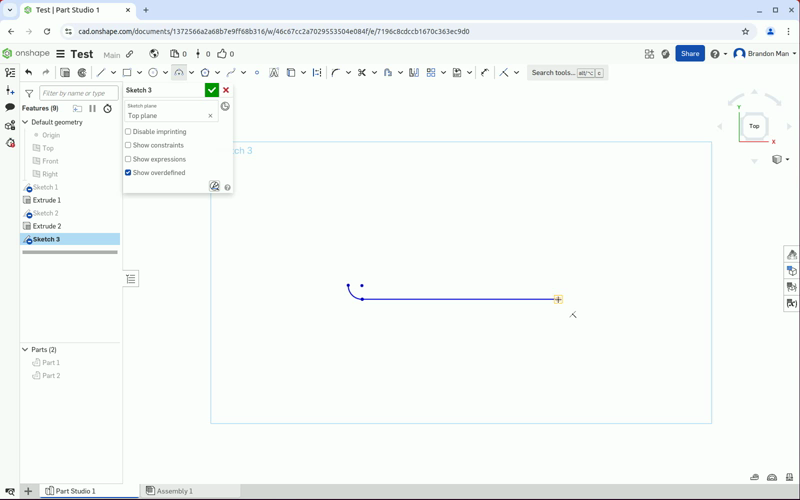
mouse_move(572, 285)
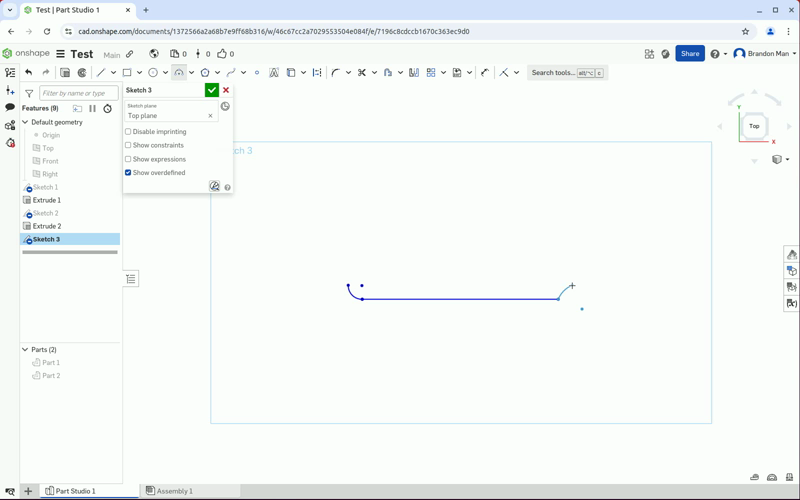
click(572, 285)
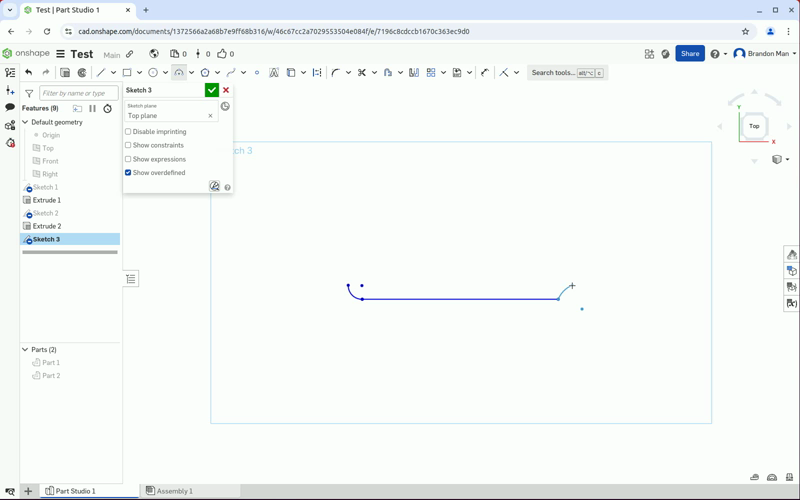
mouse_move(567, 295)
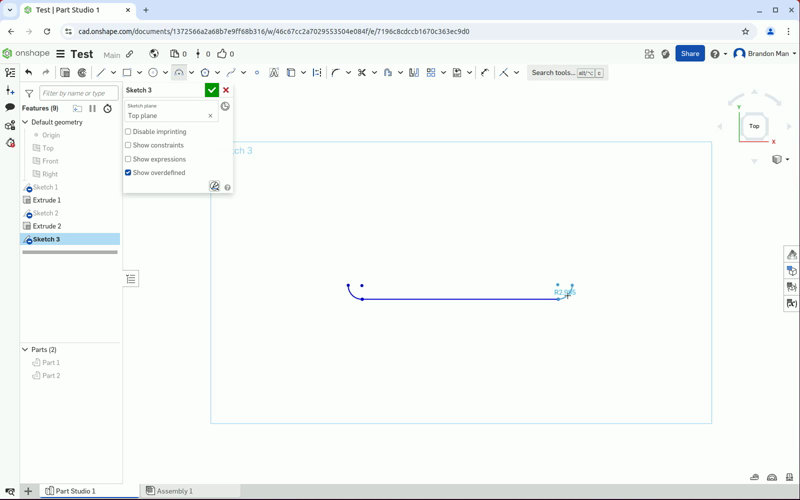
click(567, 295)
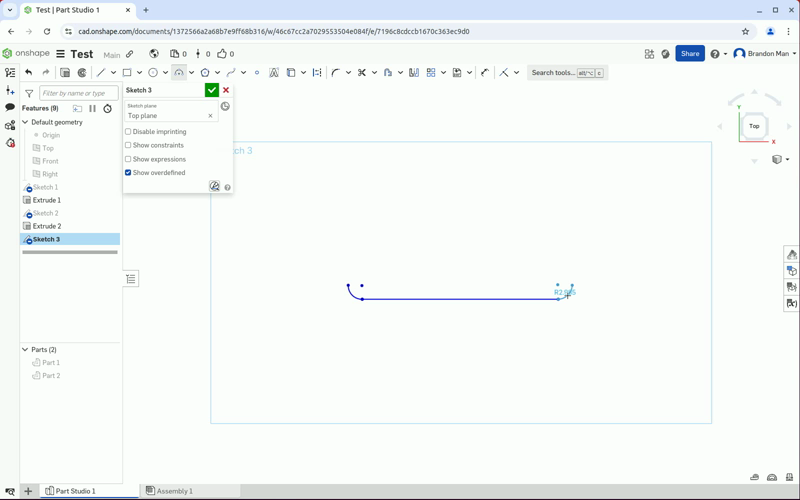
key_up(shift)
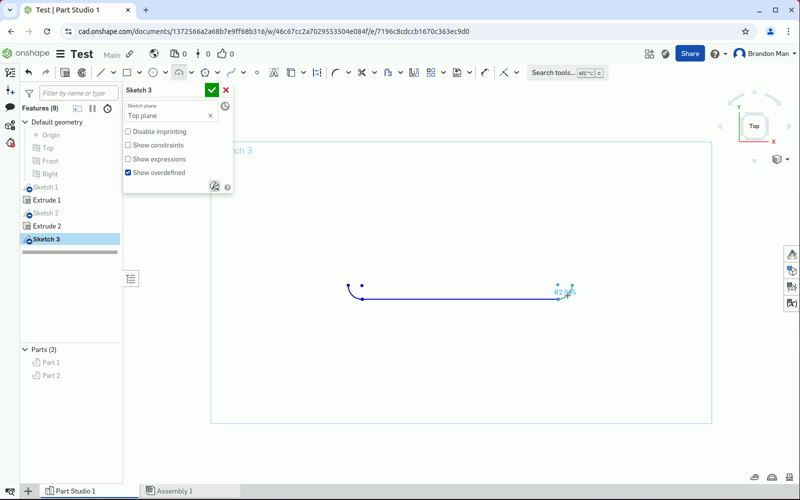
key(esc)
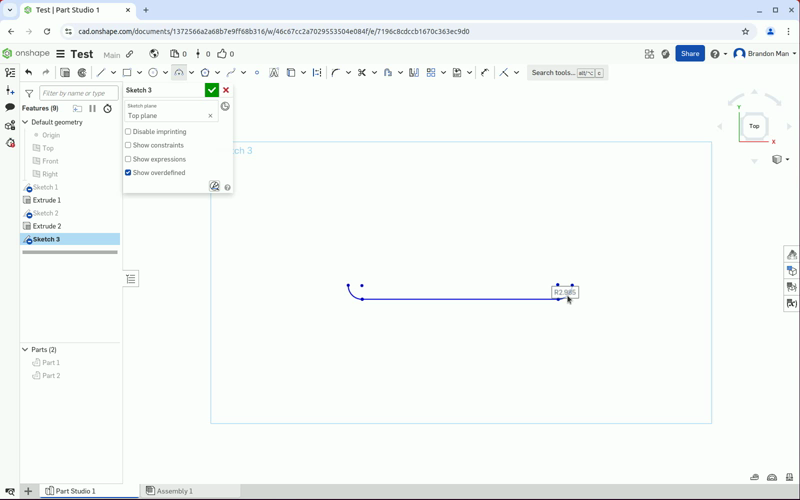
key(l)
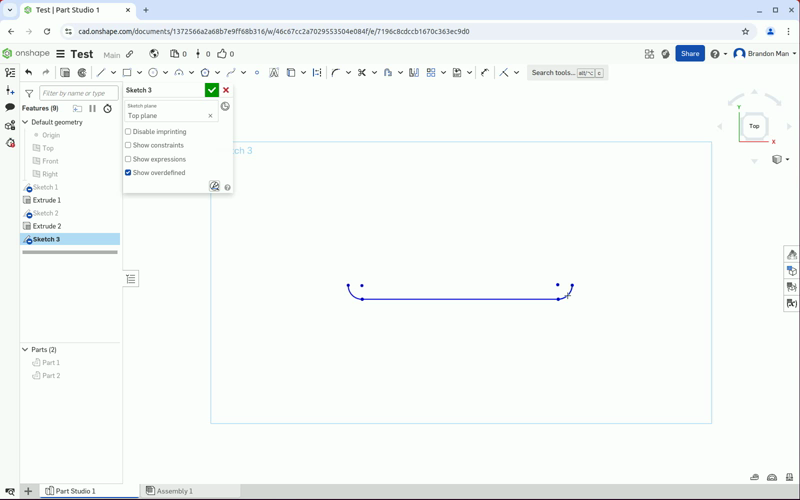
mouse_move(572, 285)
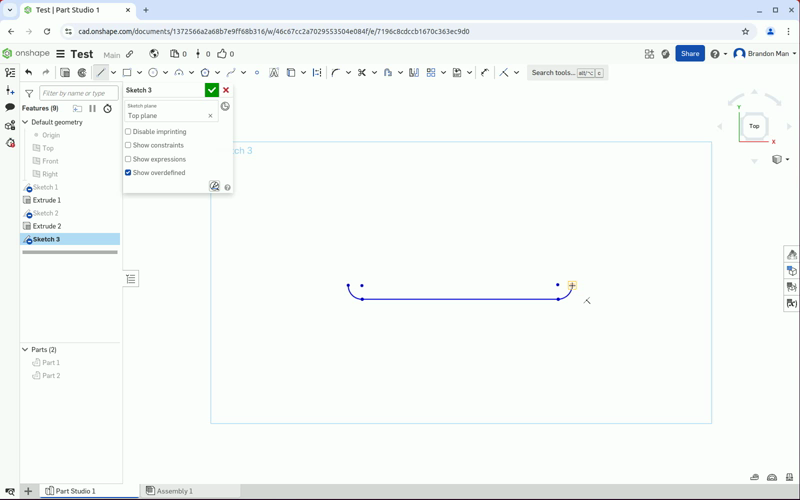
click(572, 285)
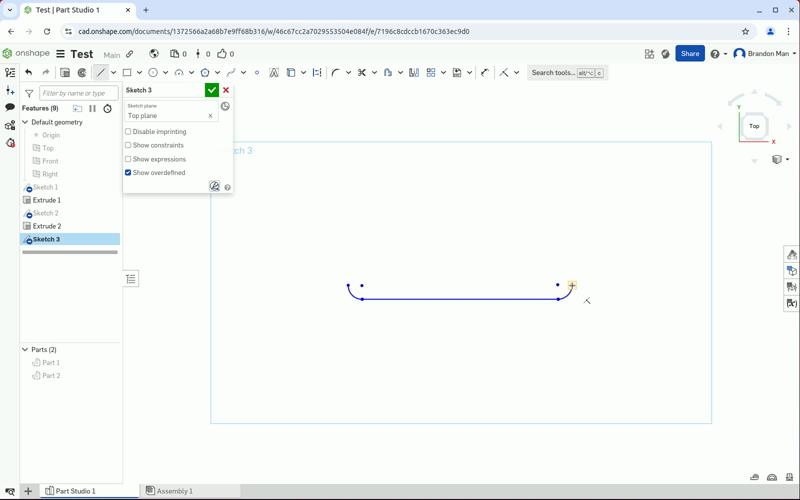
key_down(shift)
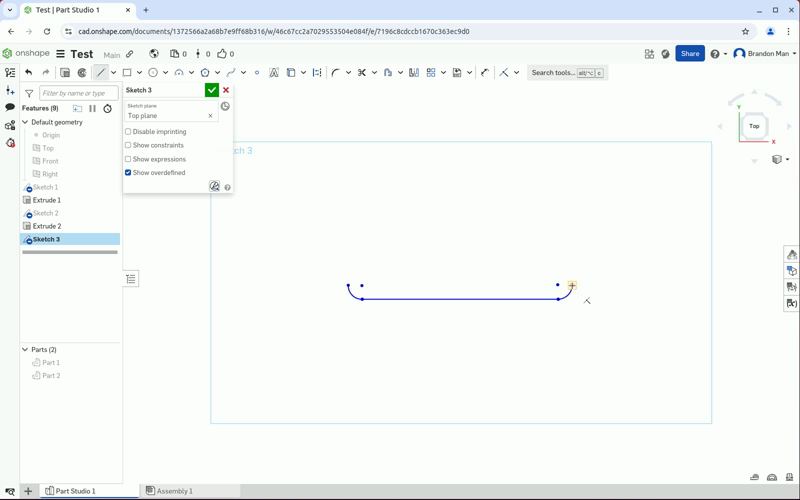
mouse_move(589, 285)
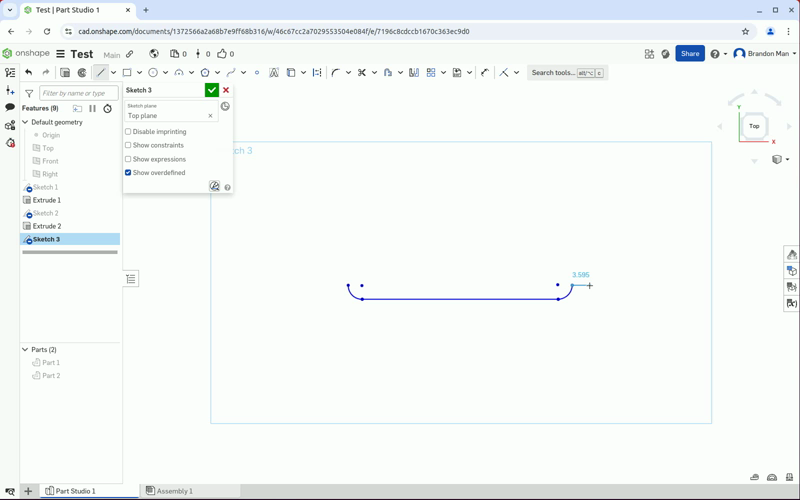
mouse_move(572, 273)
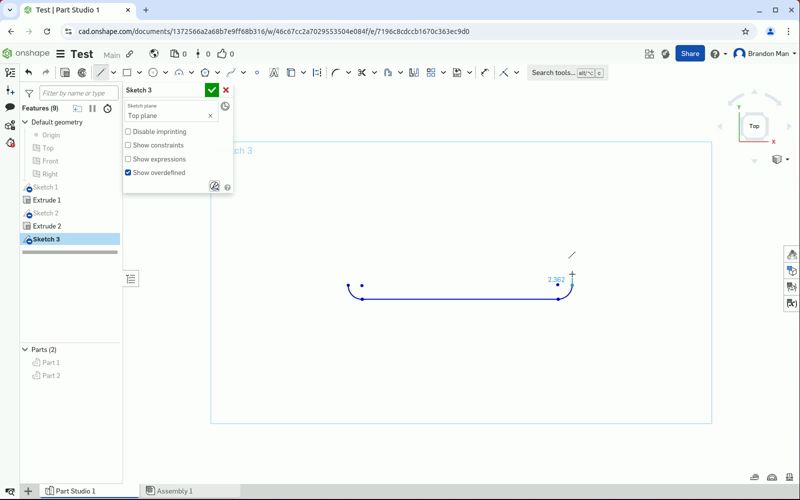
click(572, 273)
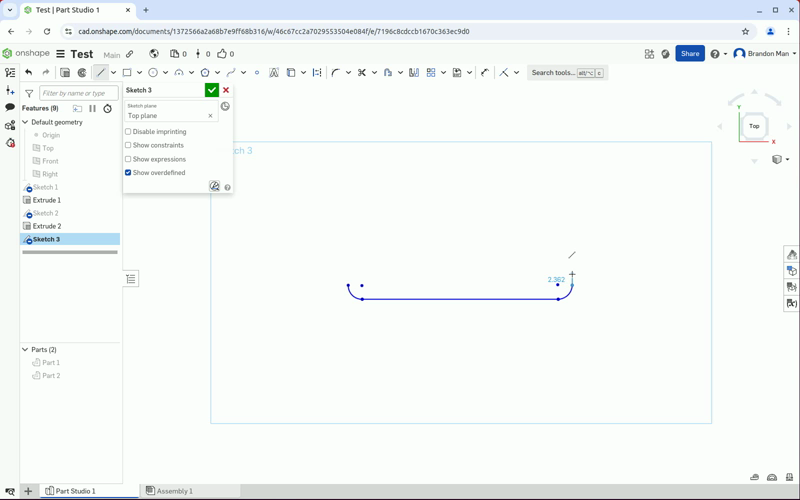
key_up(shift)
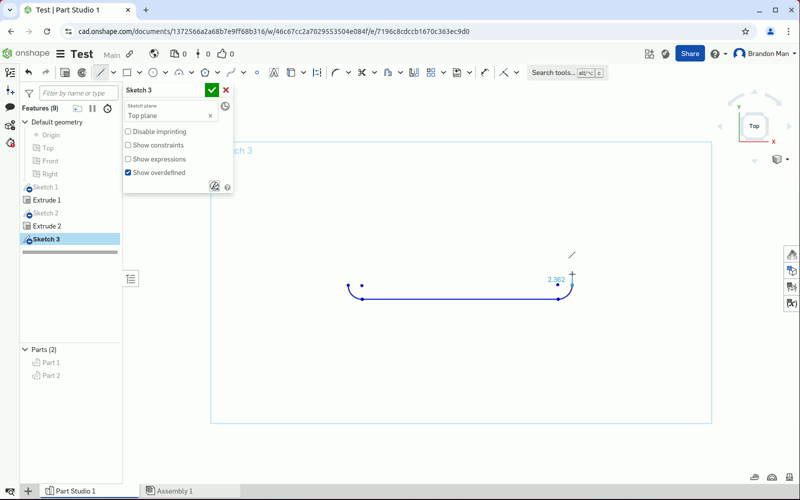
key(esc)
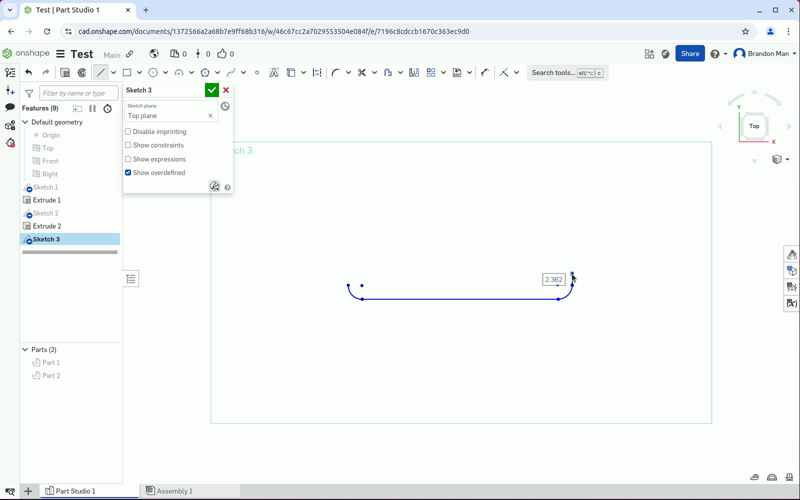
key(a)
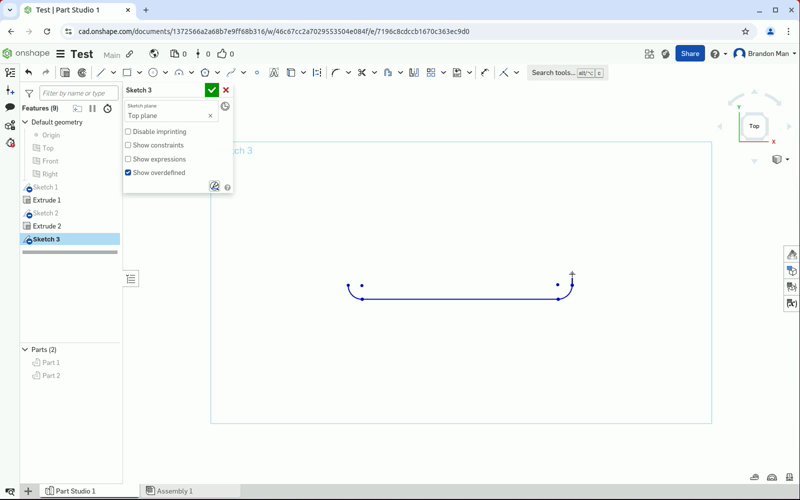
mouse_move(572, 273)
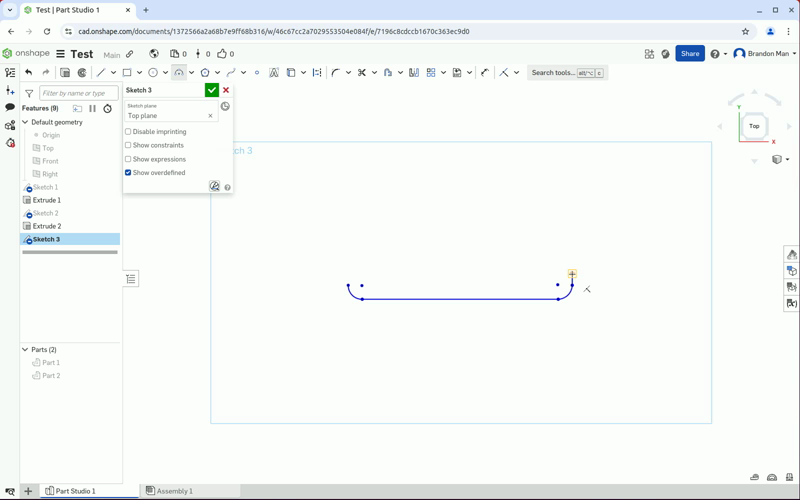
click(572, 273)
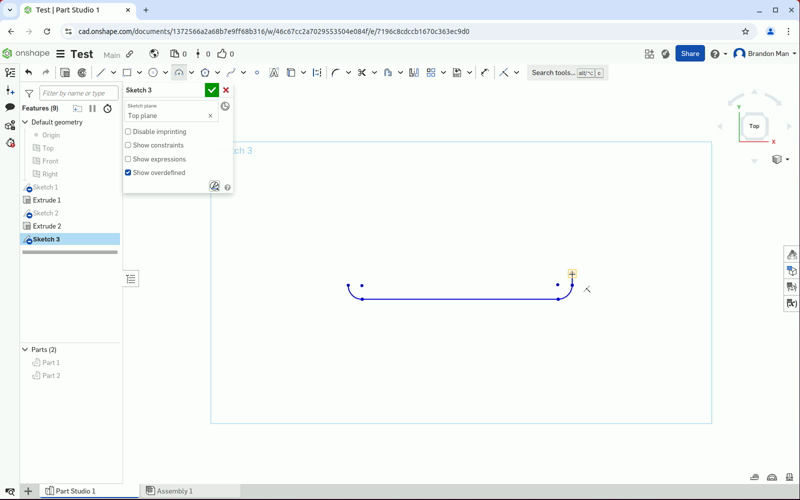
key_down(shift)
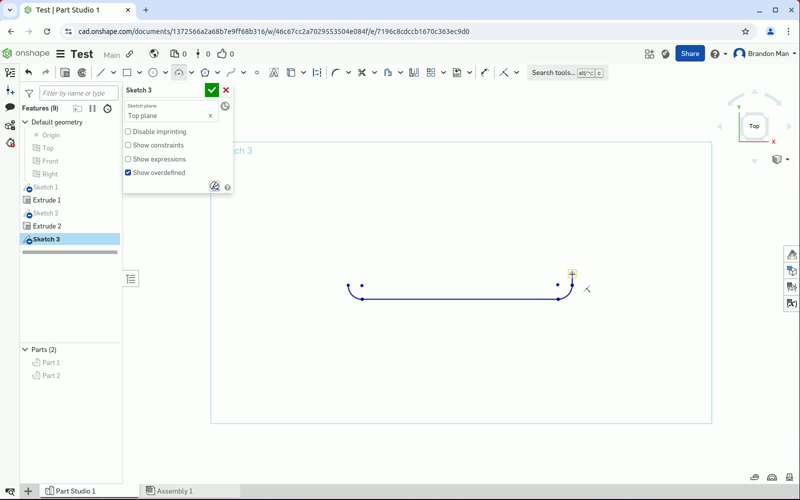
mouse_move(558, 257)
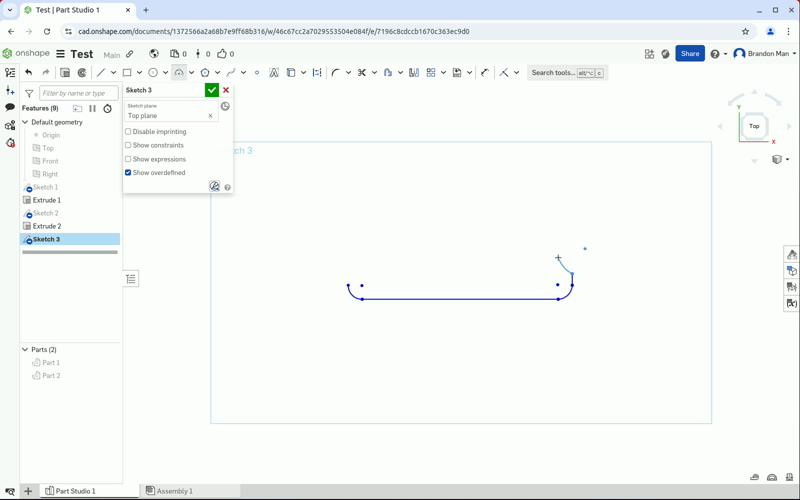
click(558, 257)
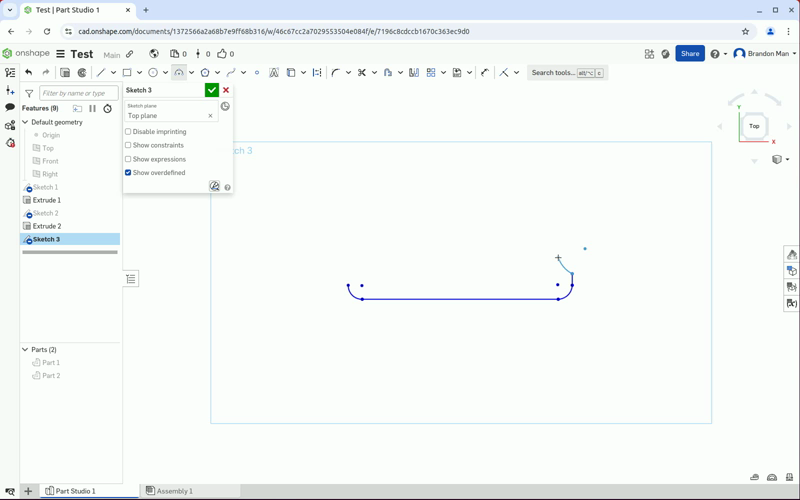
mouse_move(568, 262)
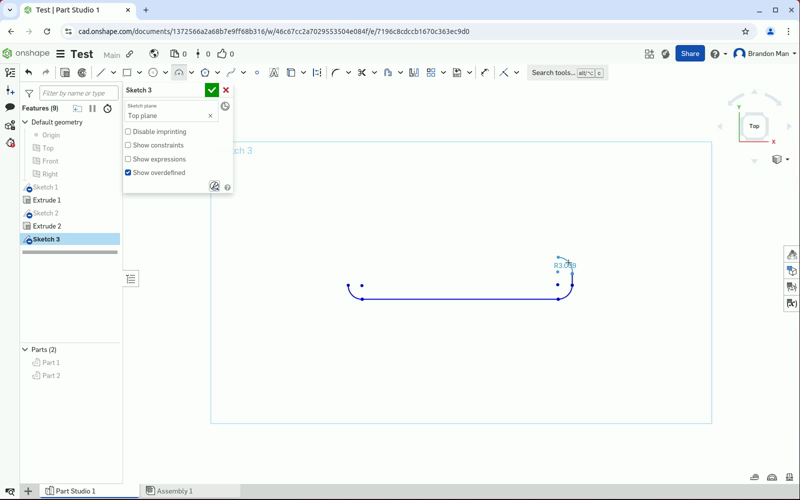
click(568, 262)
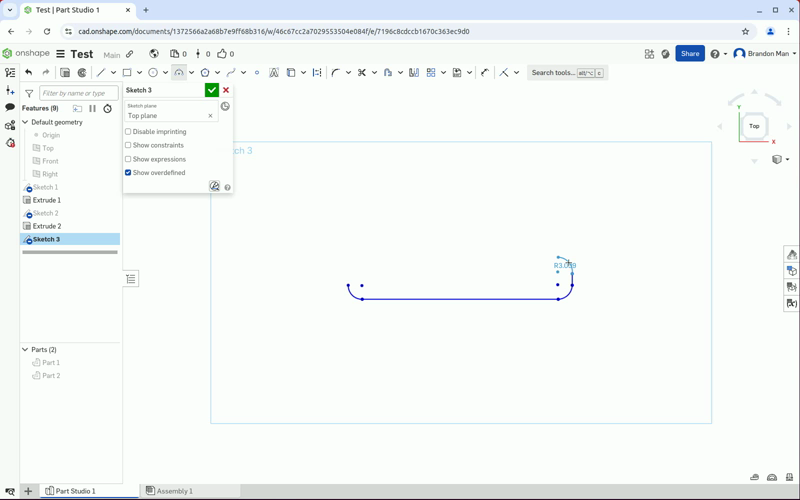
key_up(shift)
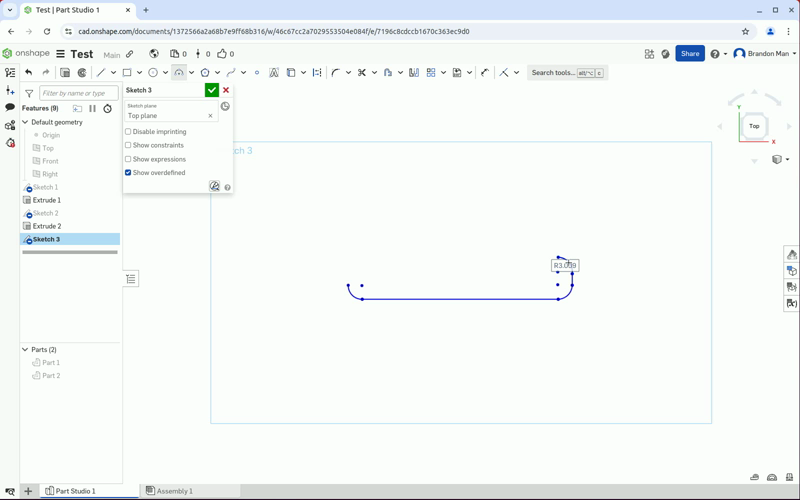
key(esc)
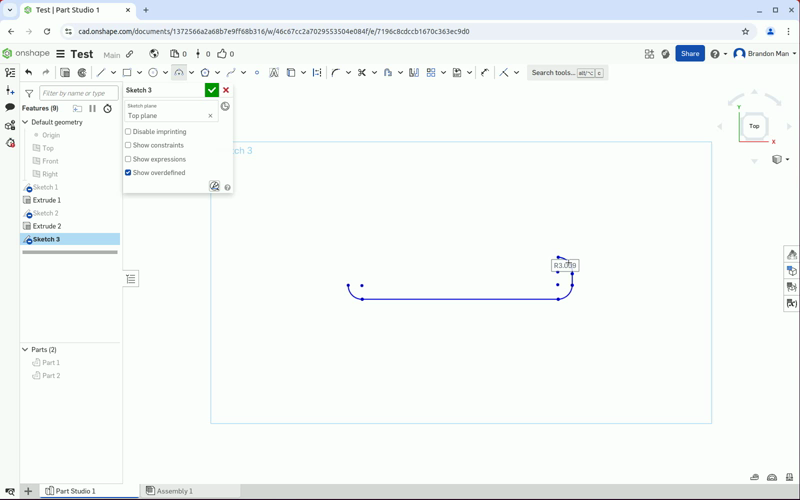
key(l)
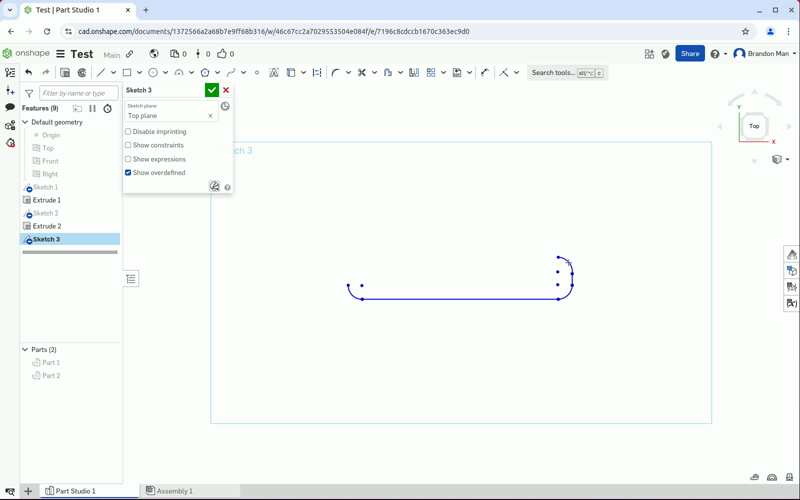
mouse_move(558, 257)
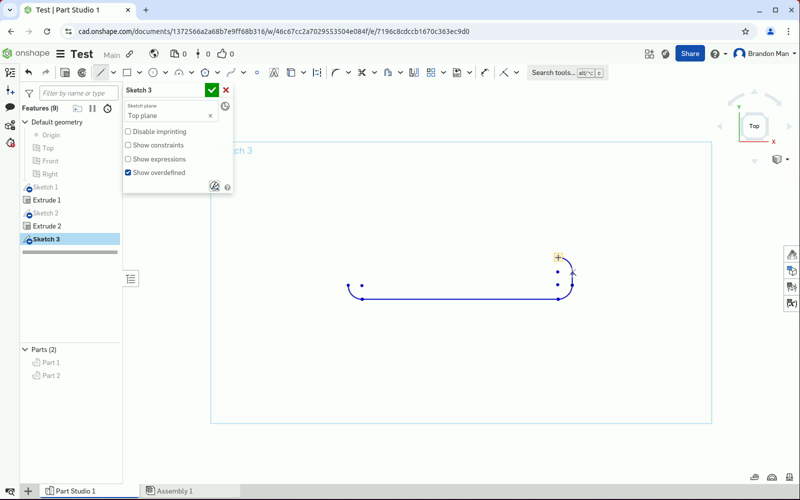
click(558, 257)
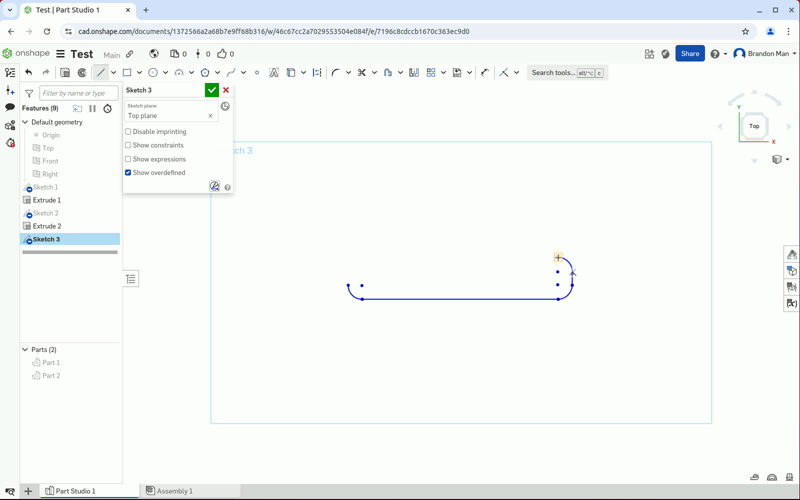
key_down(shift)
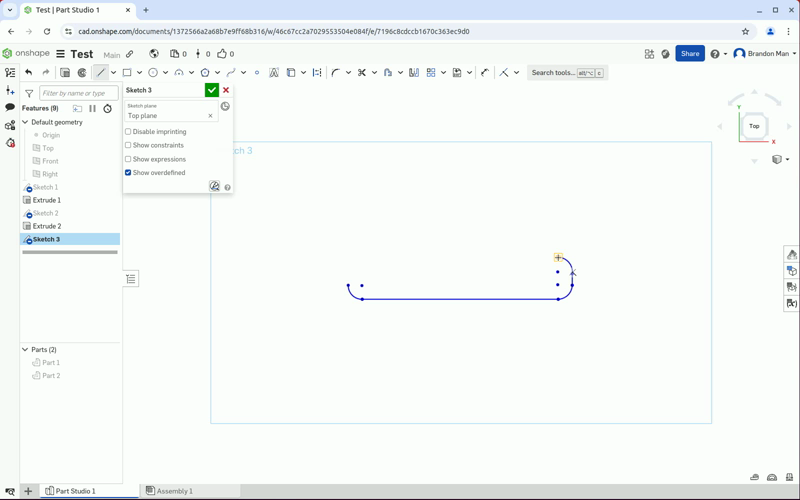
mouse_move(362, 257)
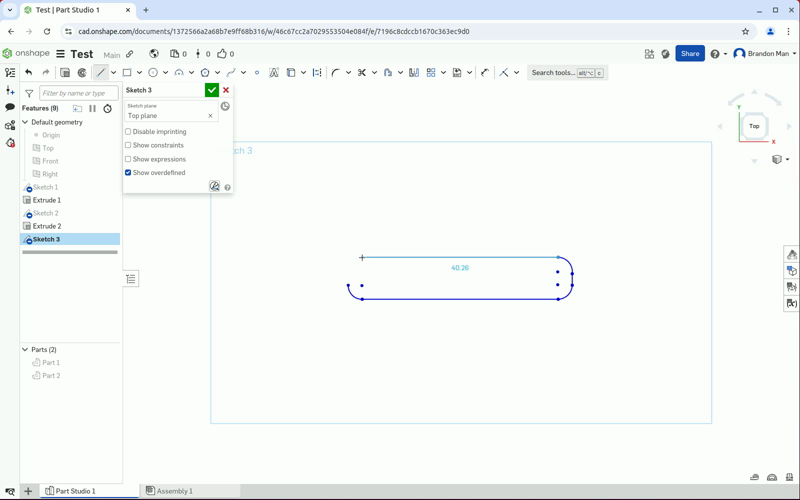
click(362, 257)
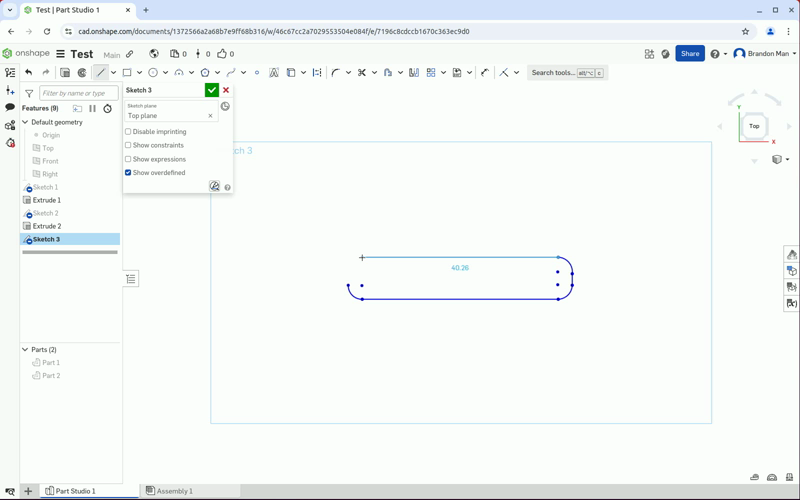
key_up(shift)
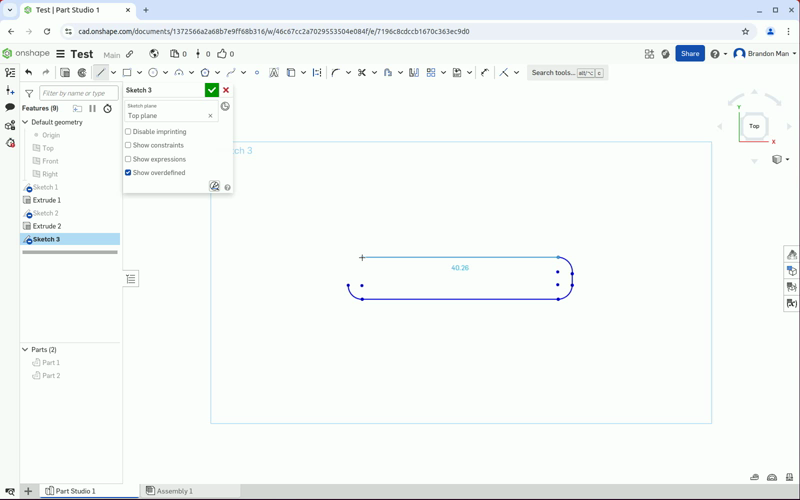
key(esc)
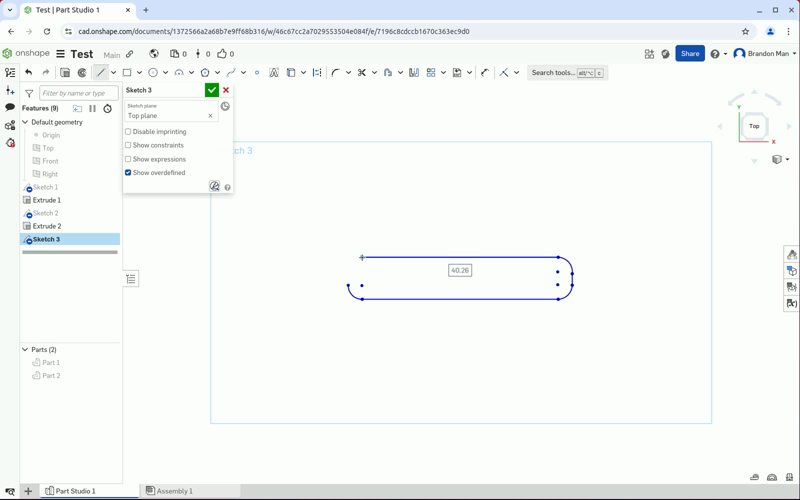
key(a)
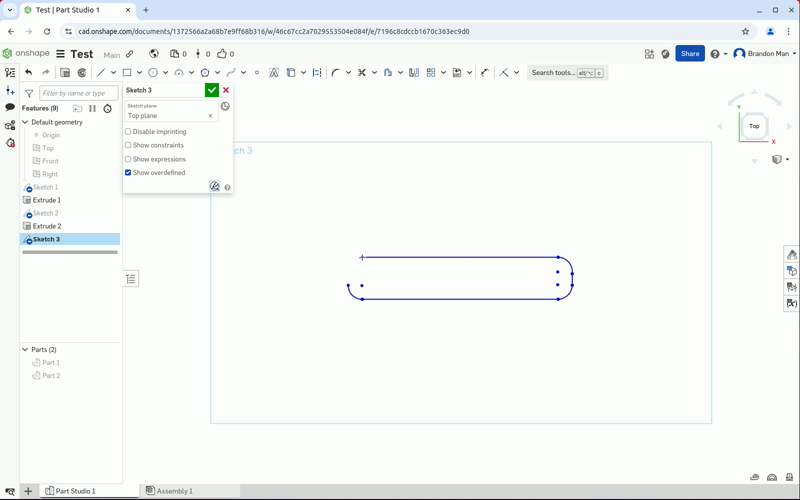
mouse_move(362, 257)
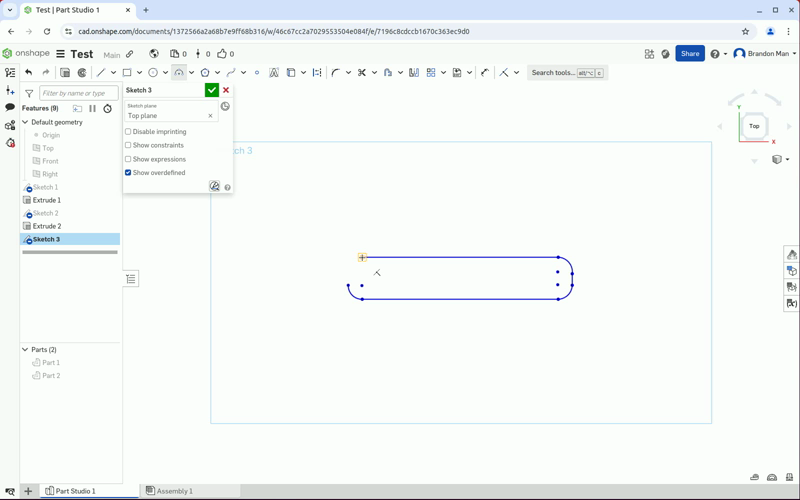
click(362, 257)
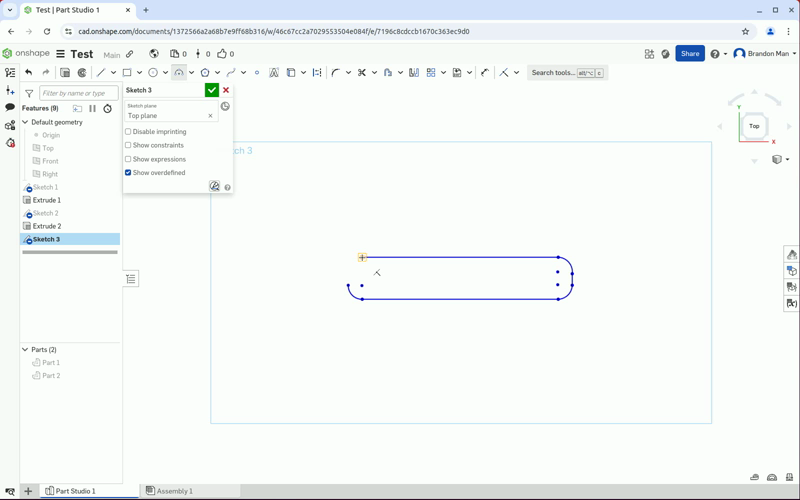
key_down(shift)
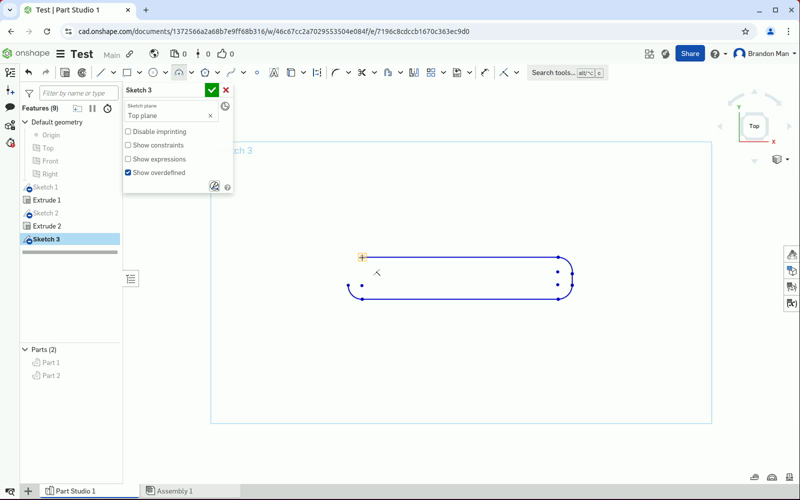
mouse_move(348, 273)
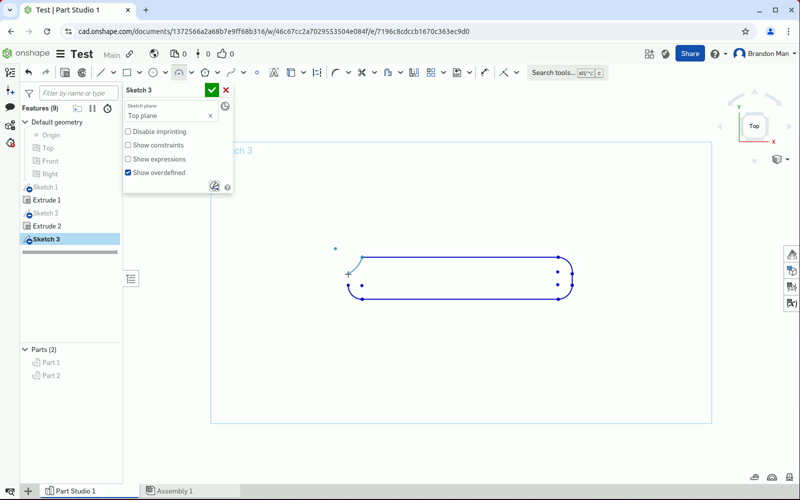
click(348, 273)
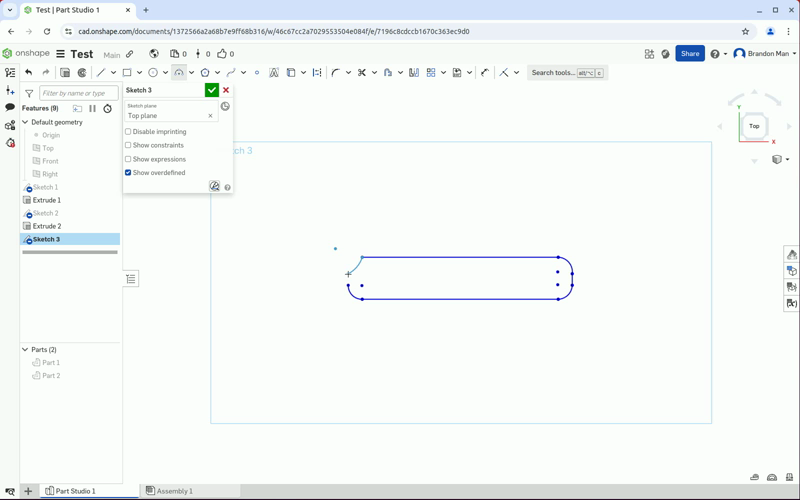
mouse_move(351, 262)
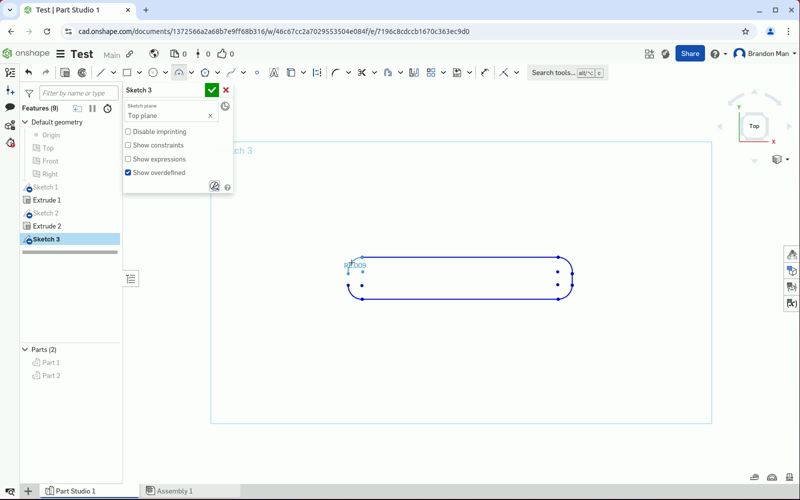
click(351, 262)
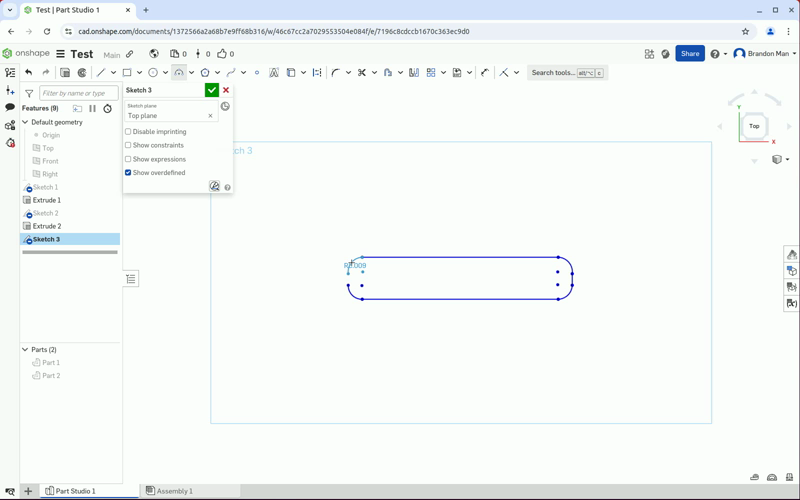
key_up(shift)
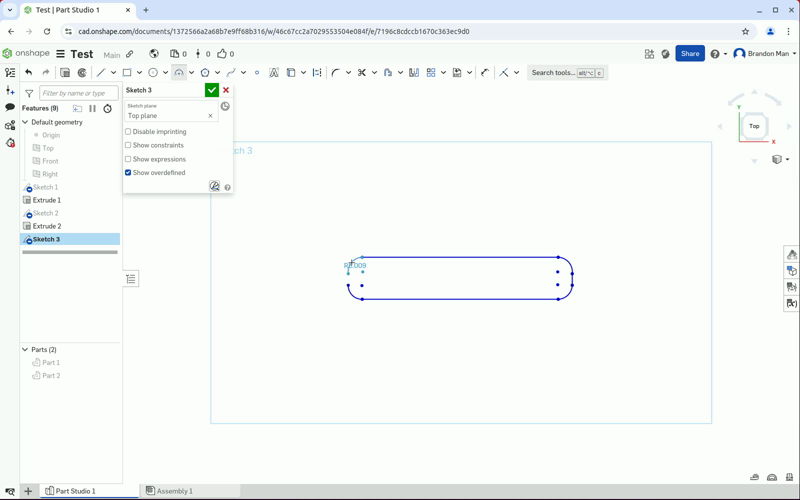
key(esc)
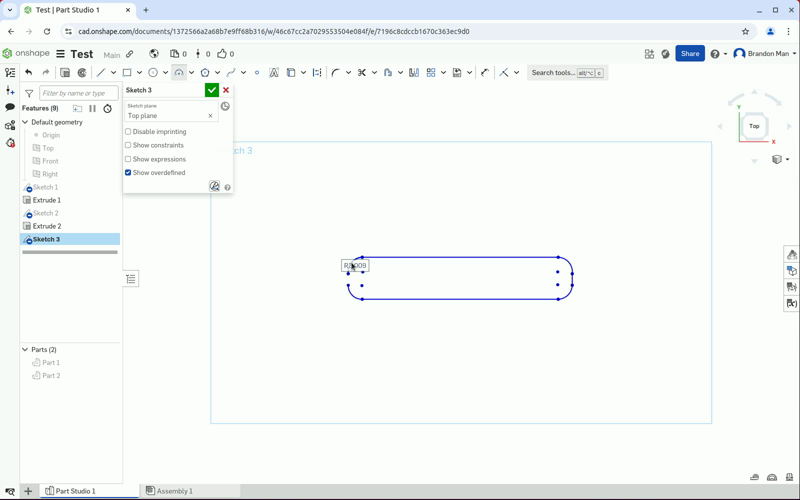
key(l)
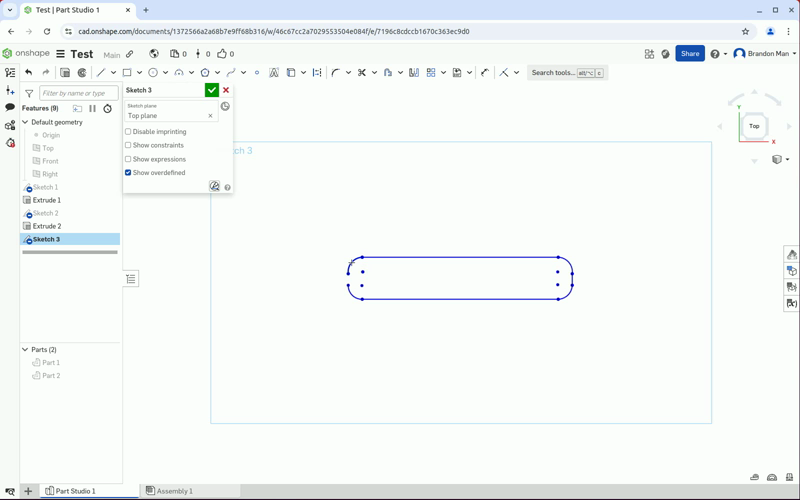
mouse_move(348, 273)
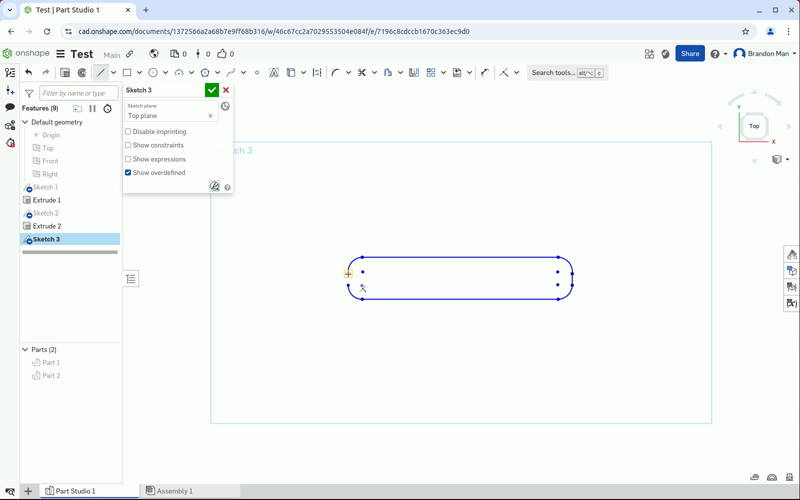
click(348, 273)
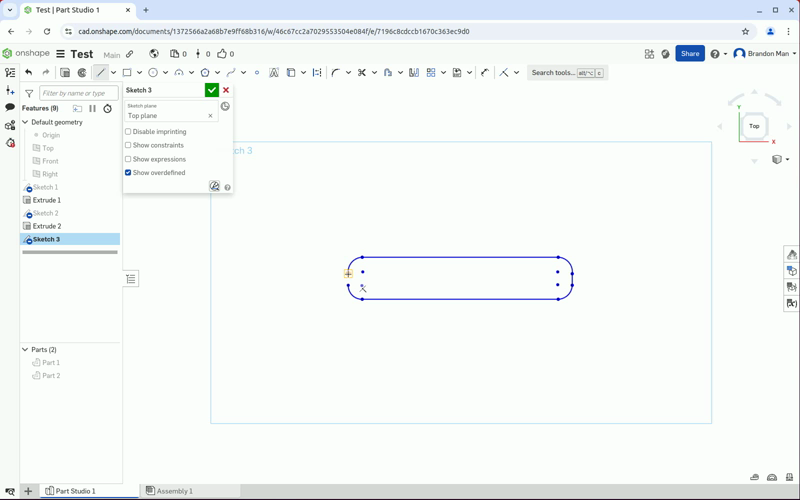
mouse_move(378, 273)
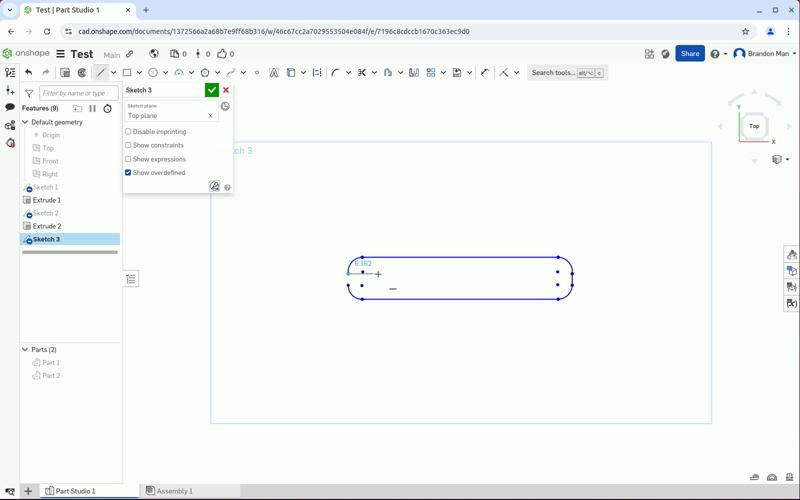
key_down(shift)
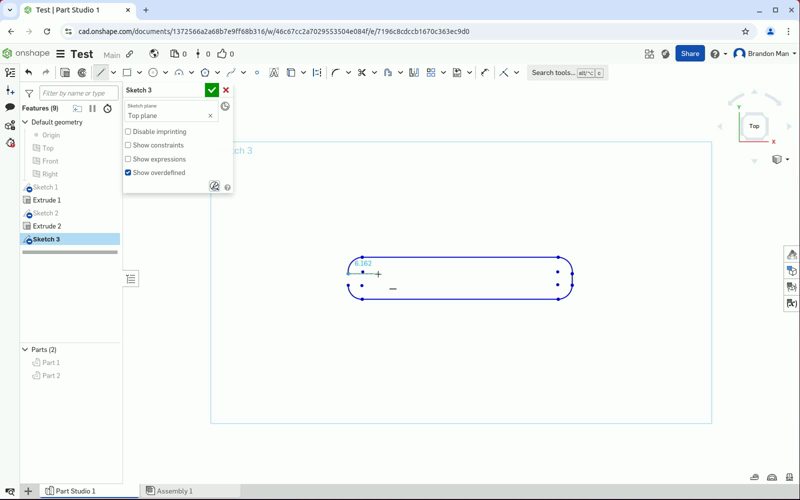
mouse_move(348, 285)
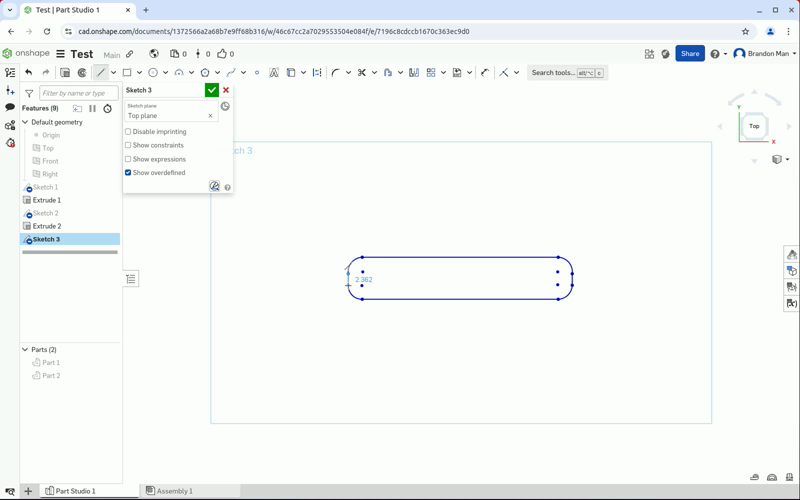
key_up(shift)
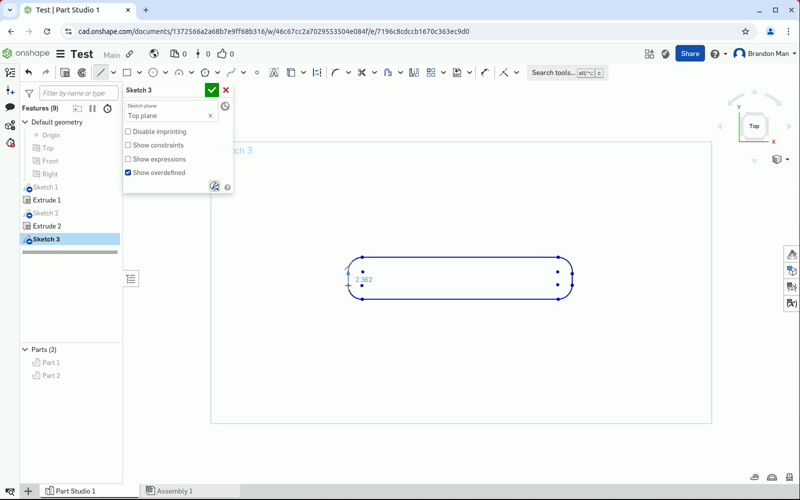
click(348, 285)
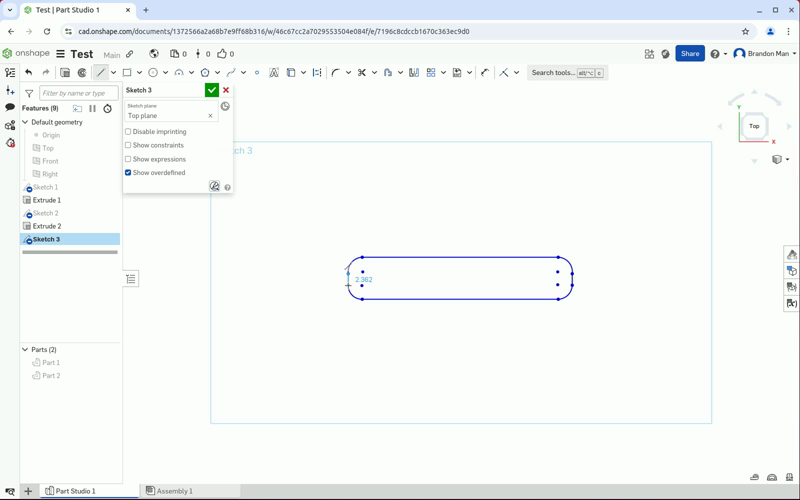
key(esc)
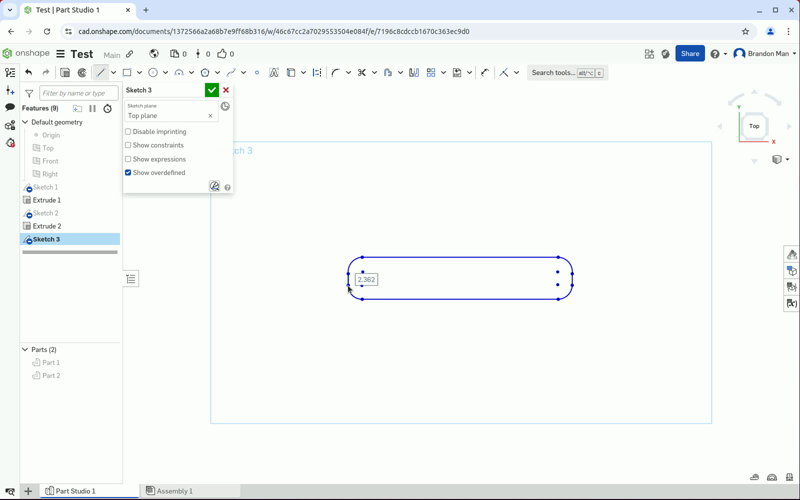
key(c)
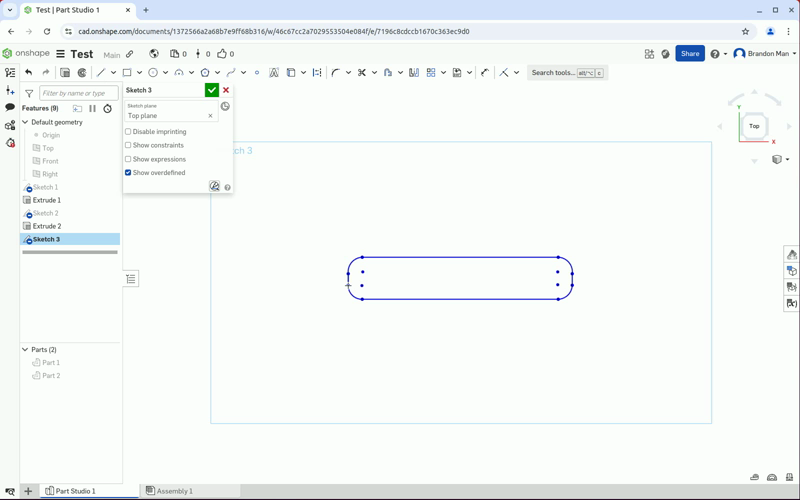
key_down(shift)
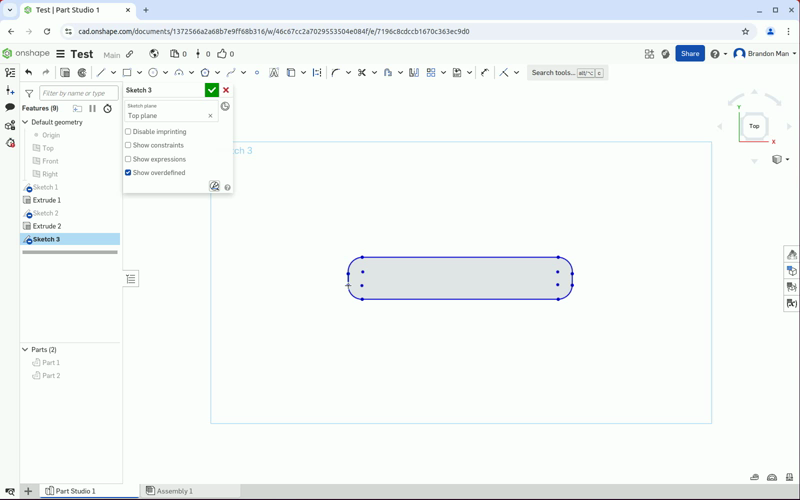
mouse_move(383, 282)
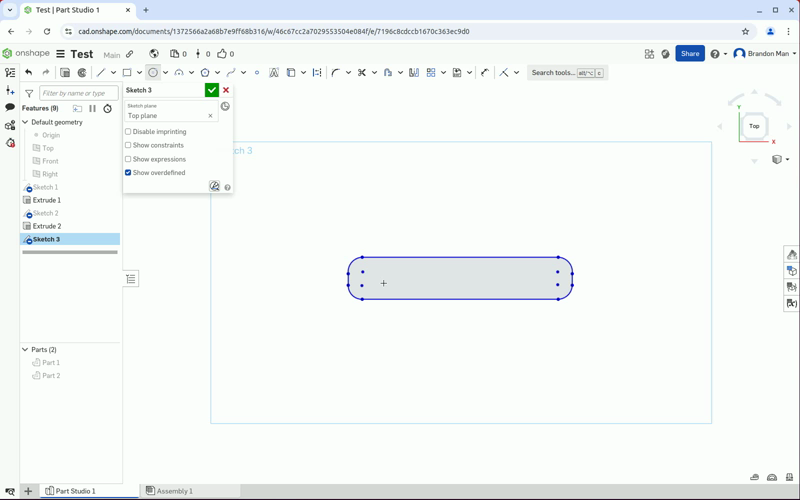
click(383, 282)
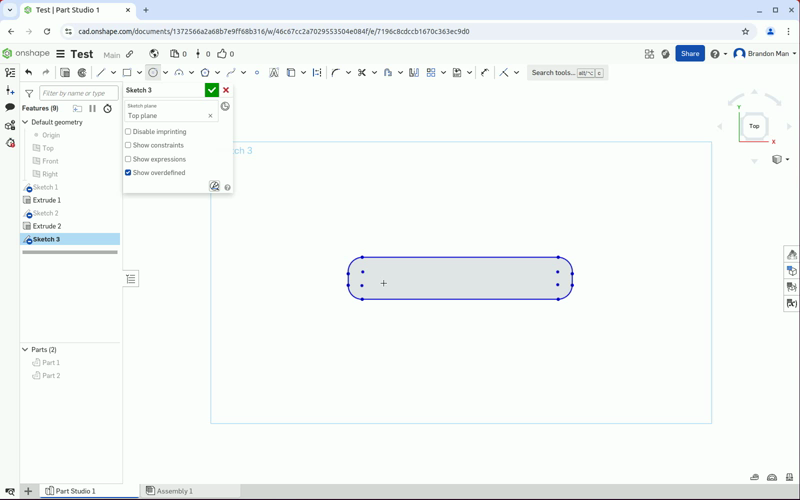
key_up(shift)
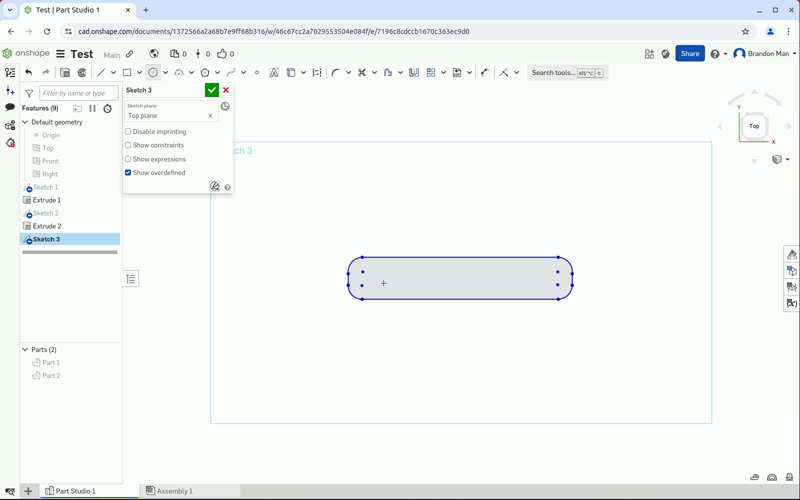
mouse_move(400, 282)
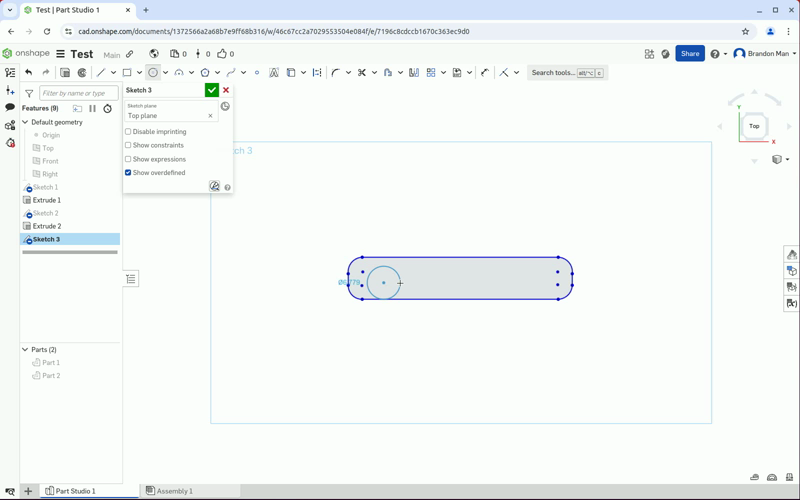
click(400, 282)
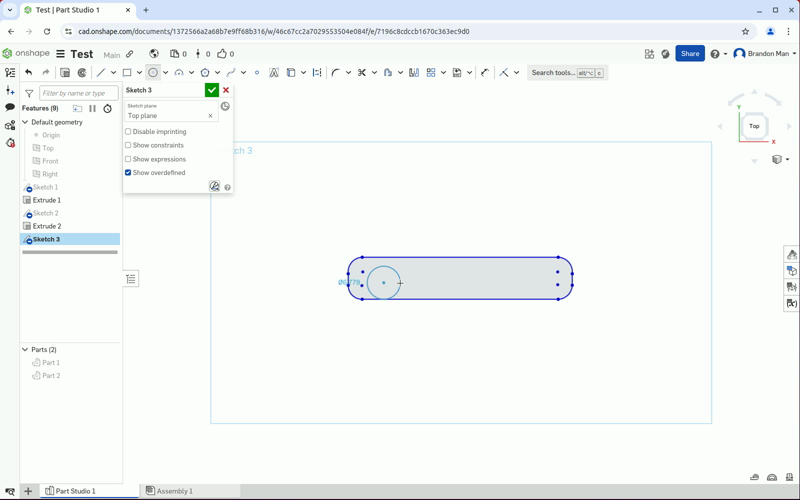
key(esc)
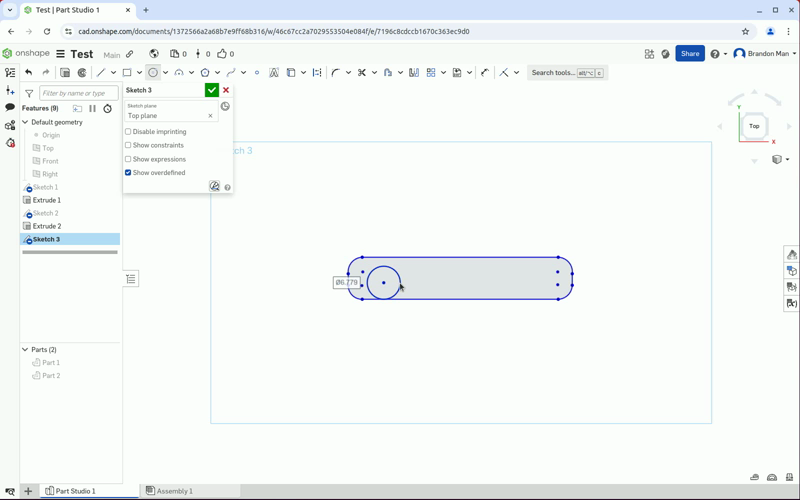
key(c)
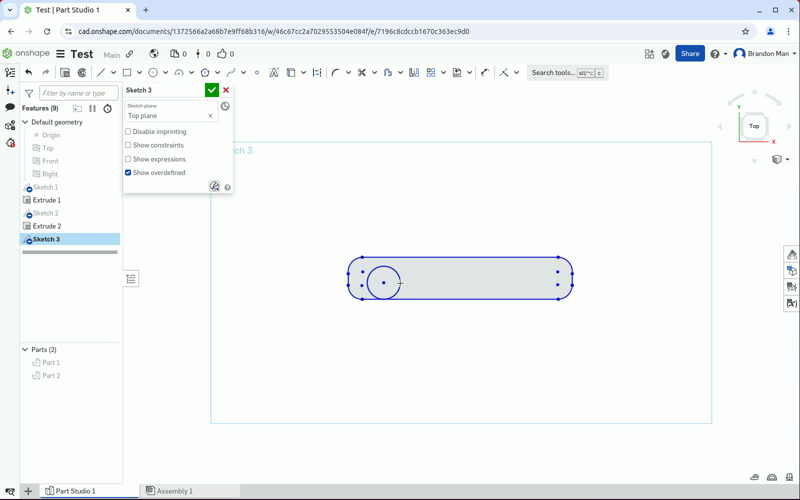
key_down(shift)
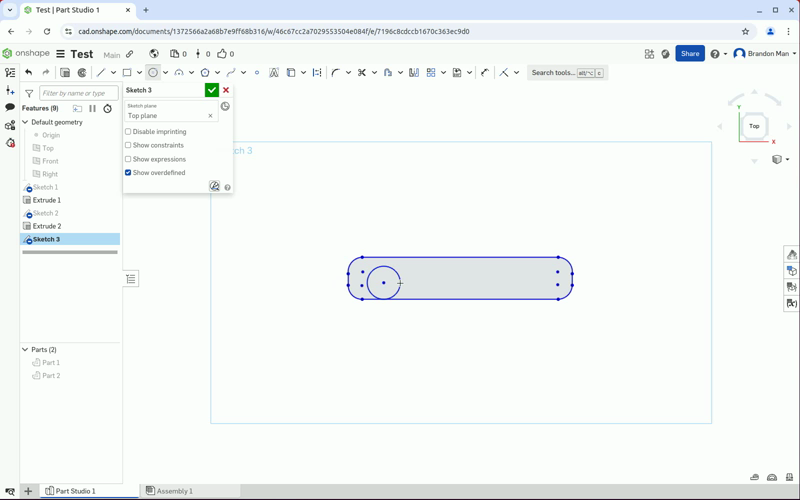
mouse_move(536, 282)
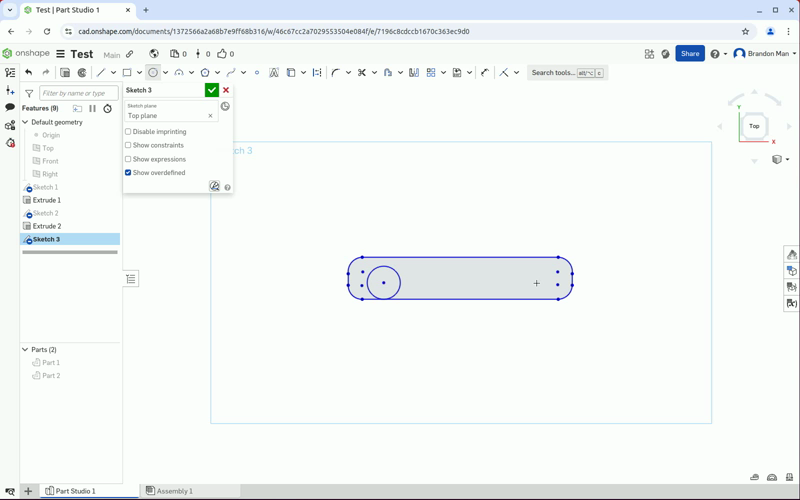
click(536, 282)
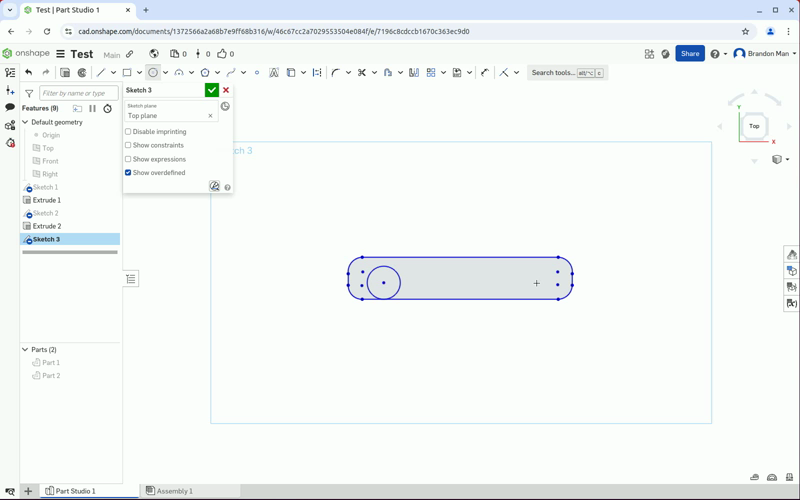
key_up(shift)
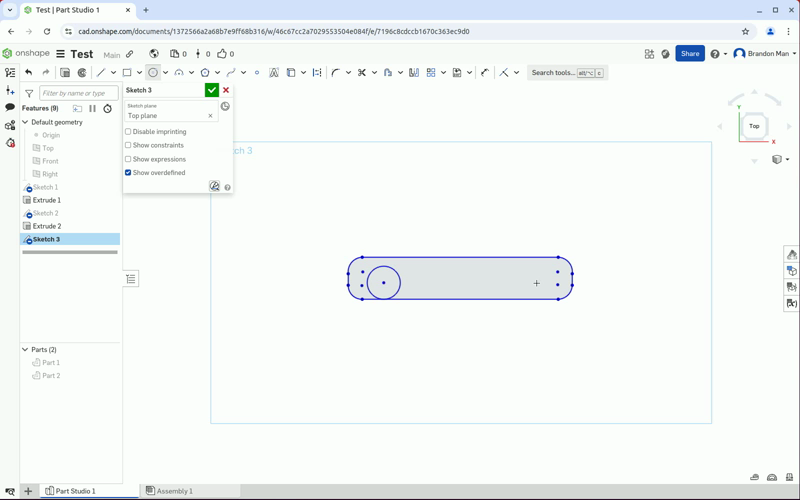
mouse_move(553, 282)
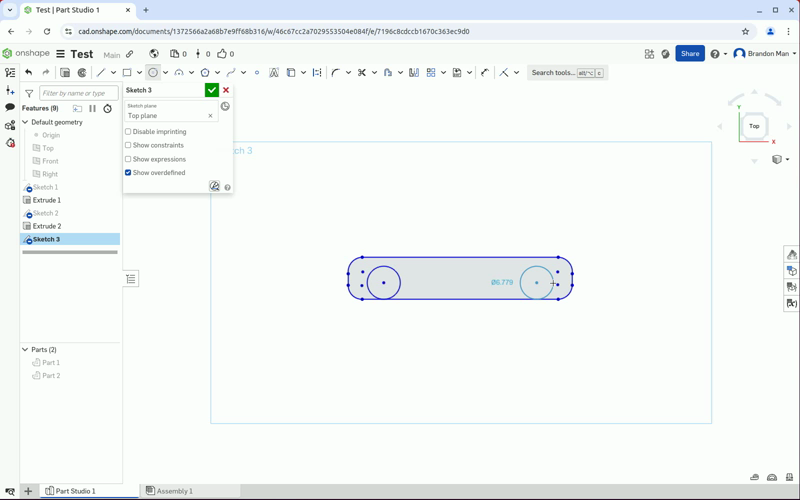
click(553, 282)
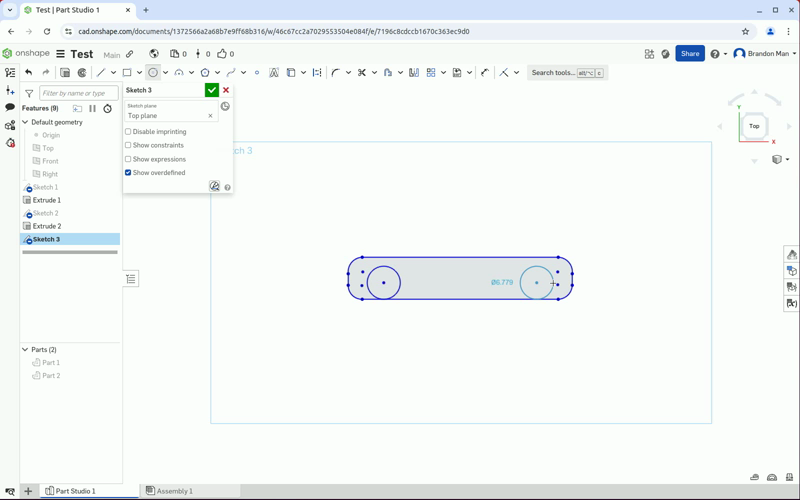
key(esc)
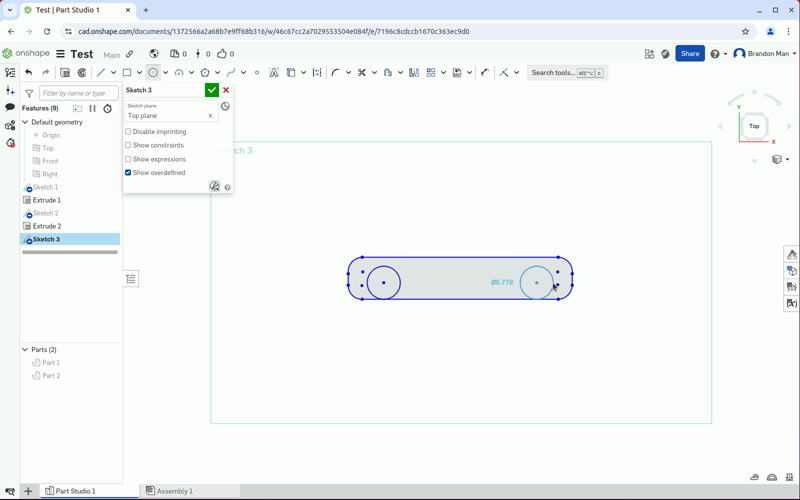
mouse_move(360, 279)
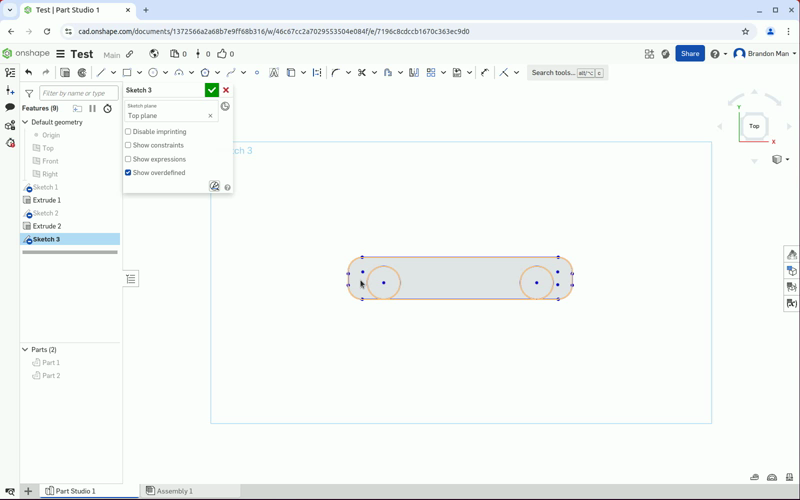
click(360, 279)
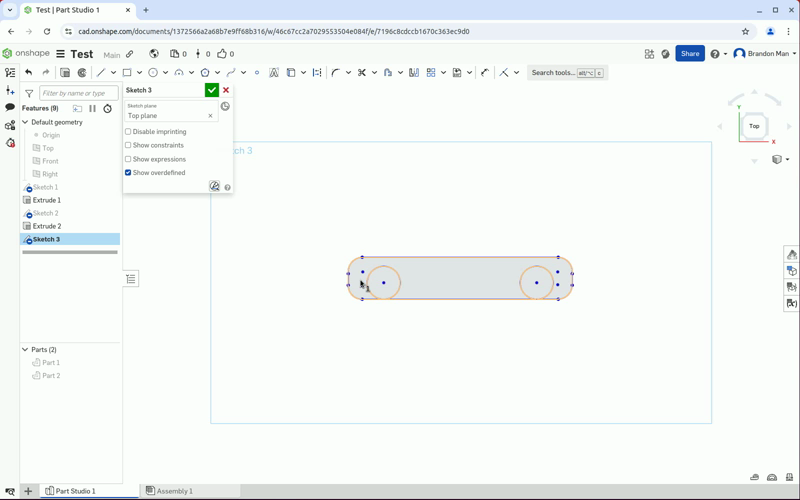
mouse_move(73, 352)
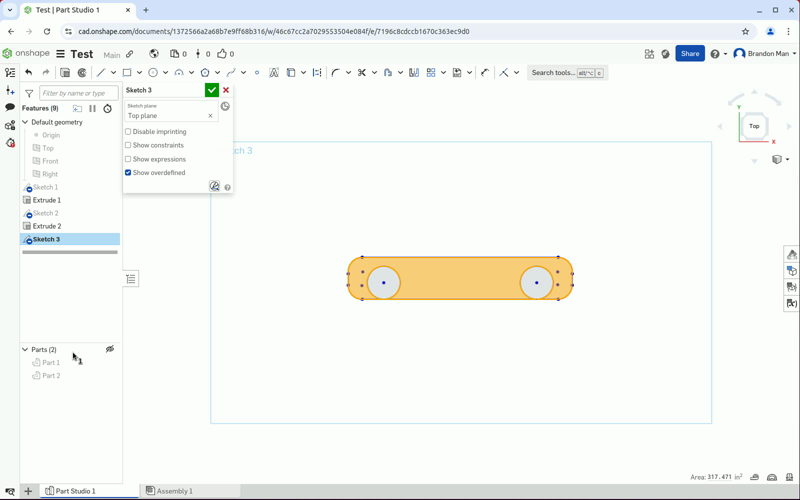
key(shift+y)
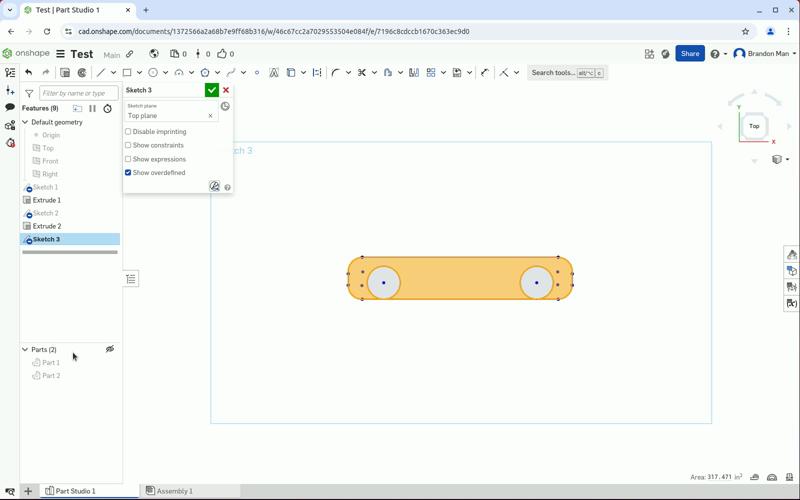
key(shift+e)
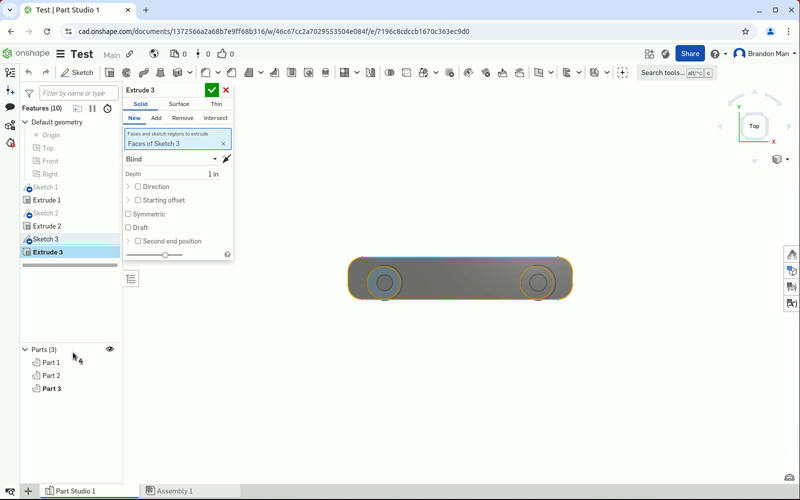
mouse_move(143, 106)
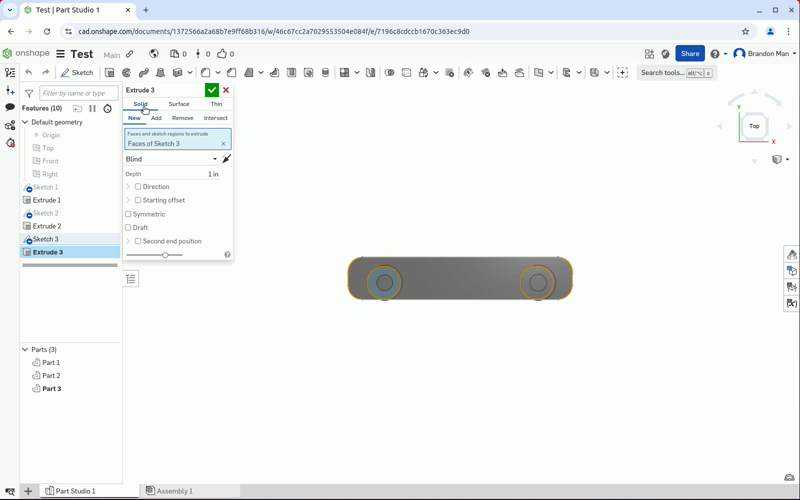
click(143, 106)
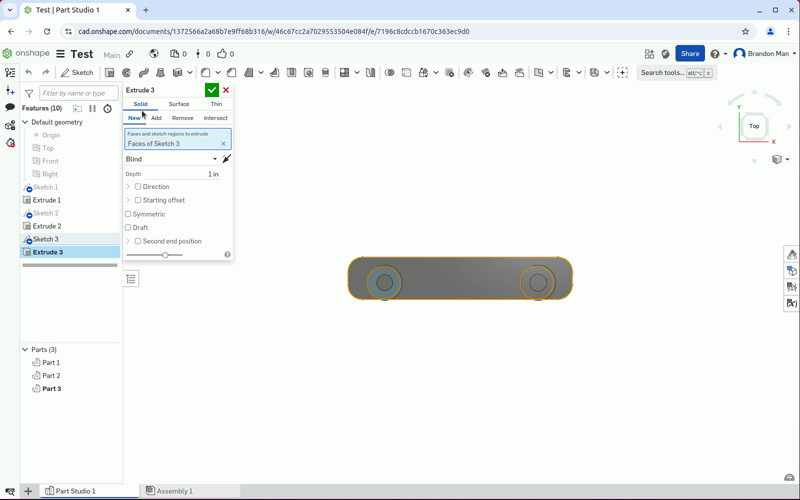
mouse_move(137, 120)
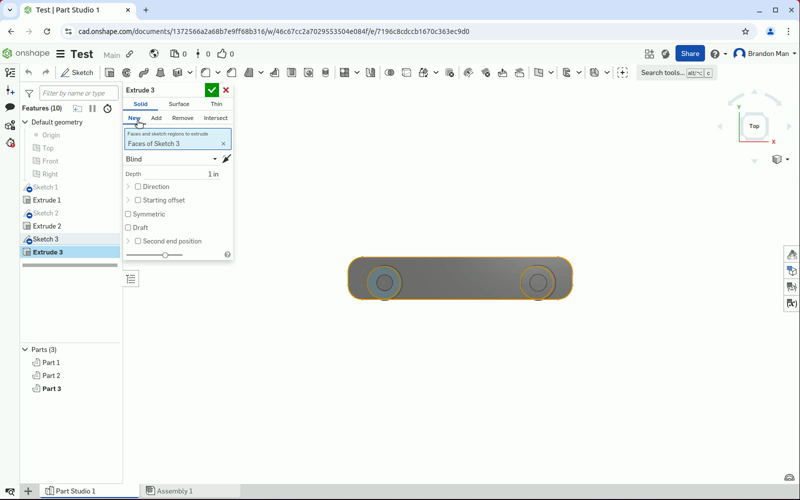
click(137, 120)
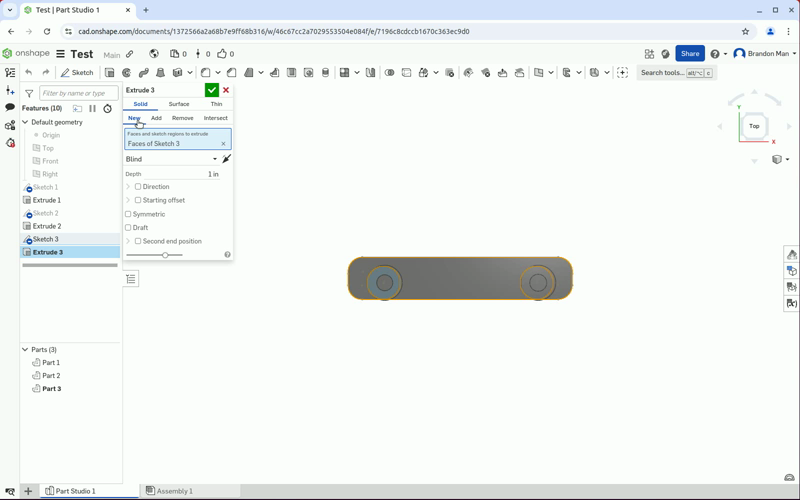
key(tab, 4)
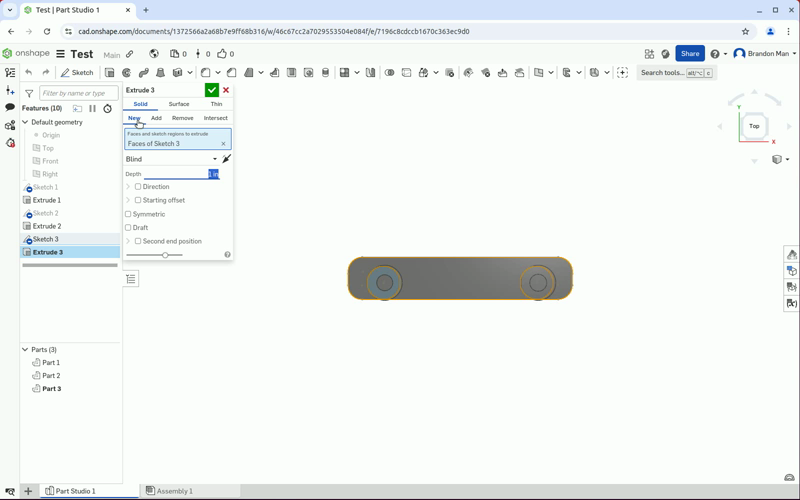
text(-2.407)
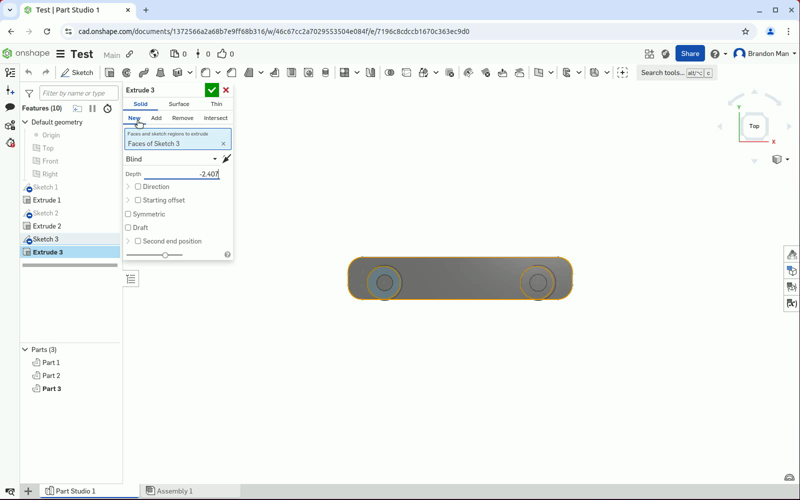
key(enter)
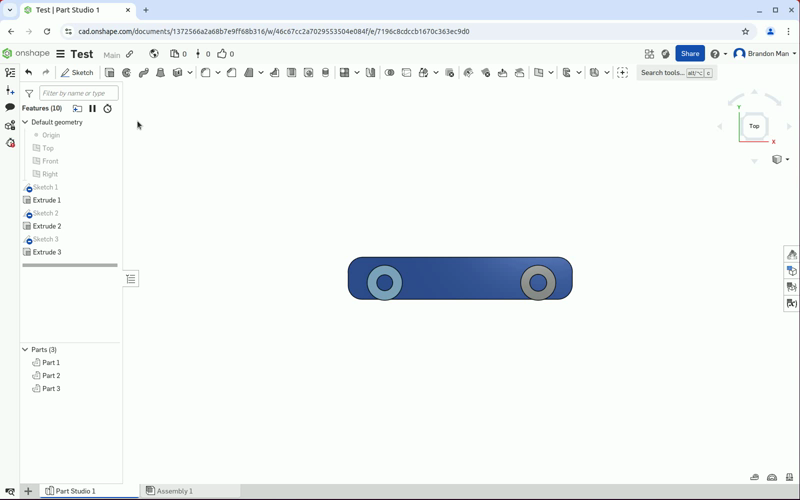
key(shift+h)
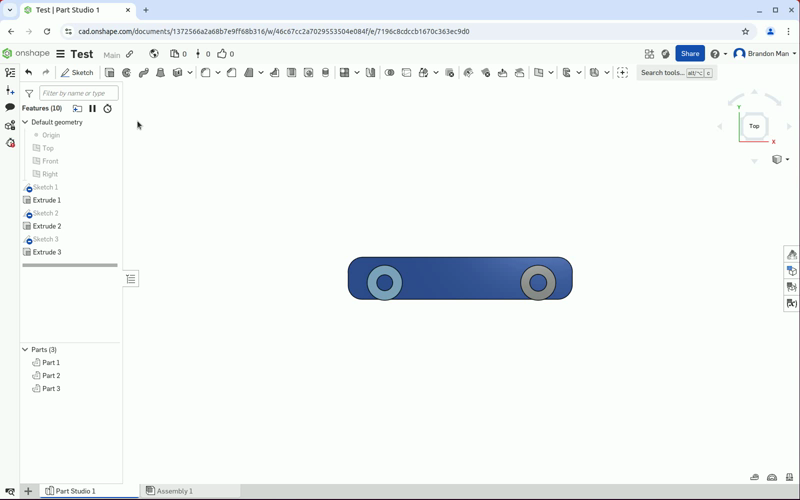
key(shift+h)
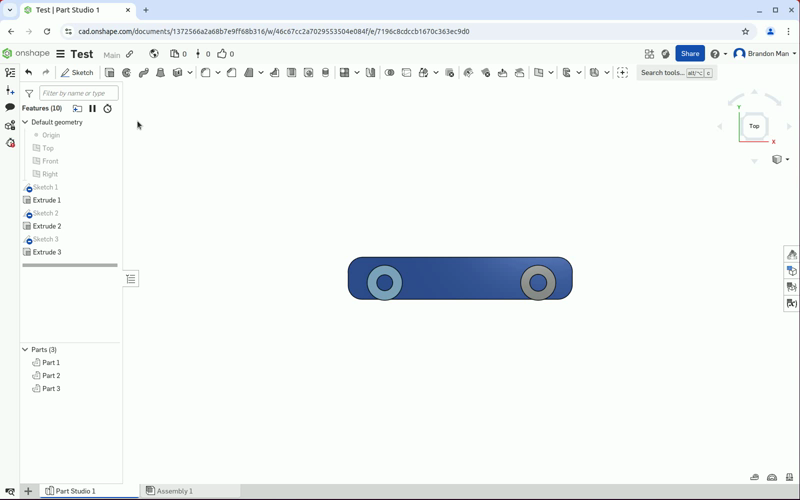
mouse_move(73, 189)
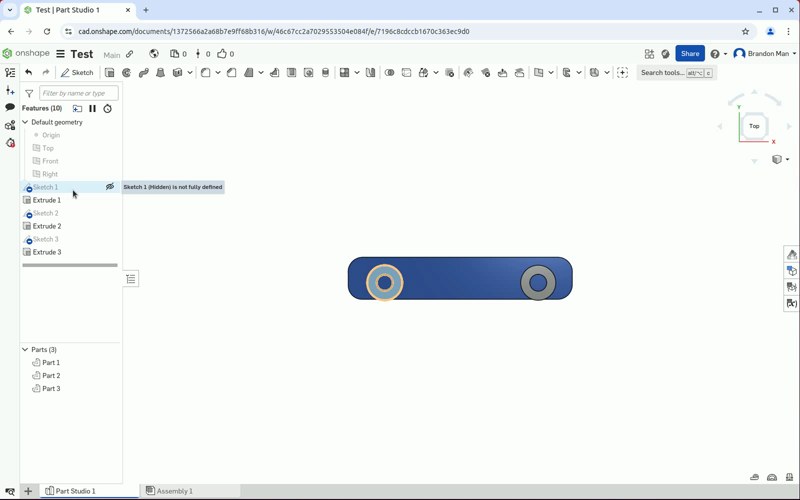
click(73, 189)
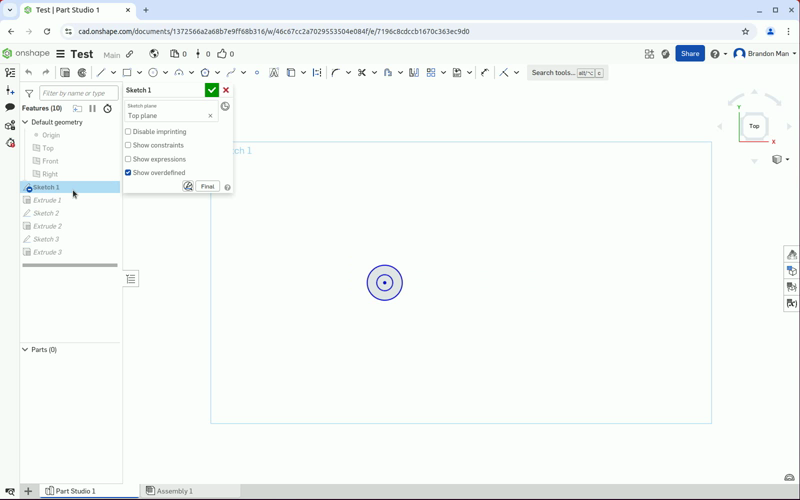
mouse_move(229, 92)
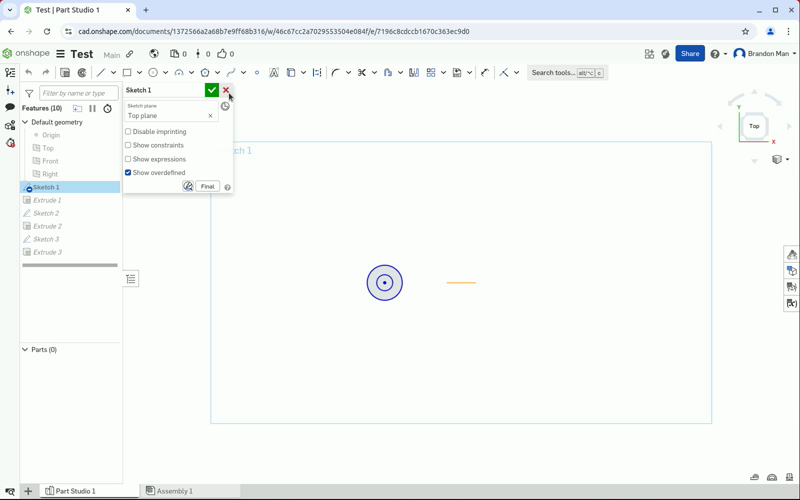
click(229, 92)
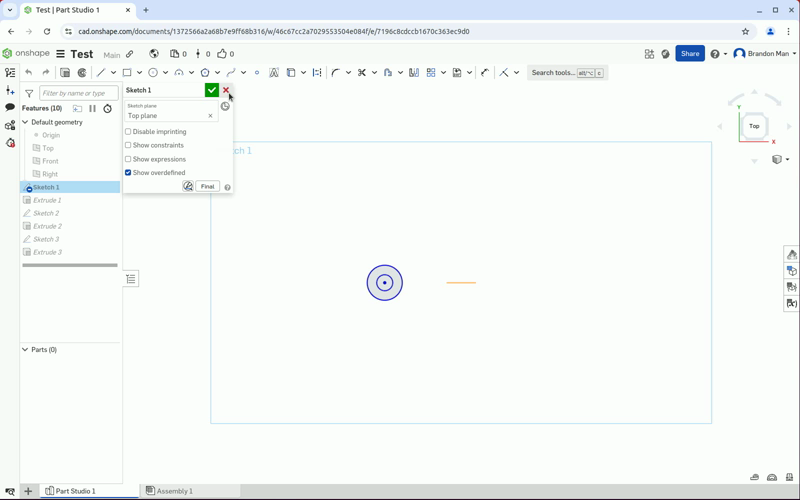
key(shift+s)
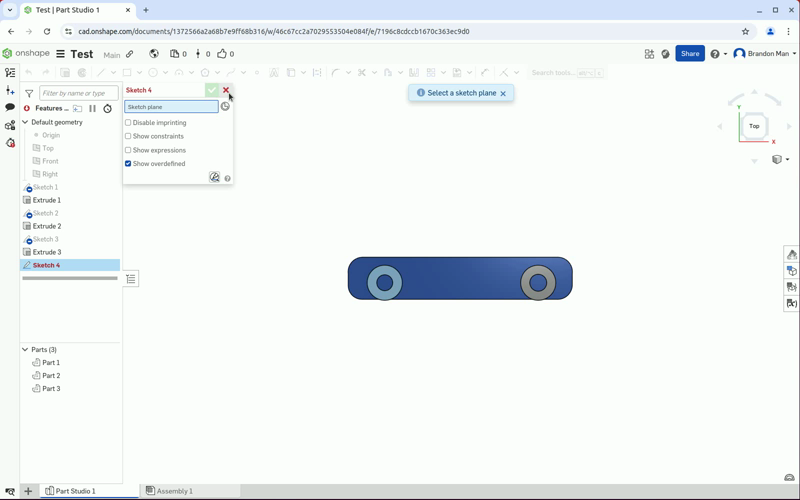
mouse_move(73, 150)
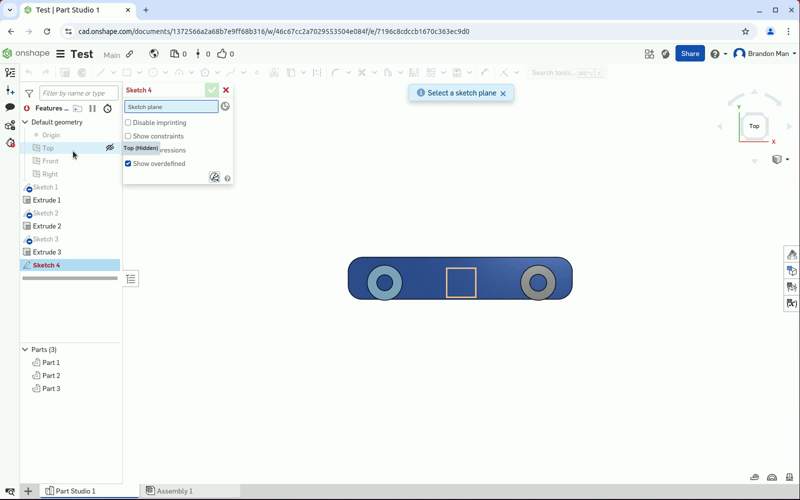
click(73, 150)
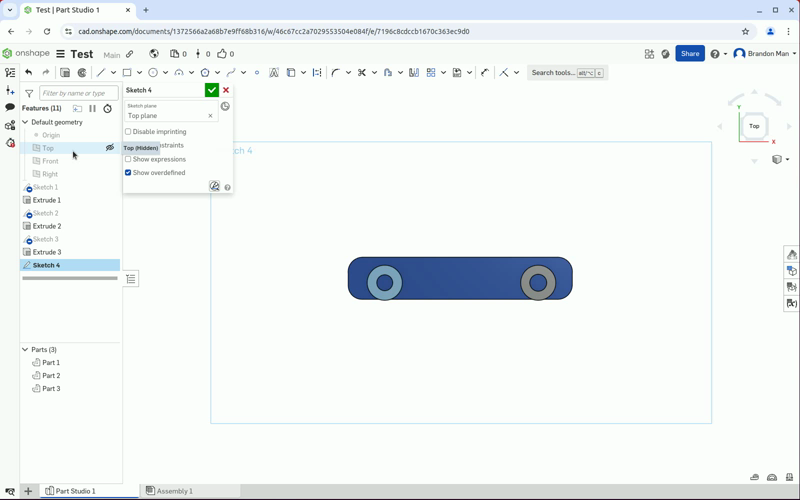
mouse_move(73, 352)
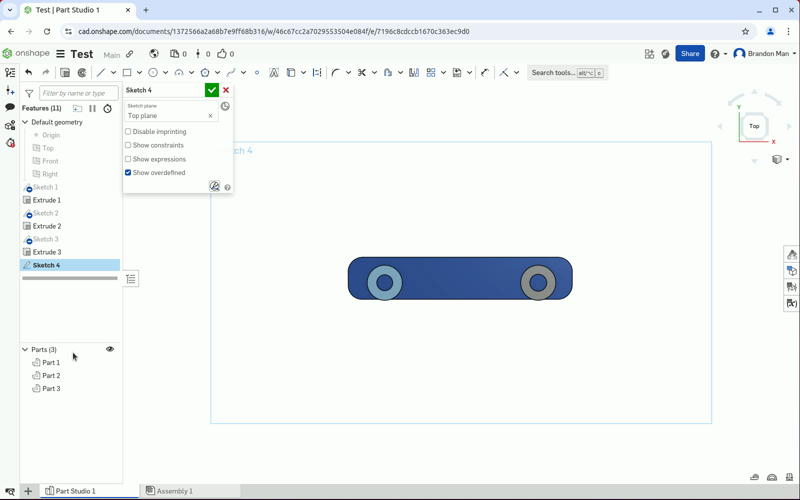
key(y)
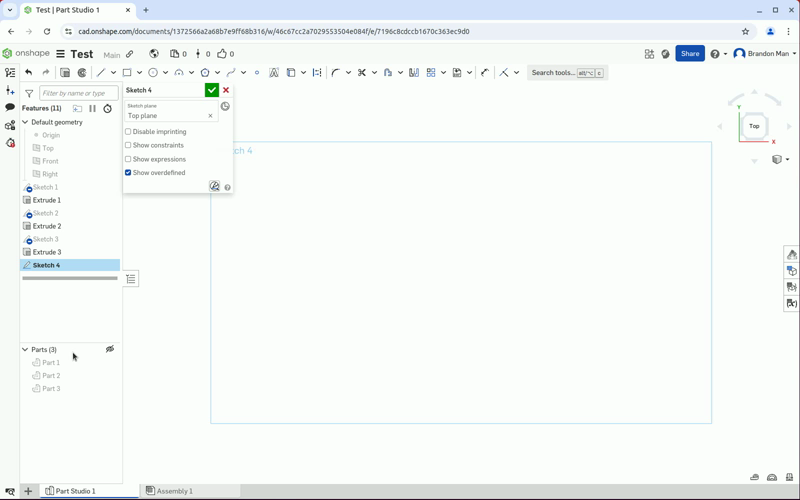
key(c)
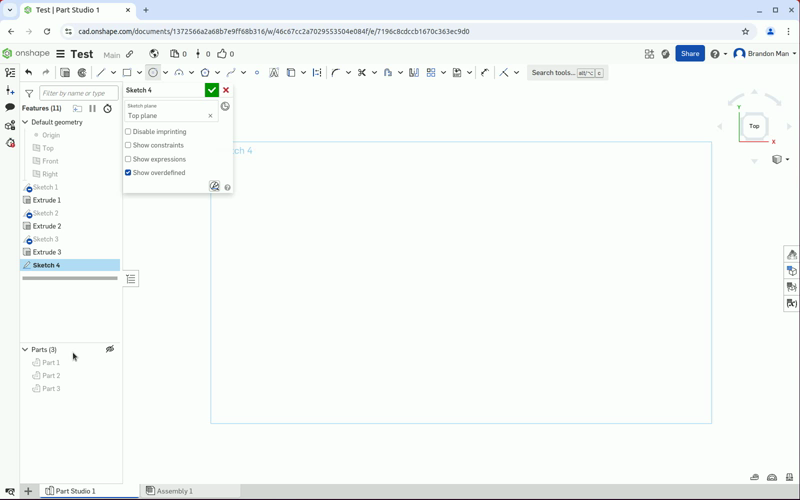
key_down(shift)
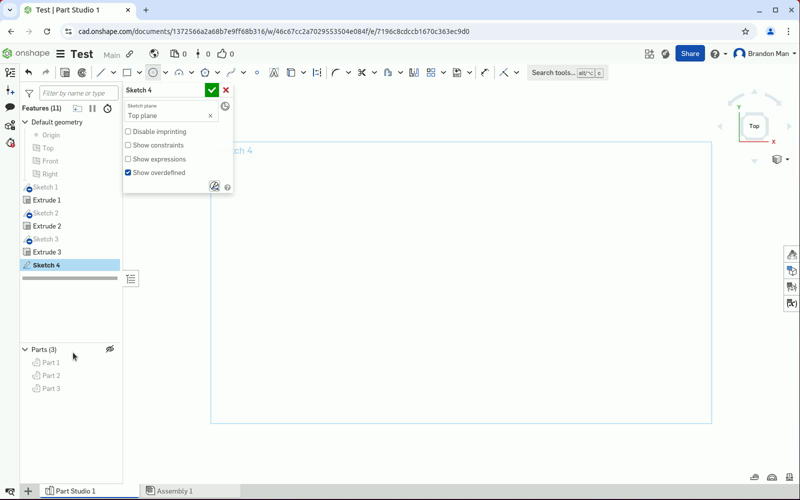
mouse_move(384, 282)
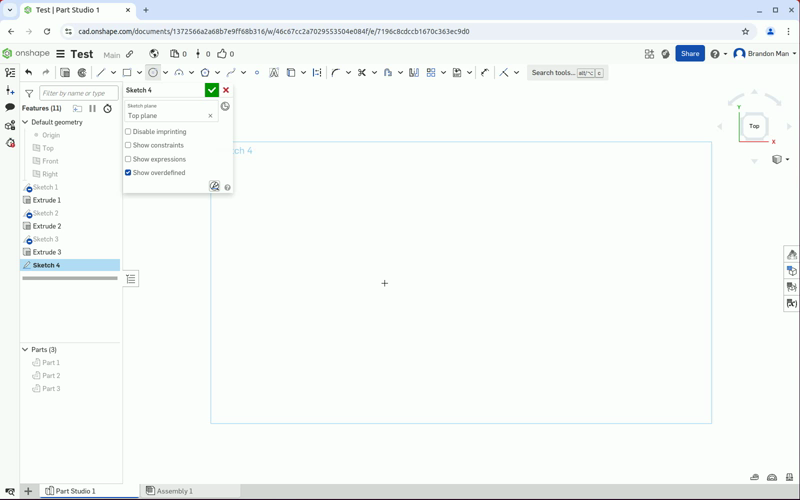
click(384, 282)
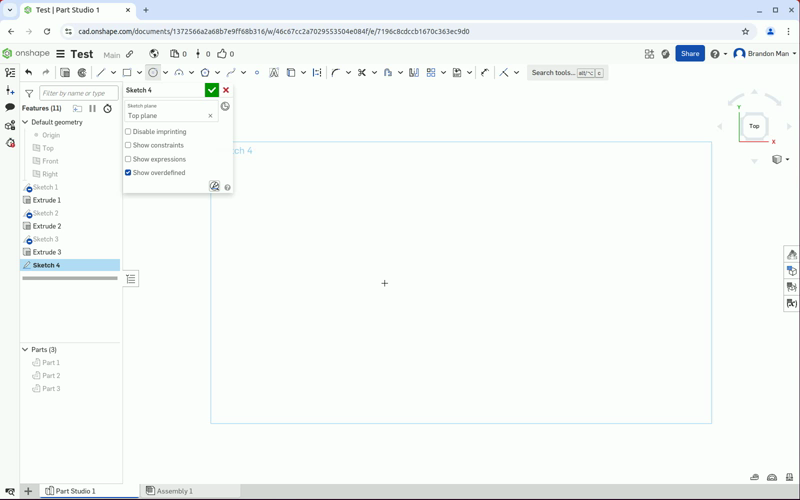
key_up(shift)
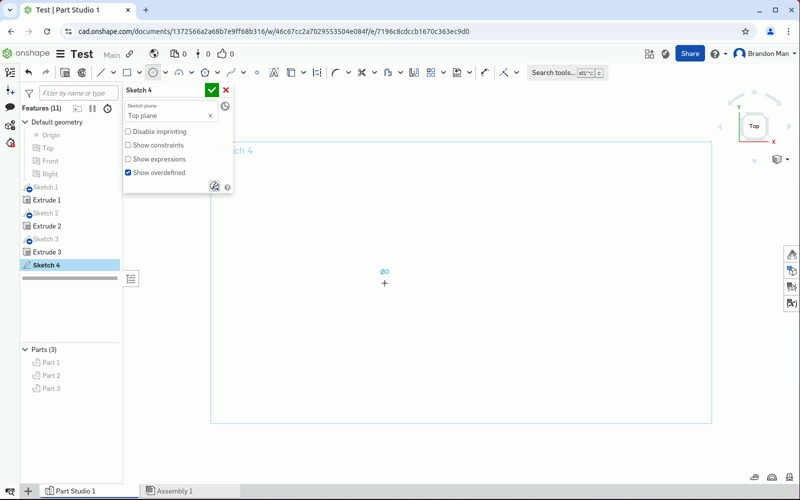
mouse_move(402, 282)
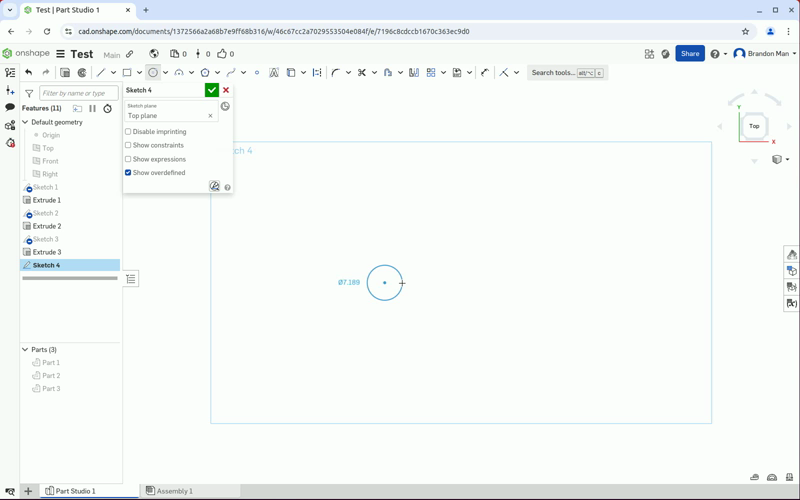
click(402, 282)
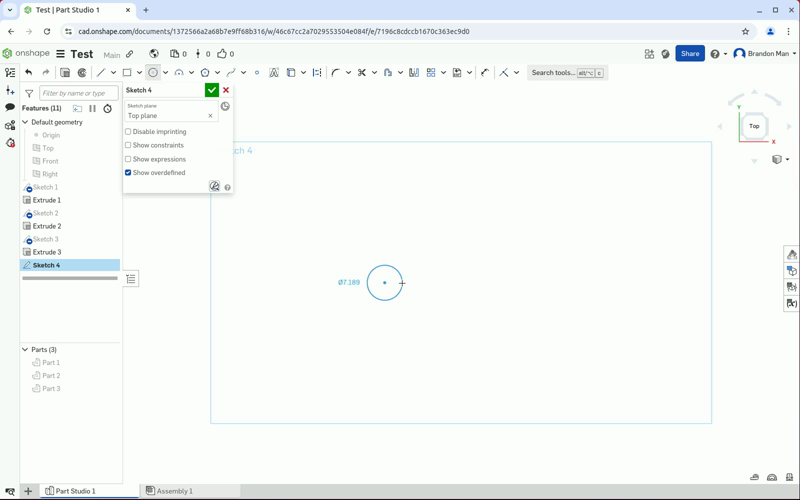
key(esc)
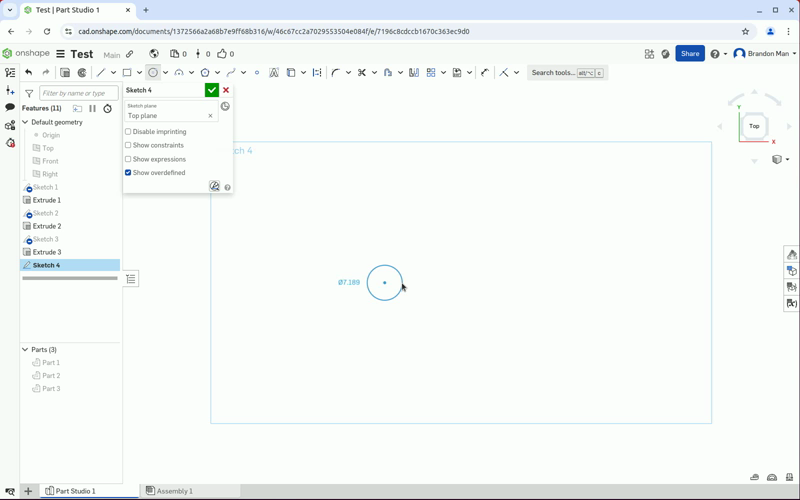
key(c)
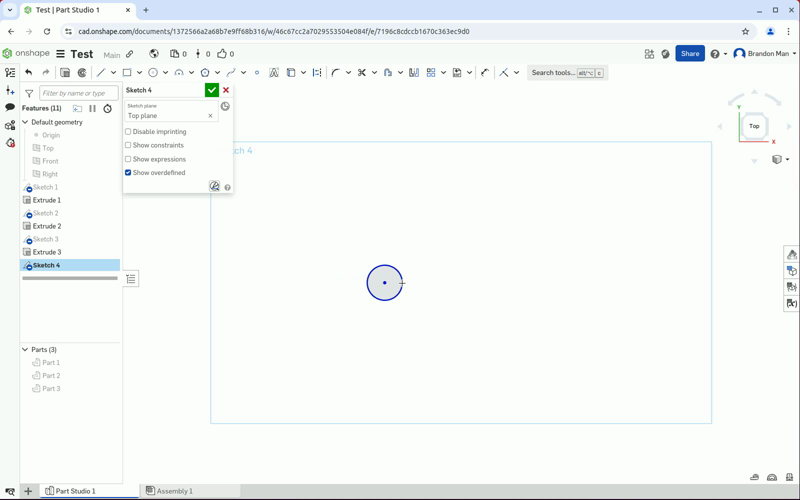
key_down(shift)
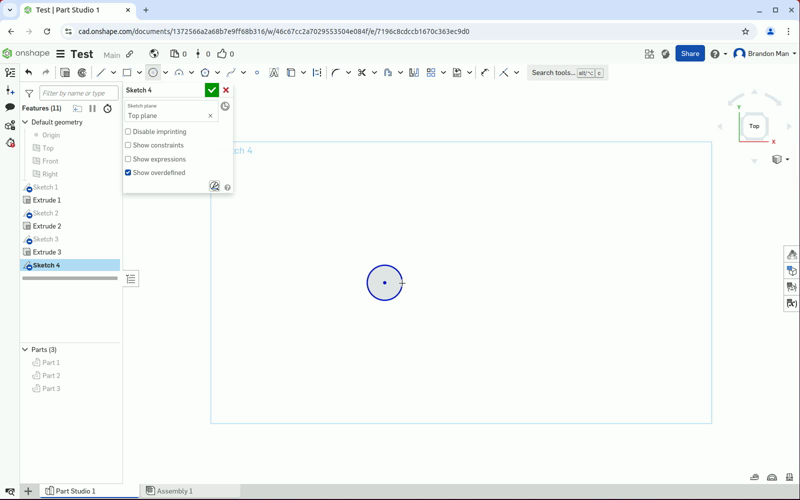
mouse_move(384, 282)
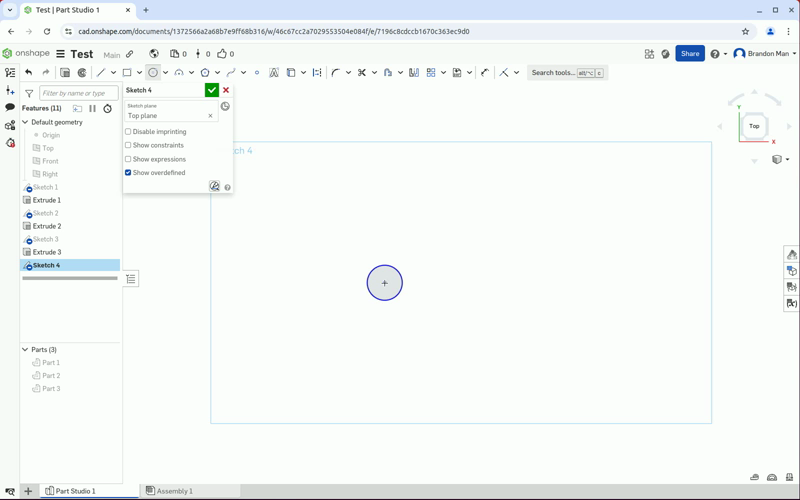
click(384, 282)
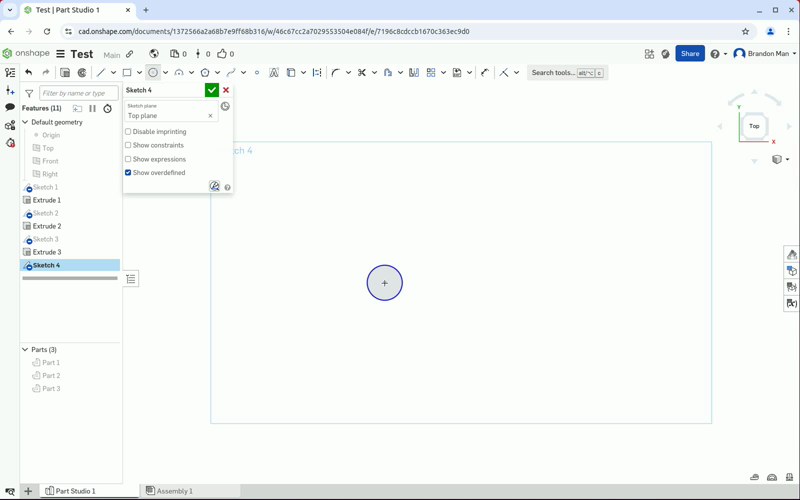
key_up(shift)
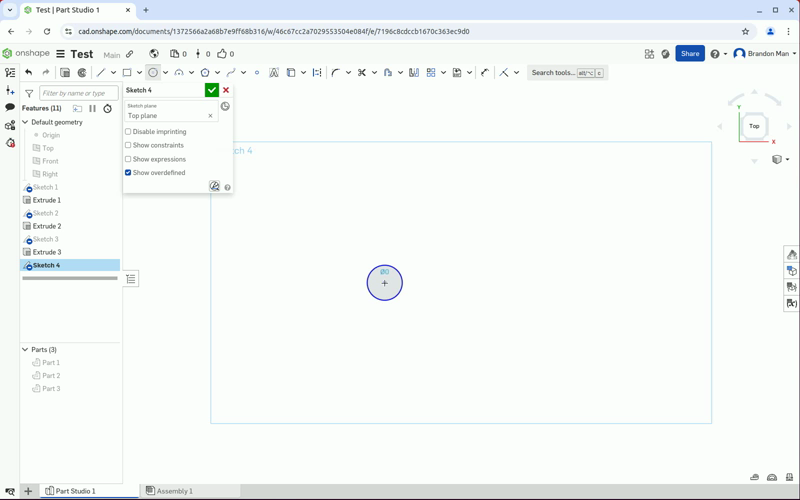
mouse_move(392, 282)
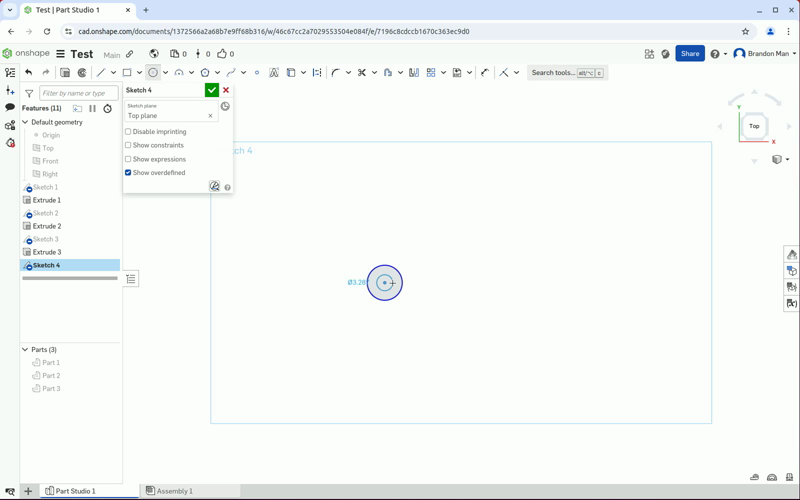
click(392, 282)
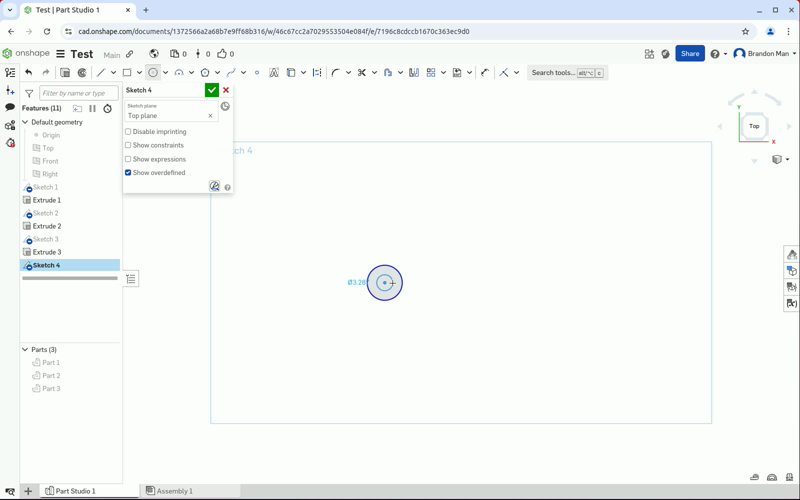
key(esc)
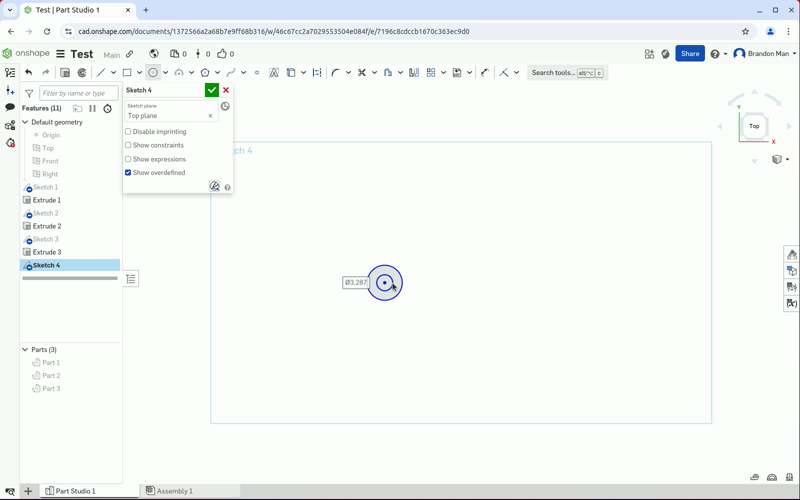
mouse_move(371, 285)
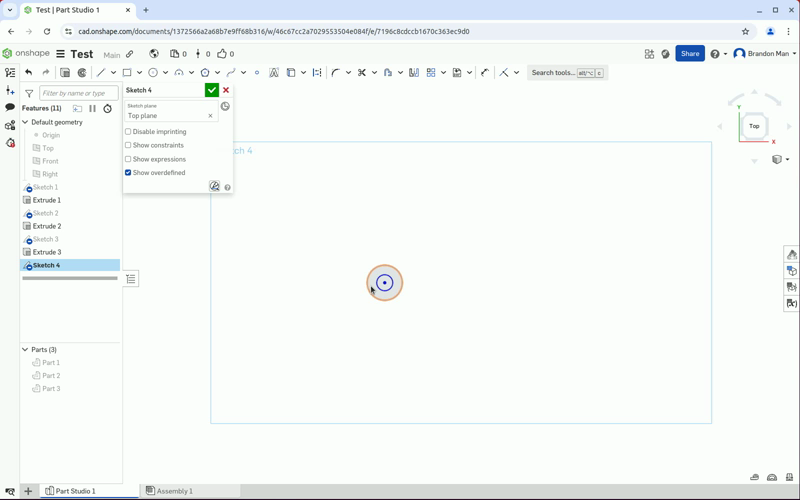
scroll(6)
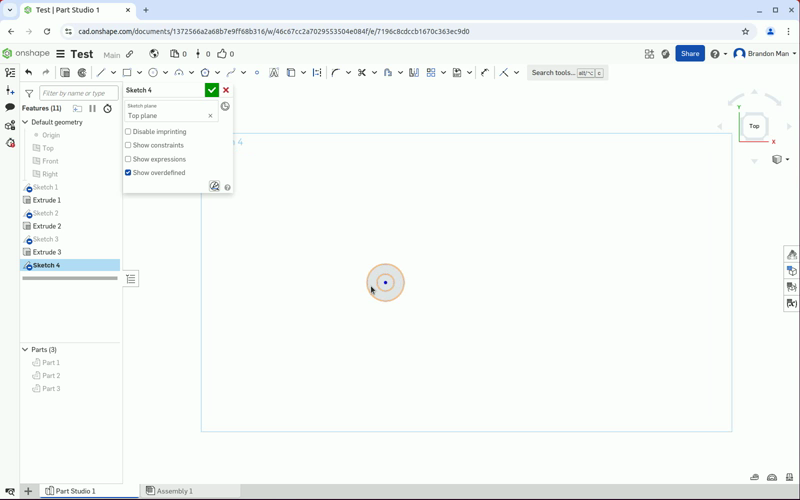
scroll(6)
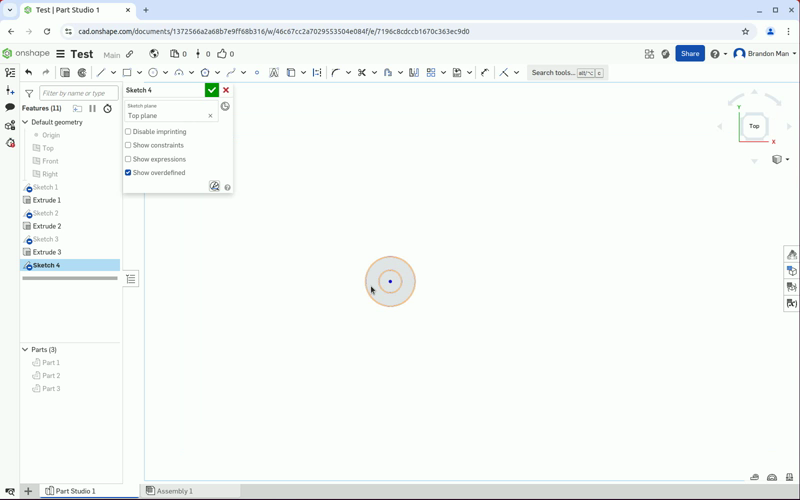
scroll(6)
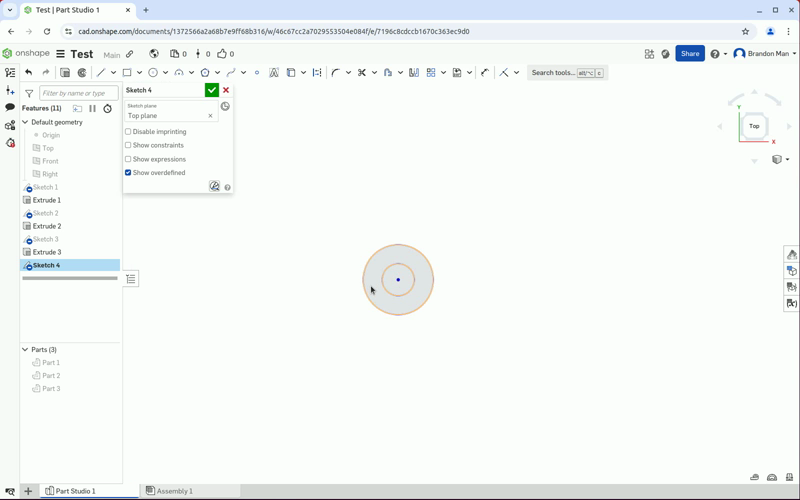
scroll(6)
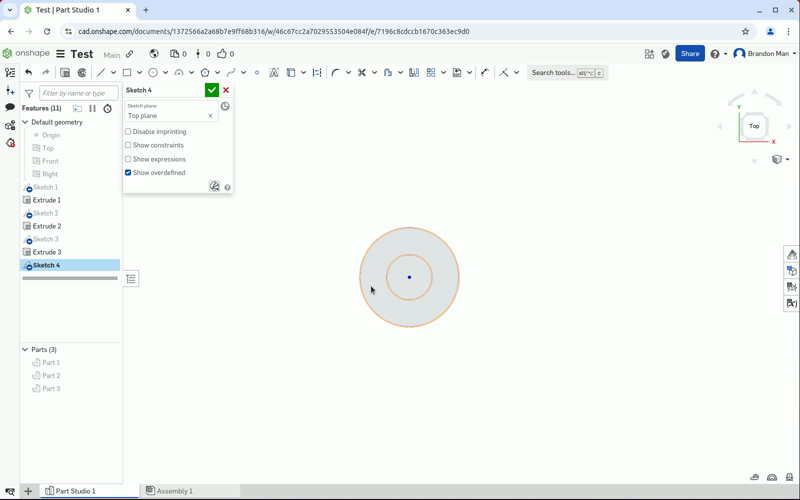
scroll(6)
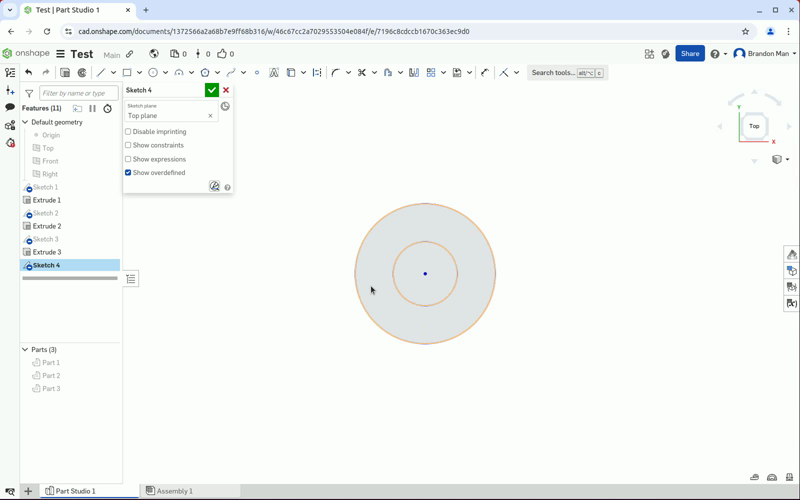
scroll(6)
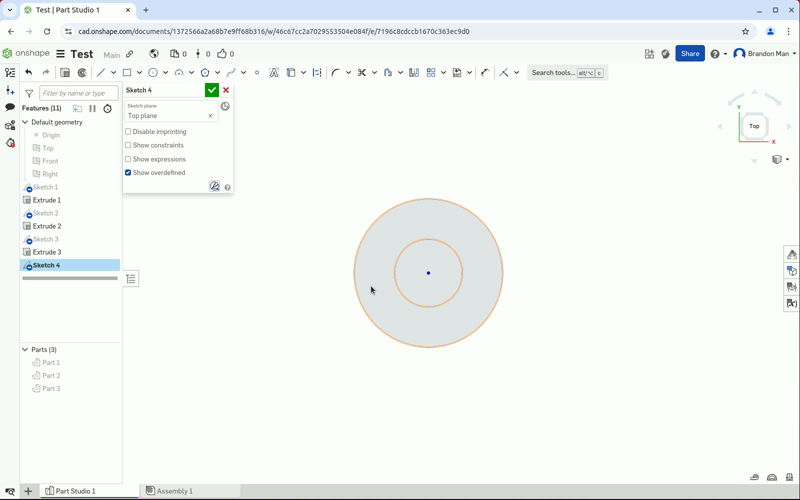
scroll(6)
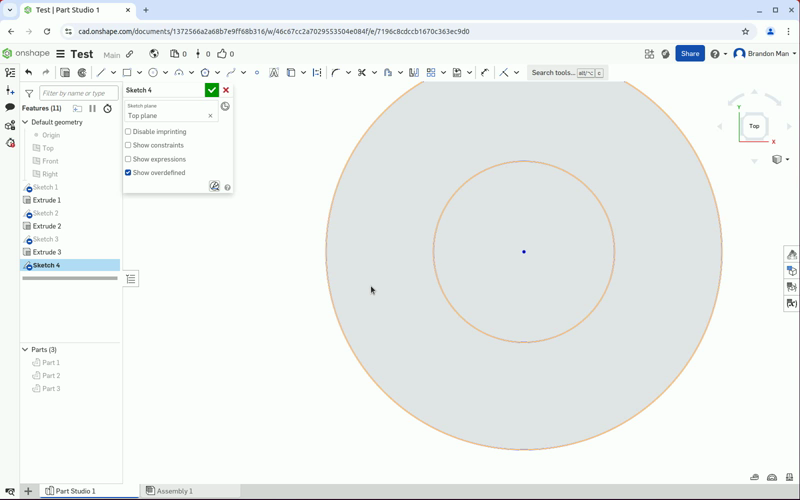
click(371, 285)
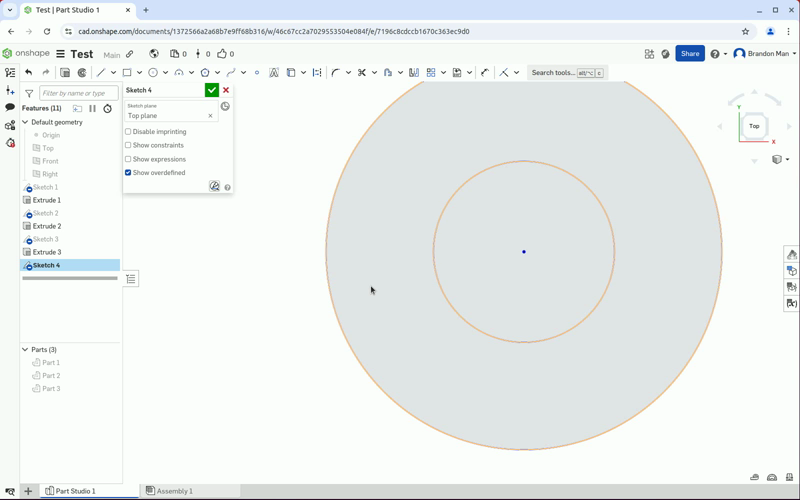
scroll(-6)
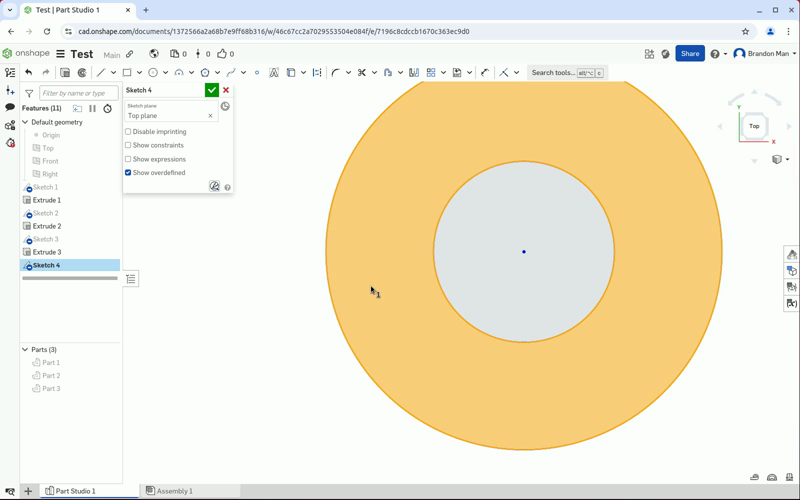
scroll(-6)
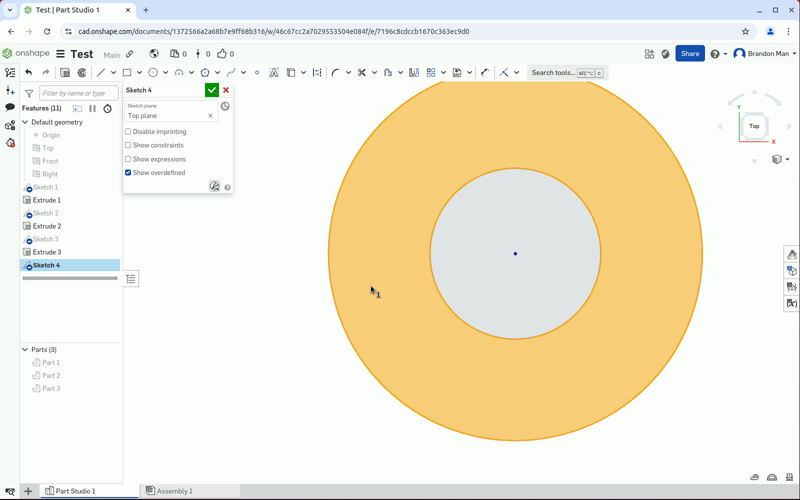
scroll(-6)
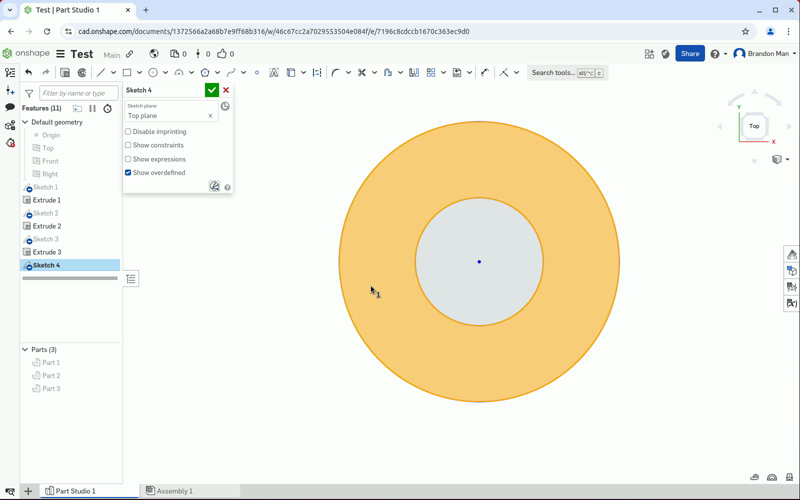
scroll(-6)
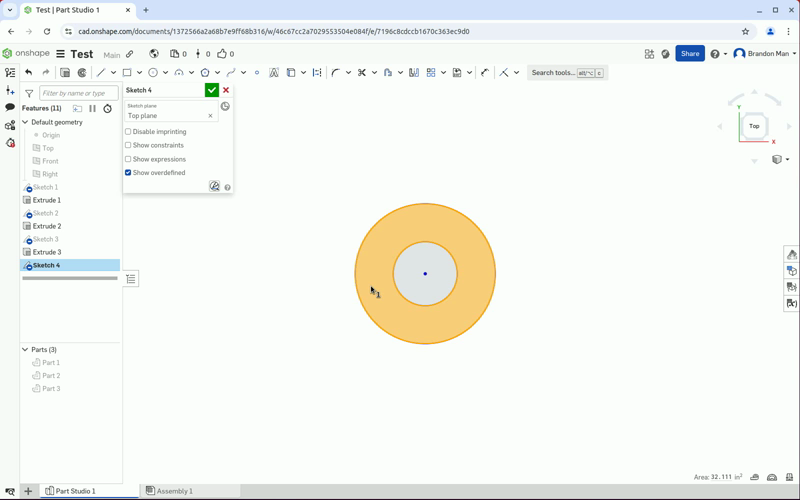
scroll(-6)
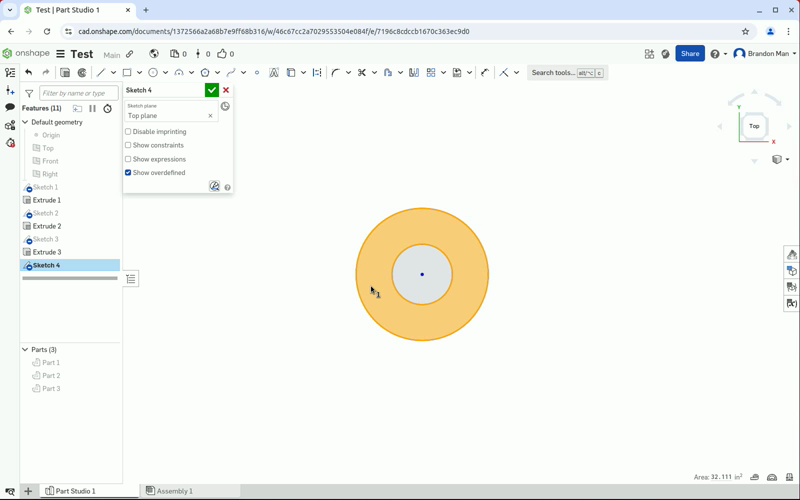
scroll(-6)
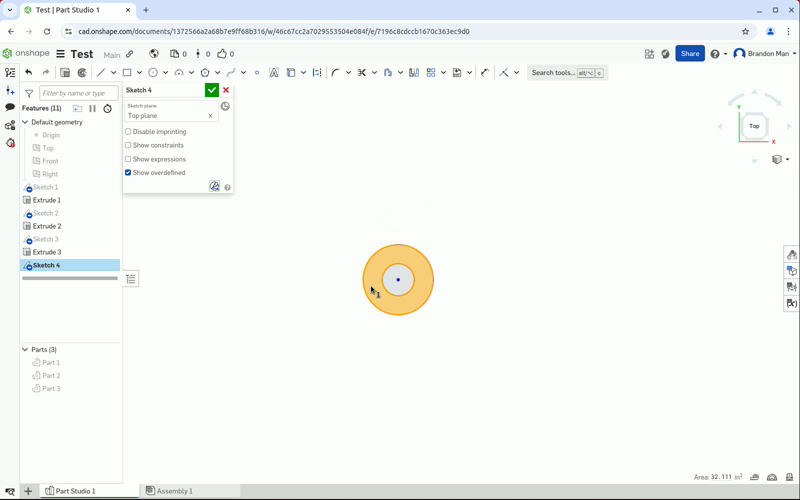
scroll(-6)
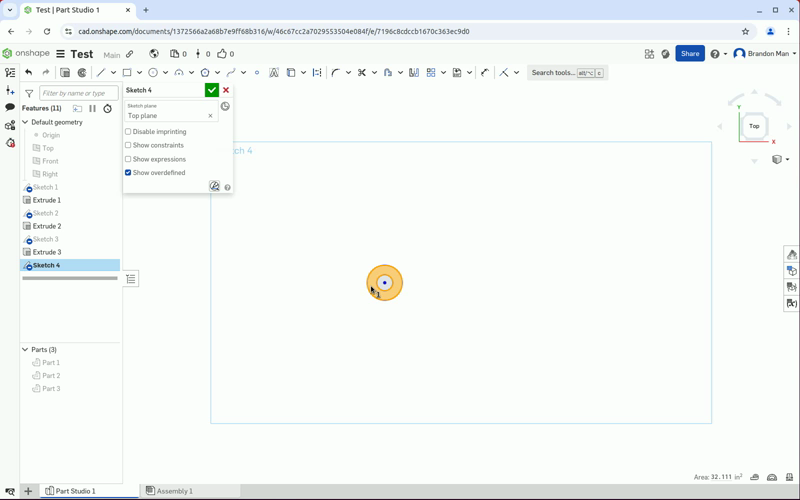
mouse_move(73, 352)
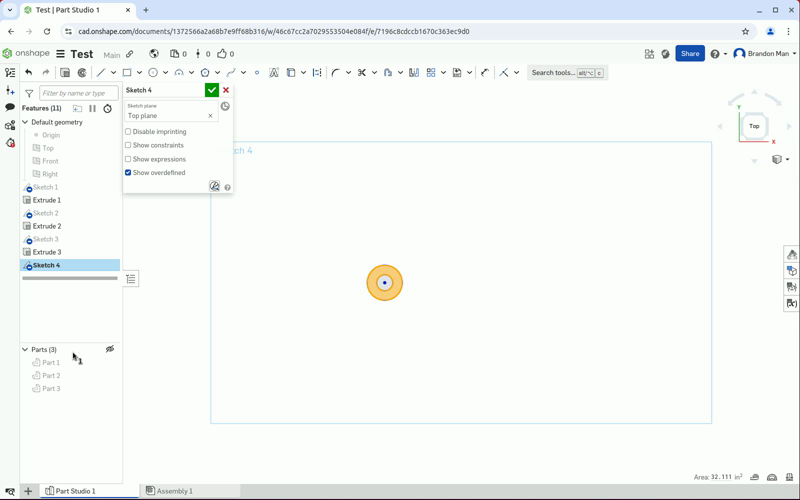
key(shift+y)
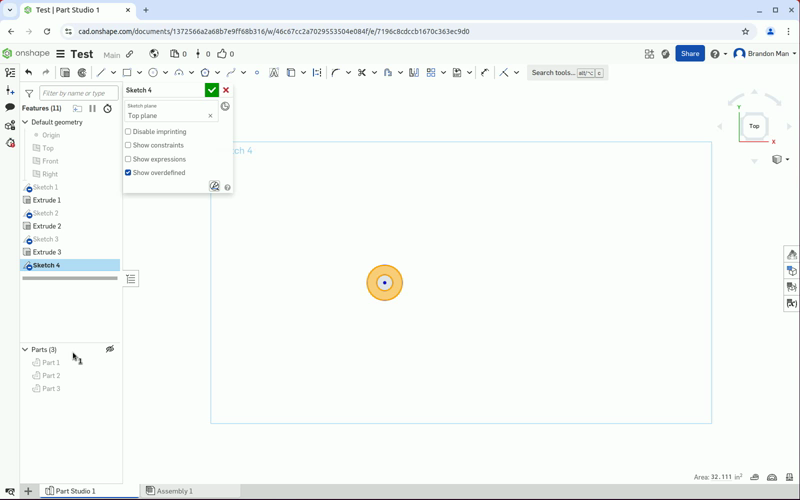
key(shift+e)
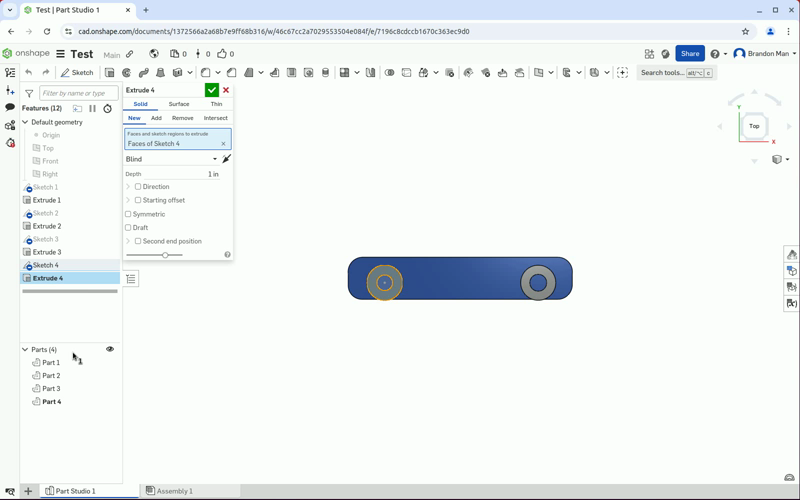
mouse_move(143, 106)
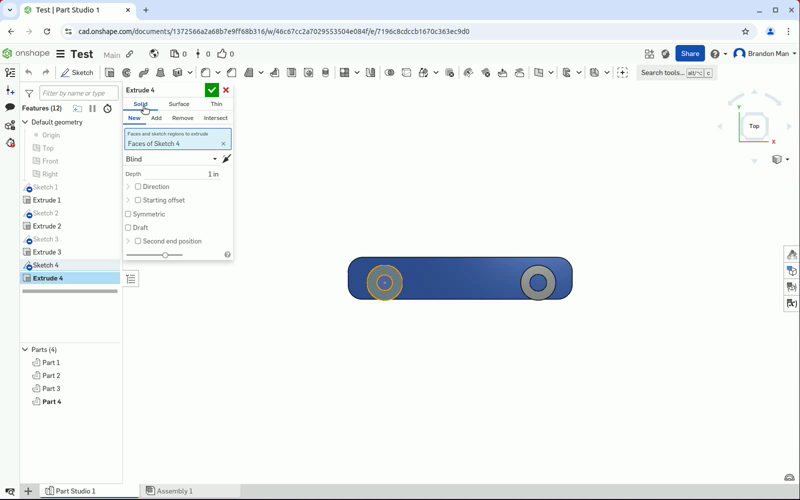
click(143, 106)
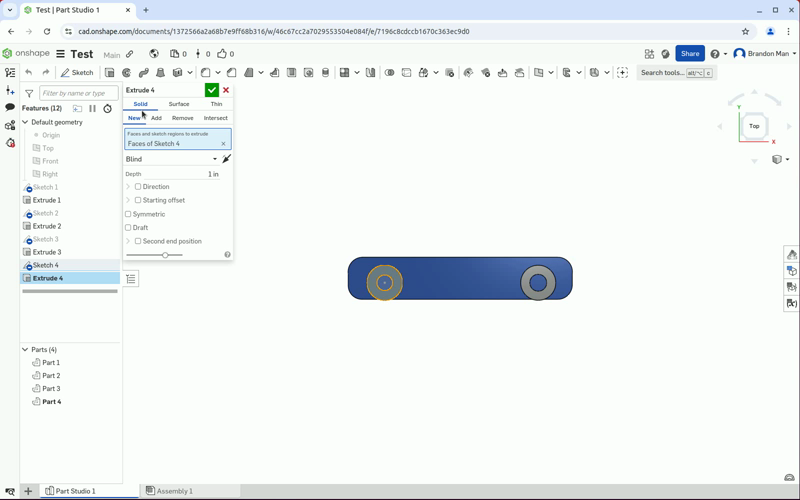
mouse_move(137, 120)
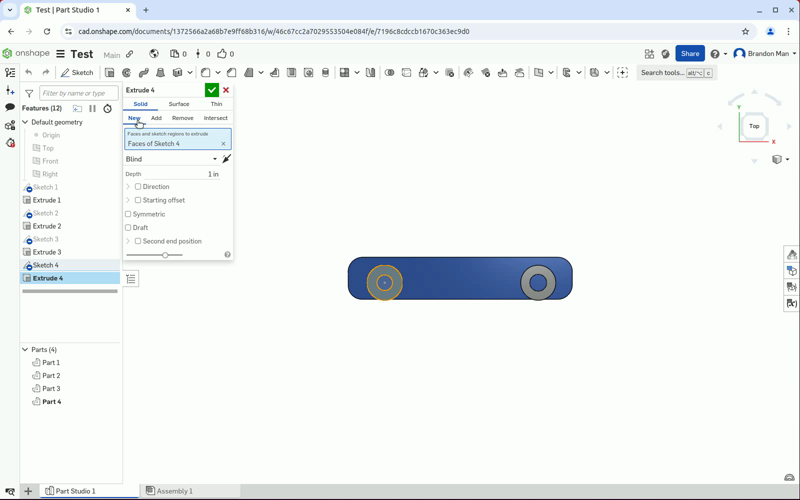
click(137, 120)
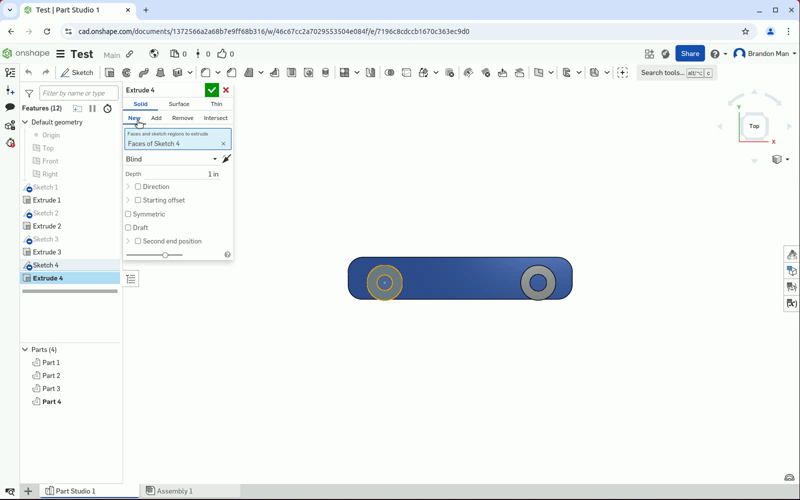
key(tab, 4)
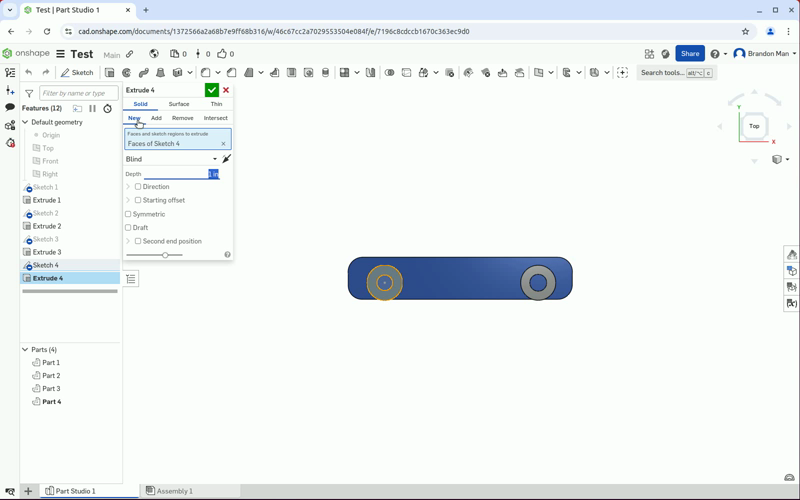
text(-2.407)
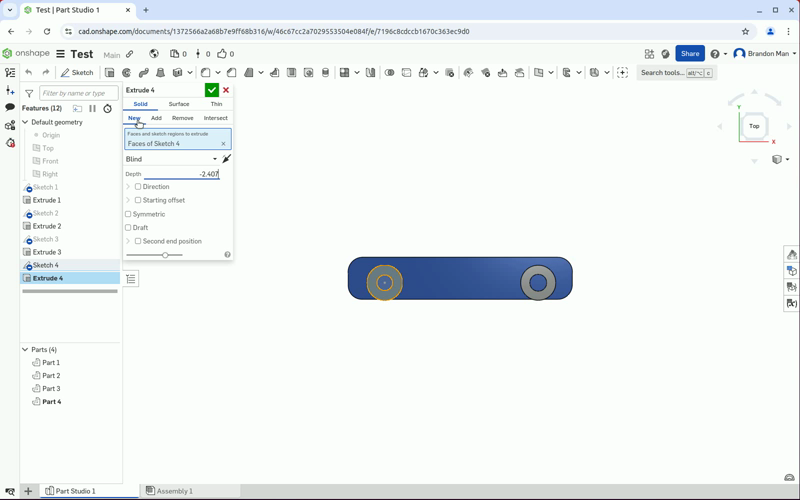
key(enter)
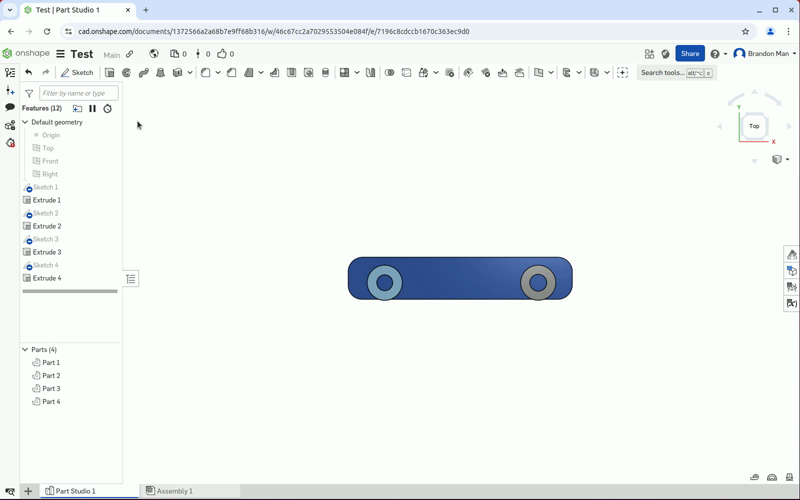
key(shift+h)
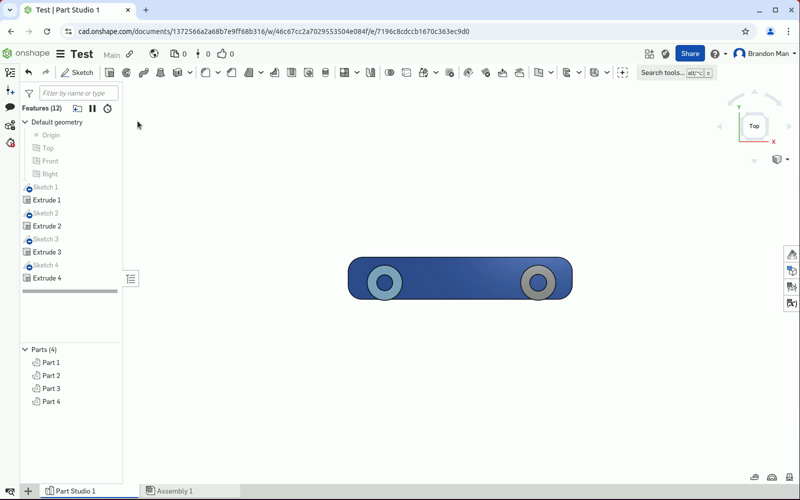
key(shift+h)
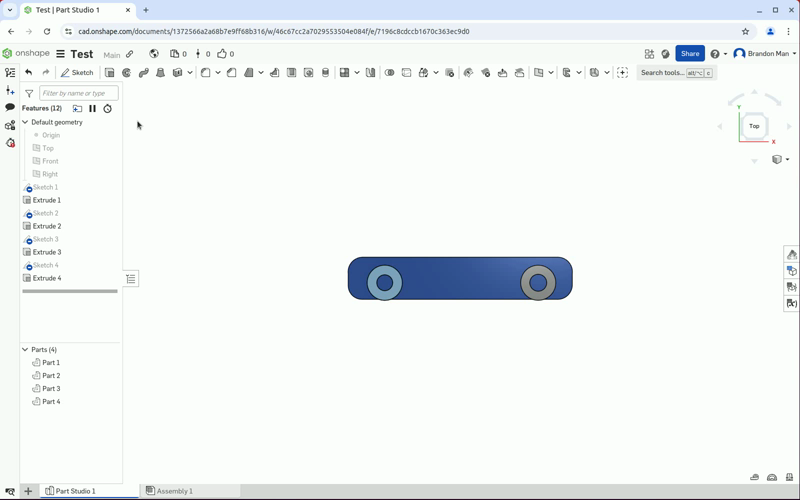
mouse_move(73, 189)
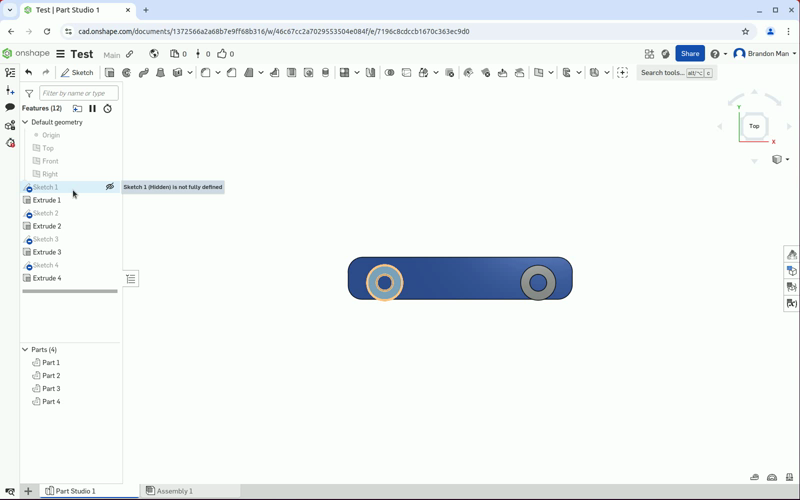
click(73, 189)
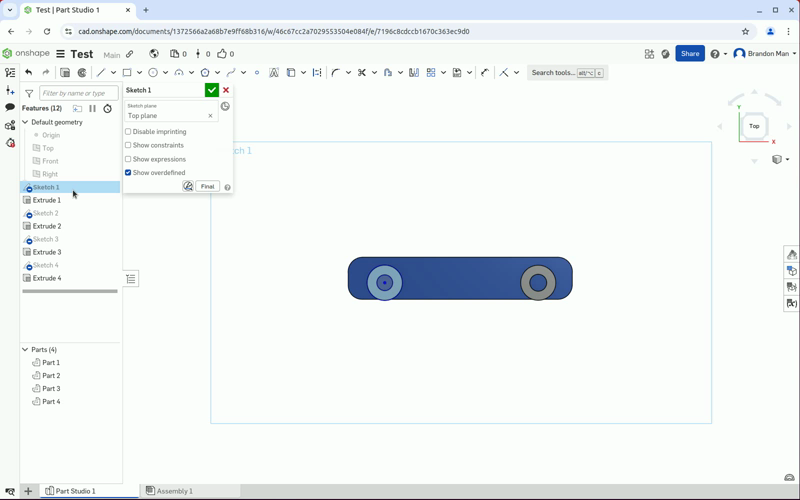
mouse_move(229, 92)
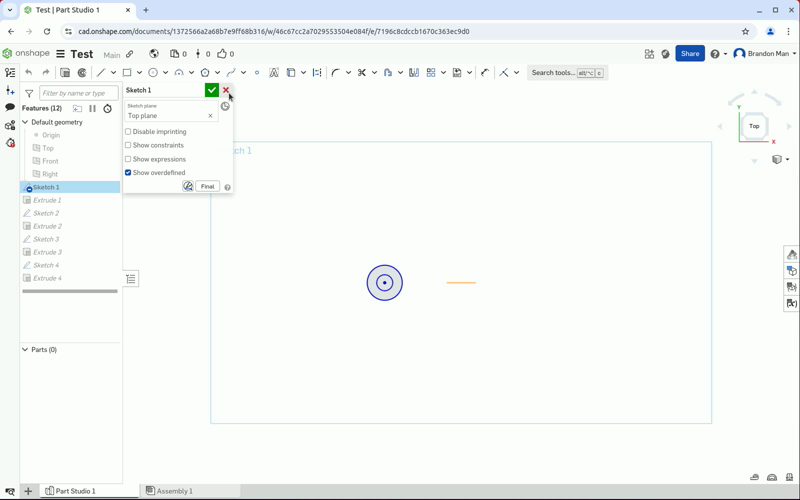
click(229, 92)
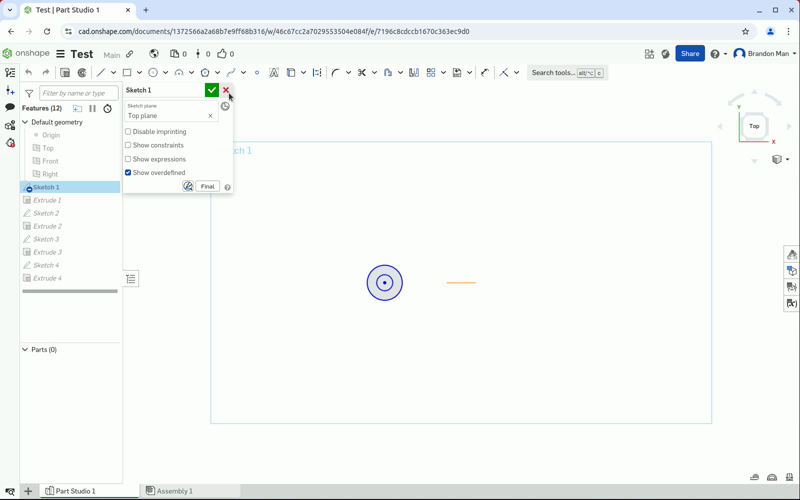
key(shift+s)
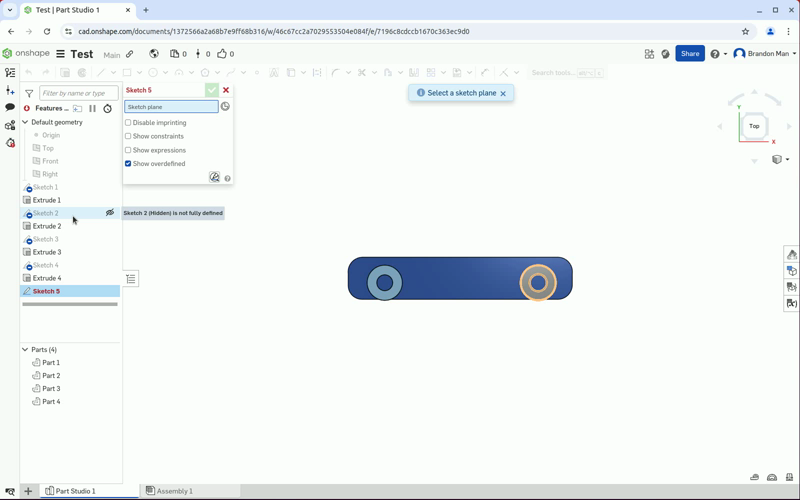
scroll(3)
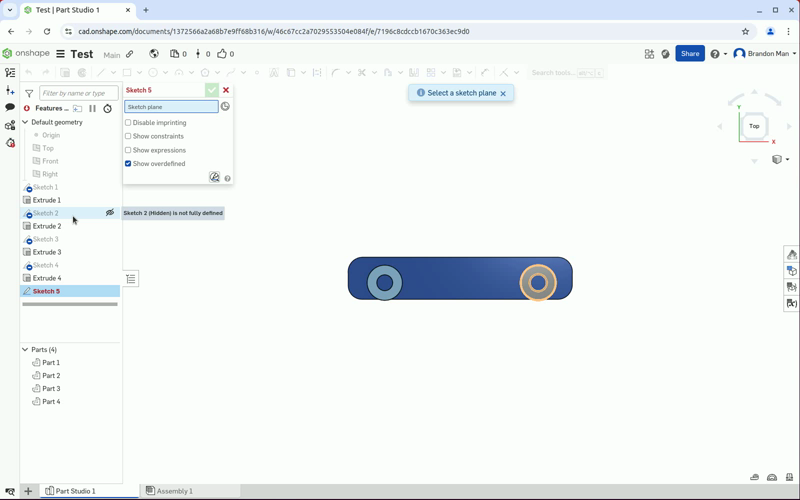
mouse_move(73, 150)
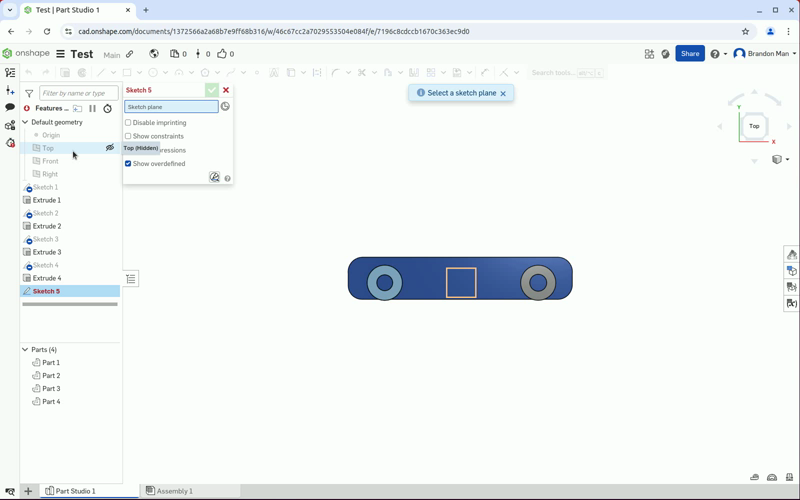
click(73, 150)
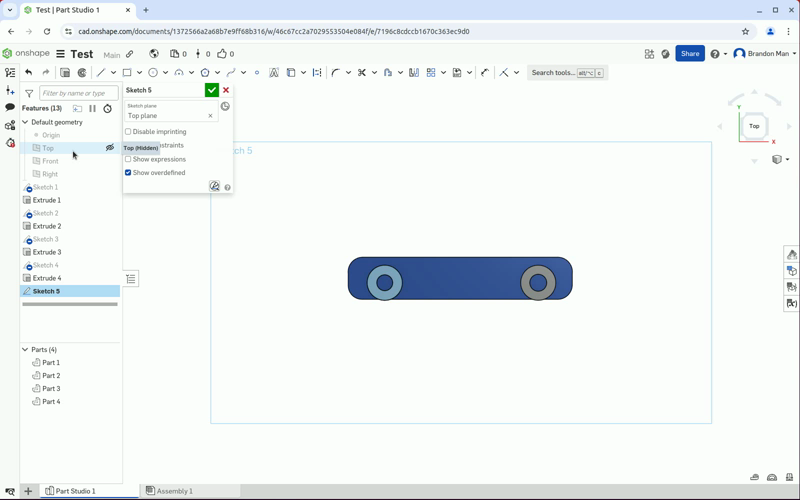
mouse_move(73, 352)
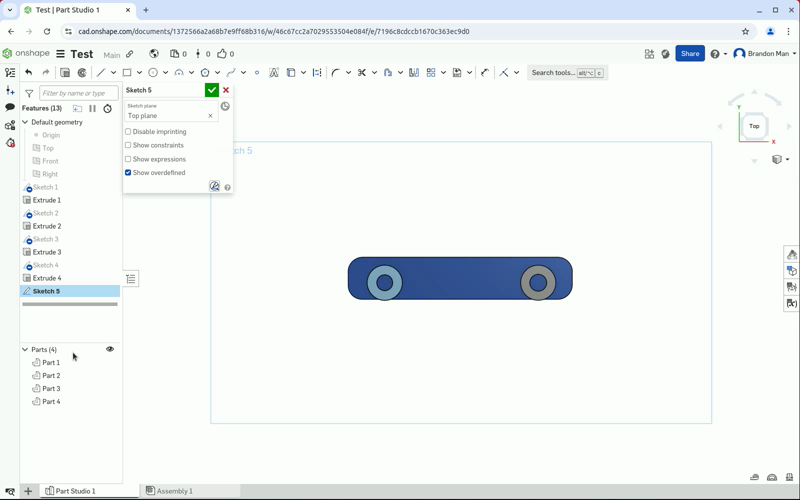
key(y)
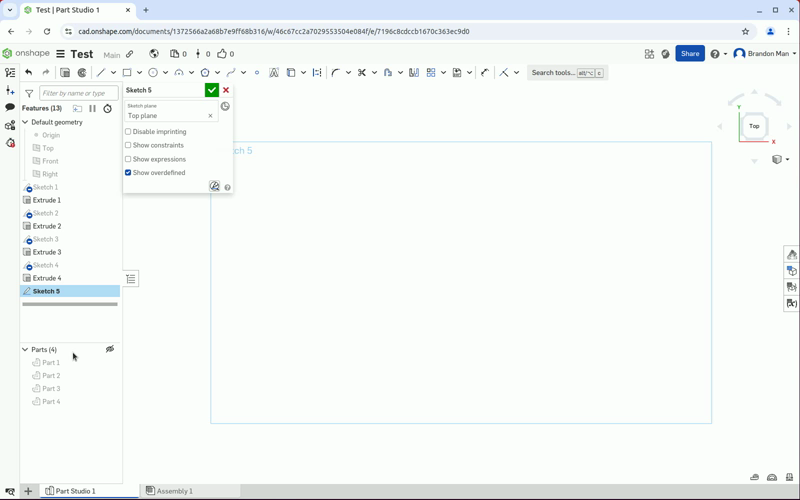
key(c)
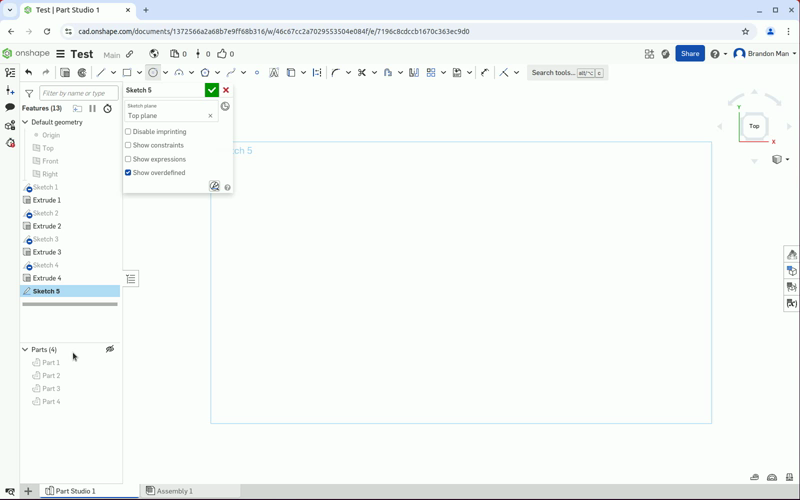
key_down(shift)
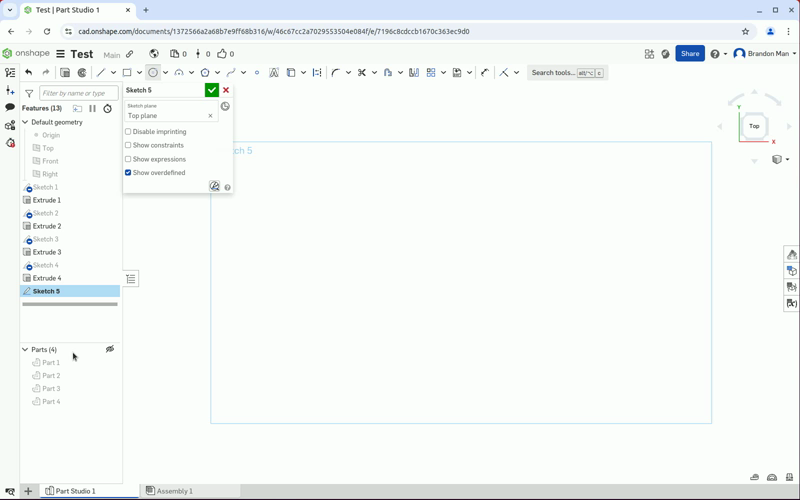
mouse_move(538, 282)
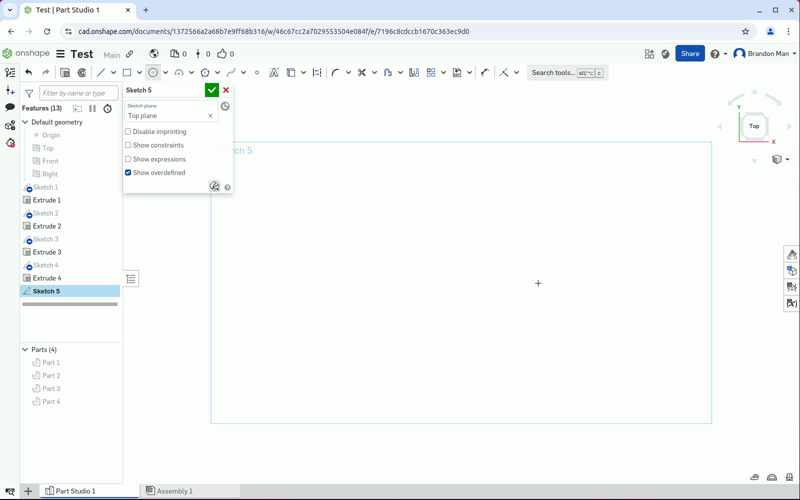
click(538, 282)
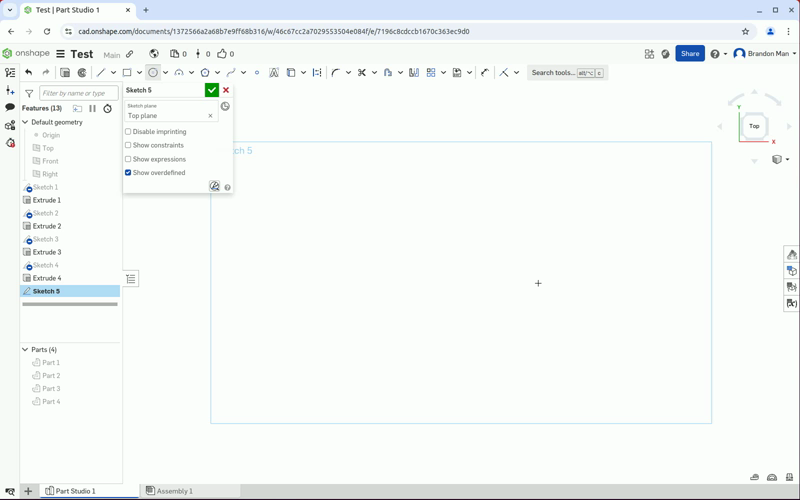
key_up(shift)
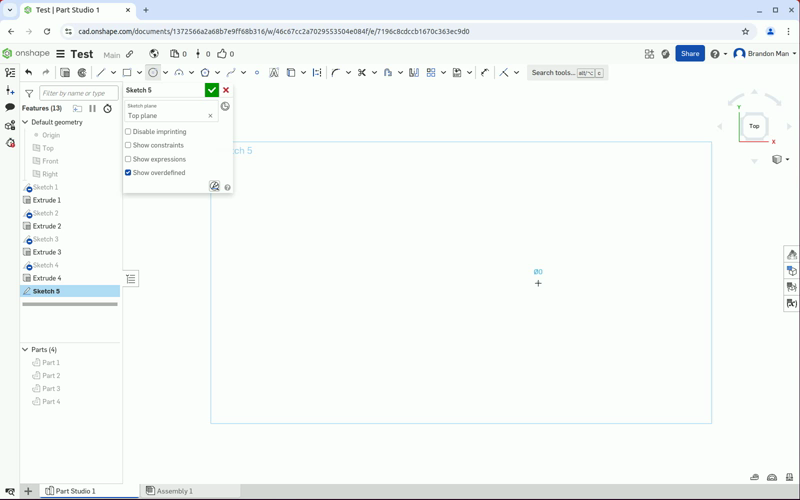
mouse_move(555, 282)
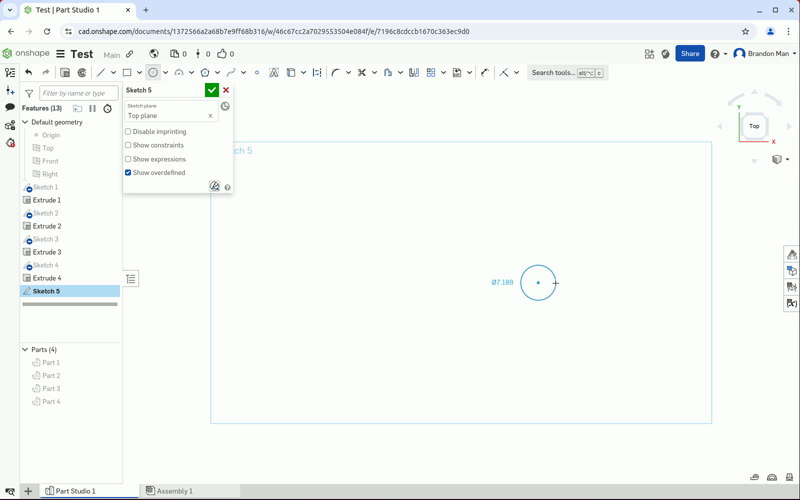
click(555, 282)
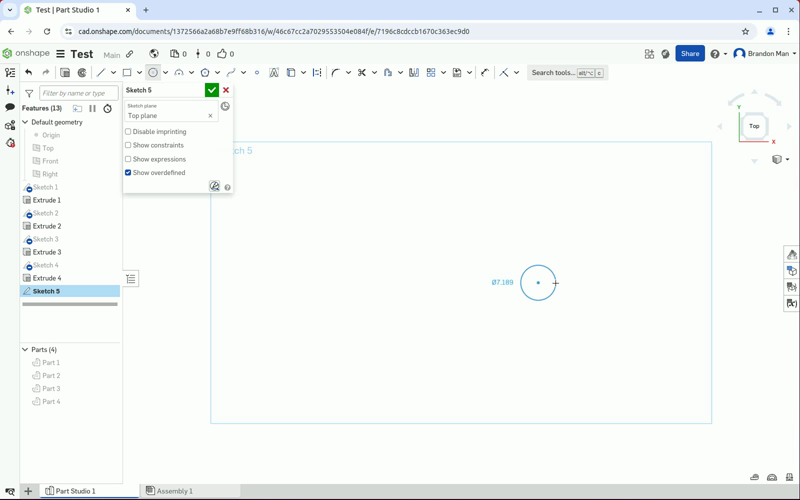
key(esc)
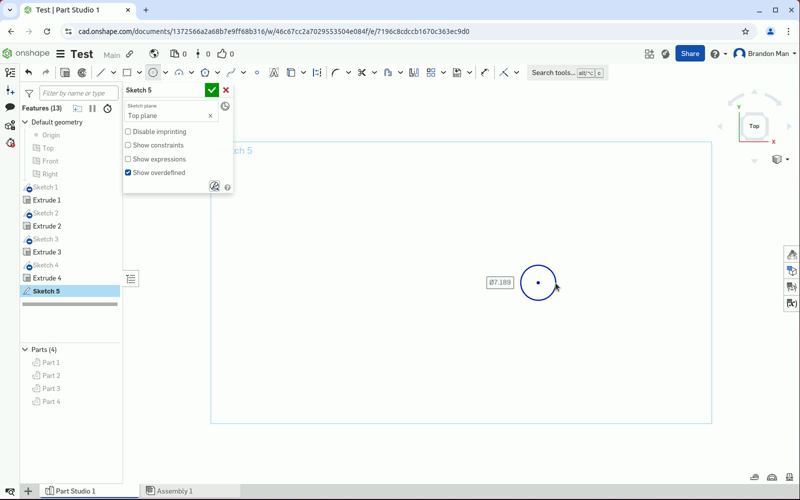
key(c)
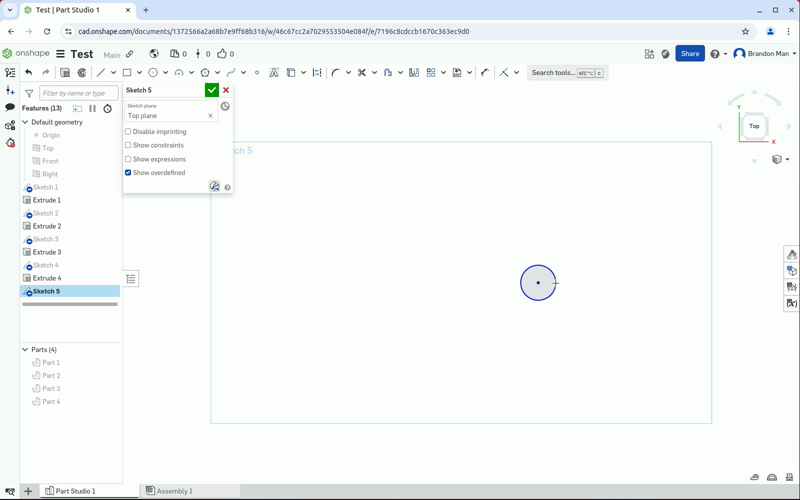
key_down(shift)
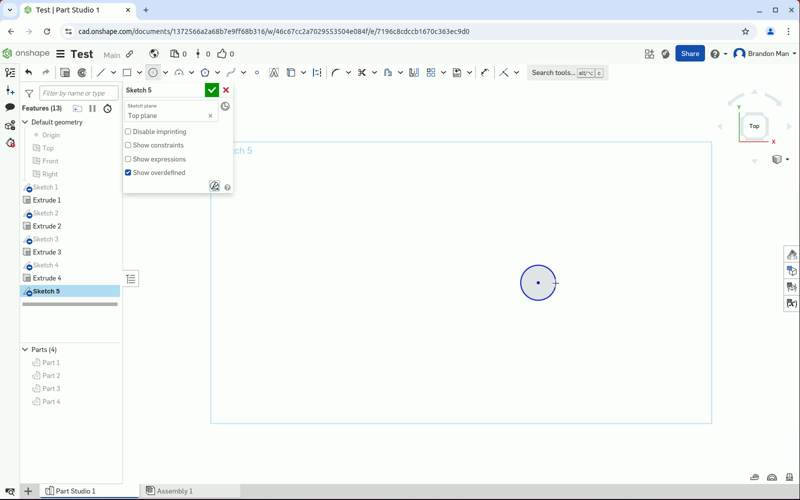
mouse_move(538, 282)
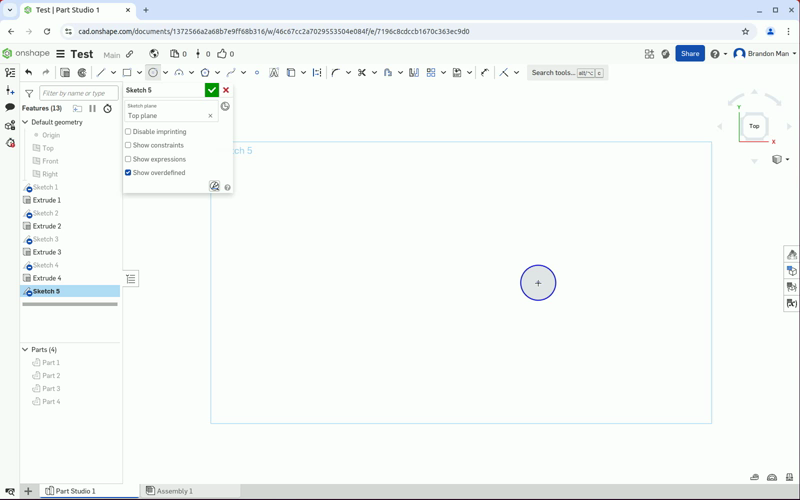
click(538, 282)
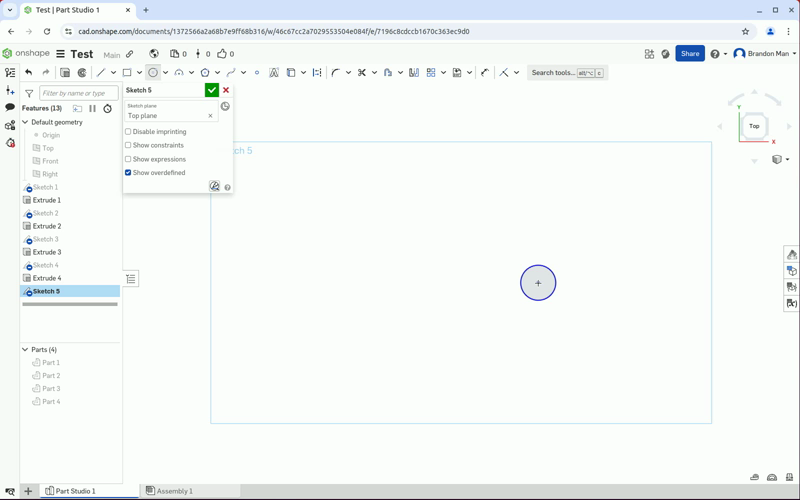
key_up(shift)
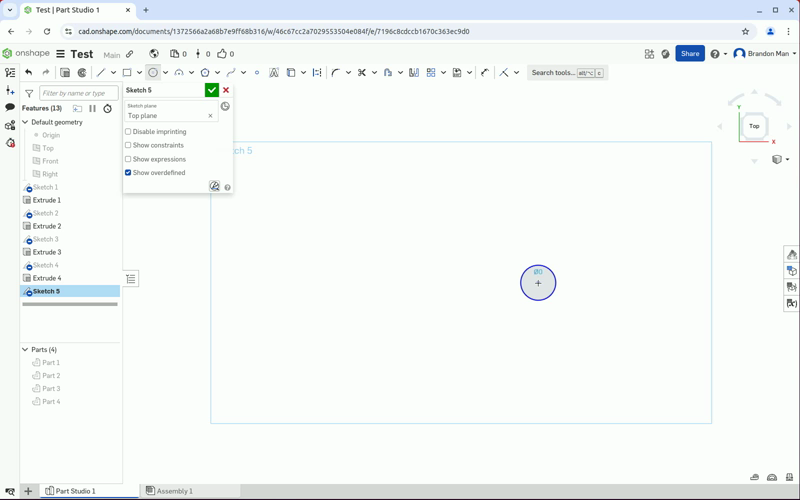
mouse_move(546, 282)
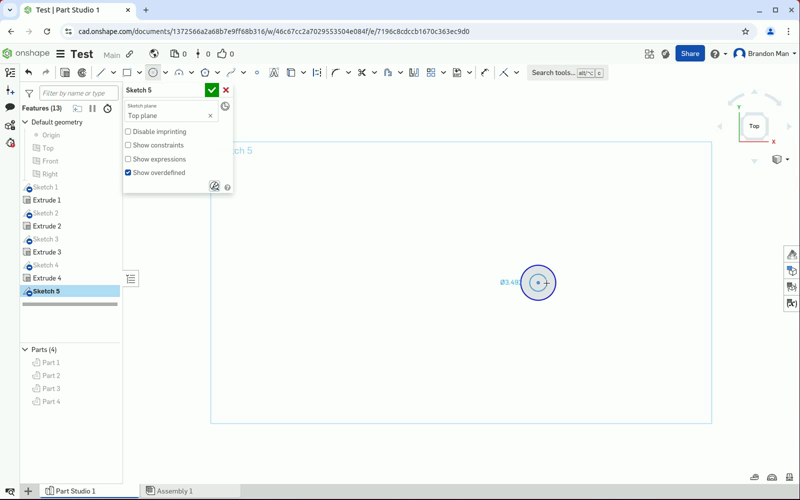
click(546, 282)
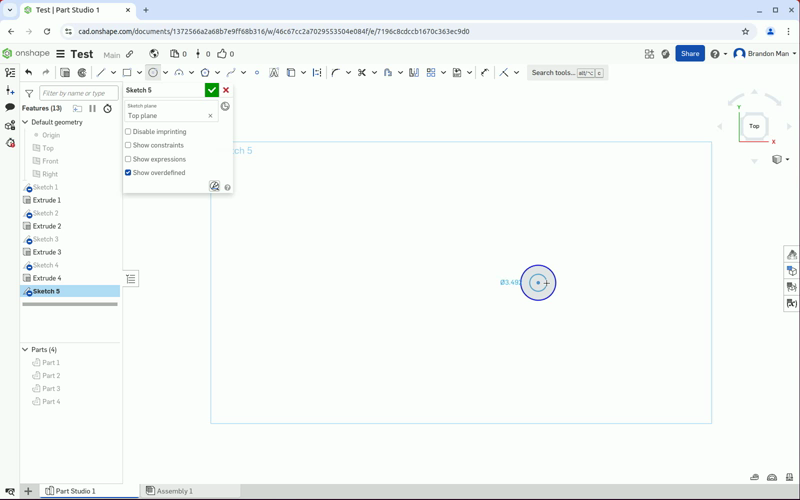
key(esc)
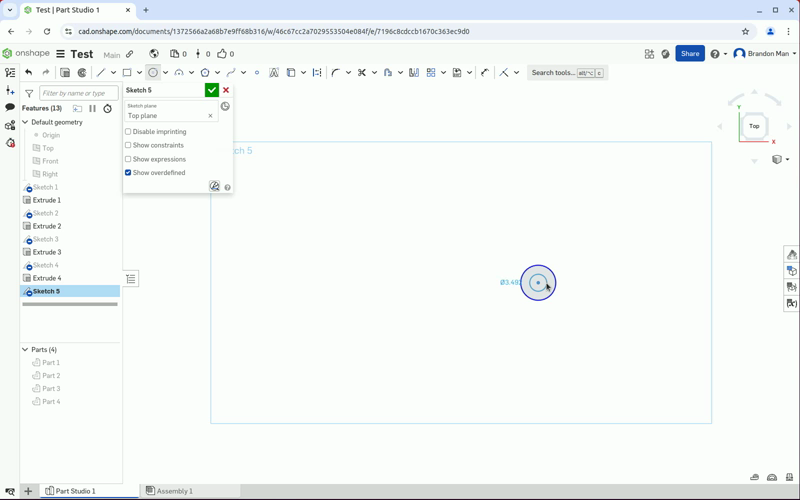
mouse_move(535, 295)
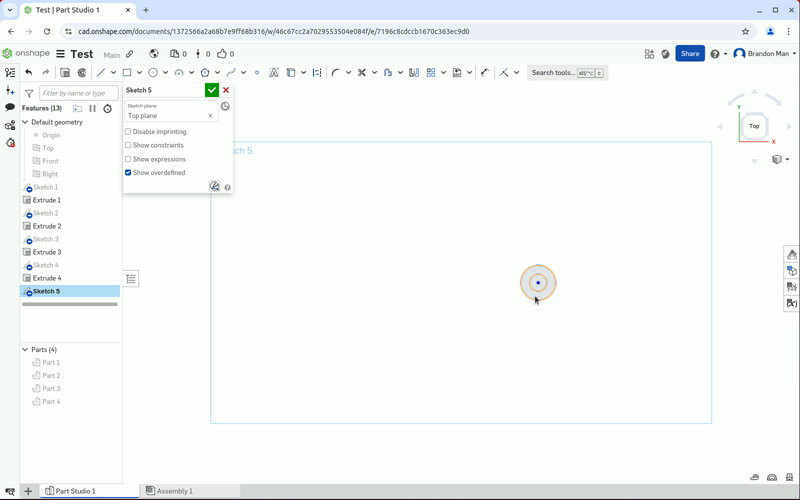
scroll(6)
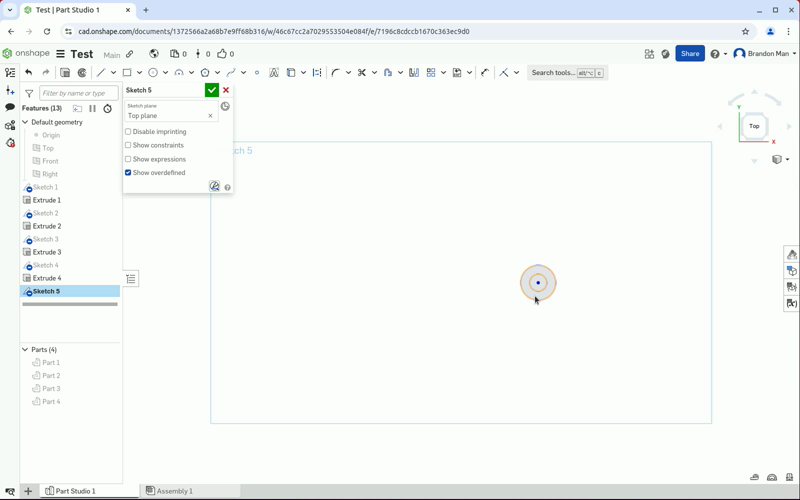
scroll(6)
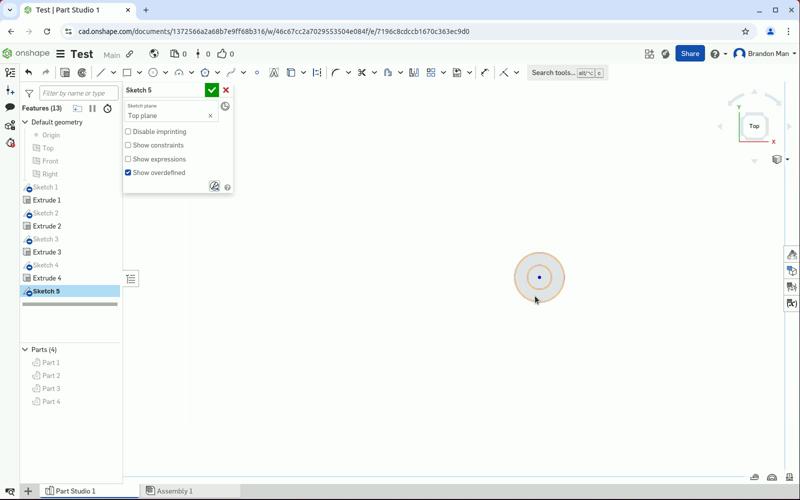
scroll(6)
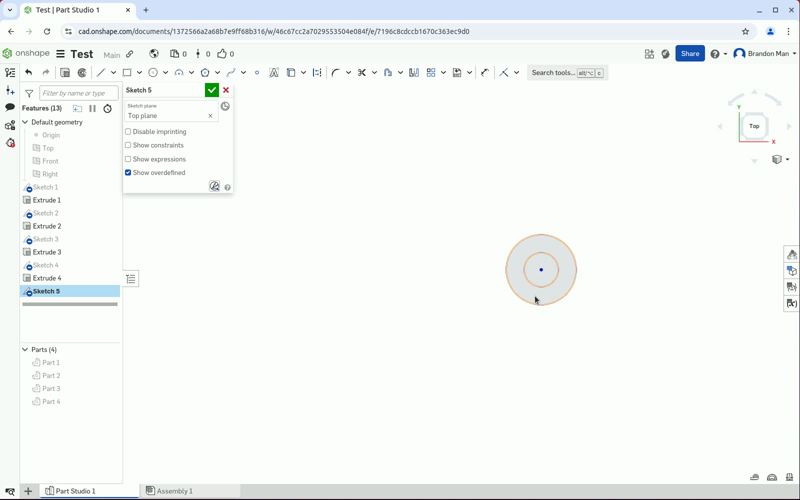
scroll(6)
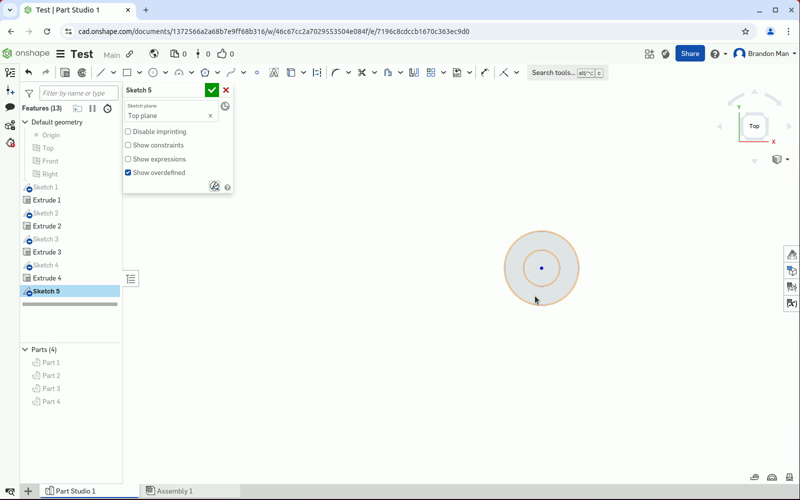
scroll(6)
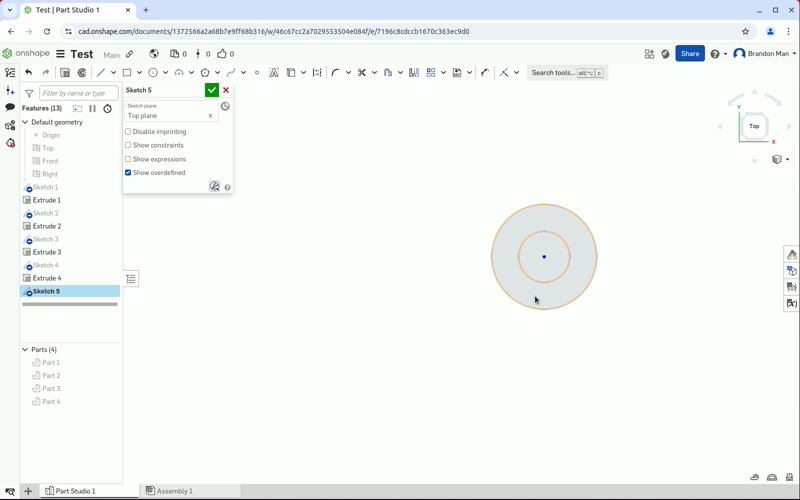
scroll(6)
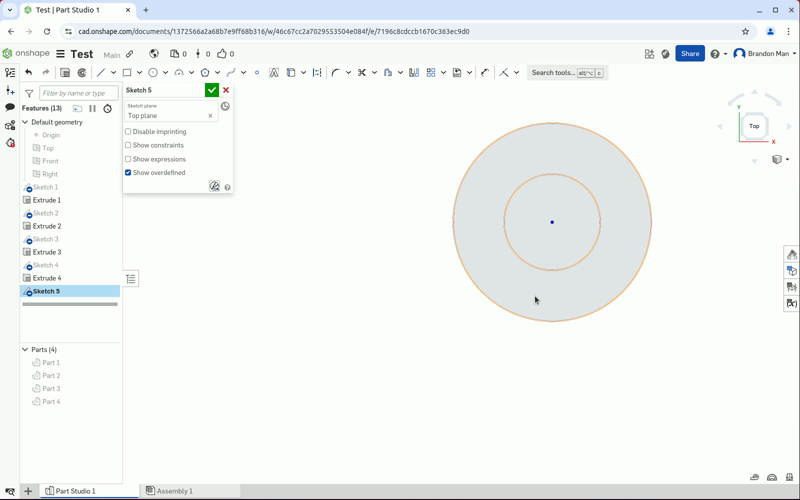
scroll(6)
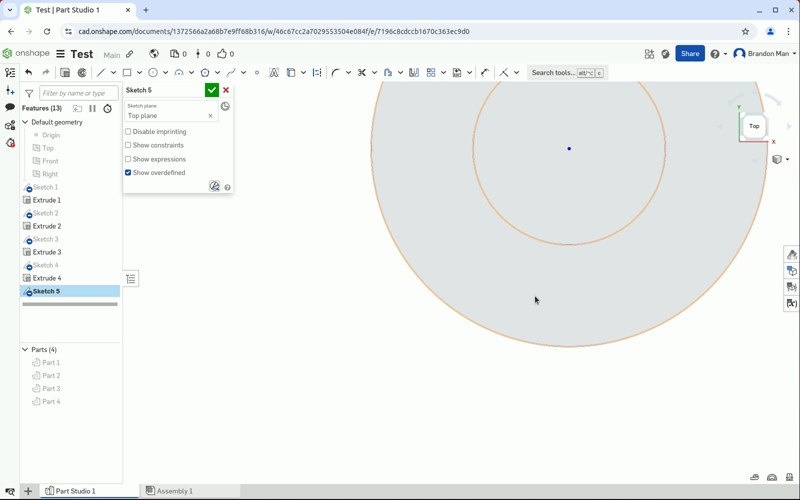
click(535, 295)
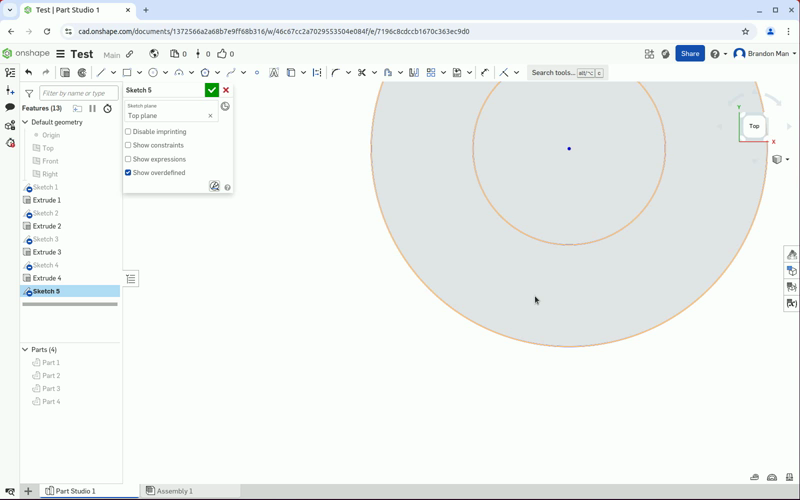
scroll(-6)
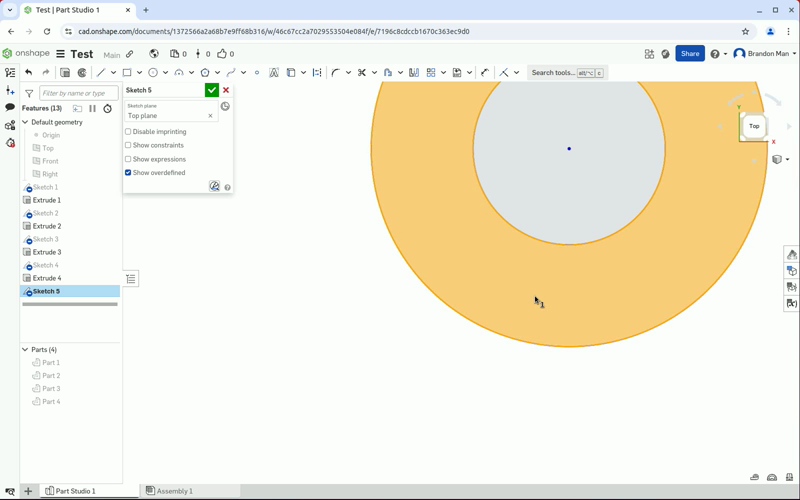
scroll(-6)
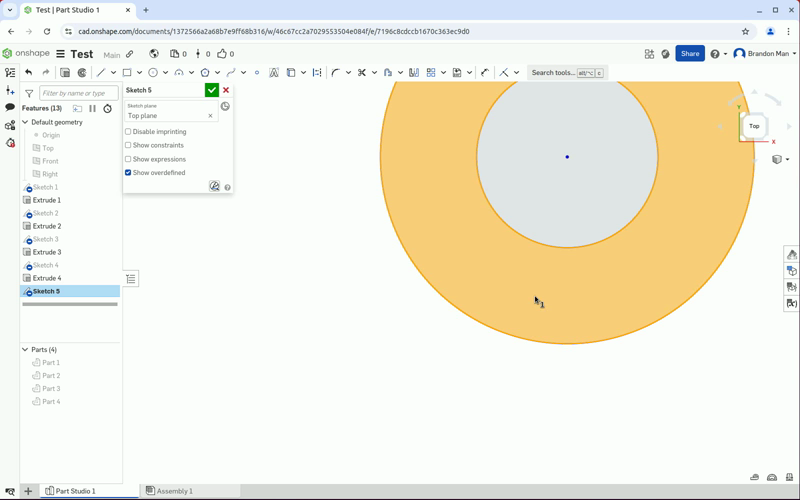
scroll(-6)
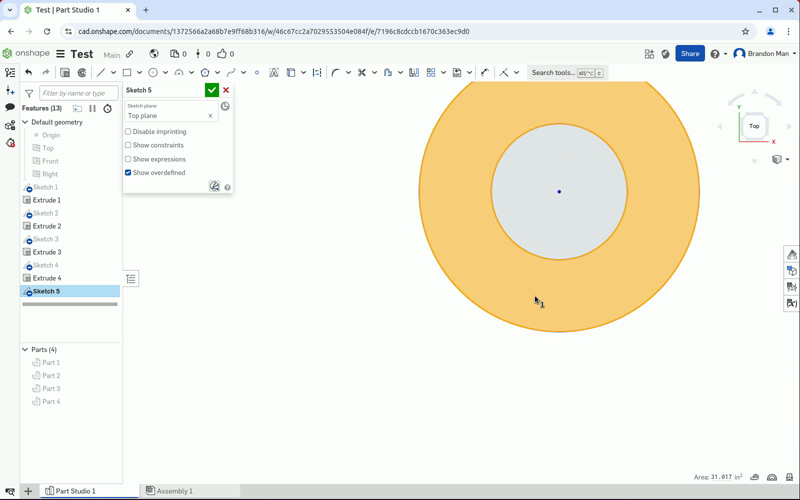
scroll(-6)
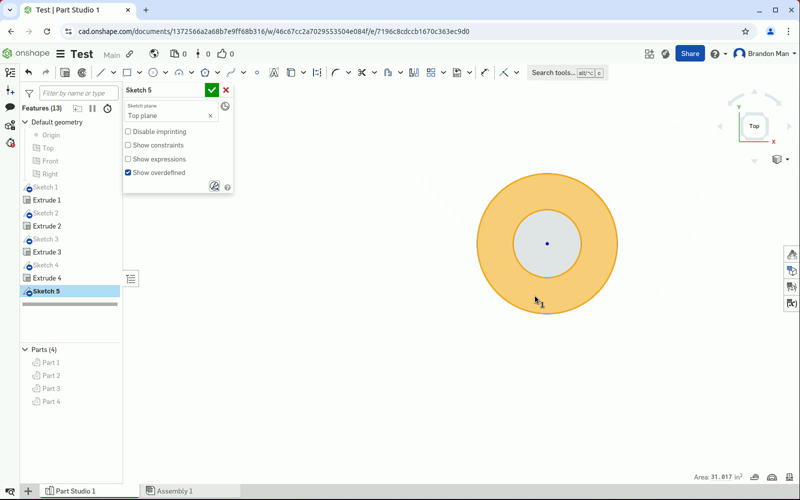
scroll(-6)
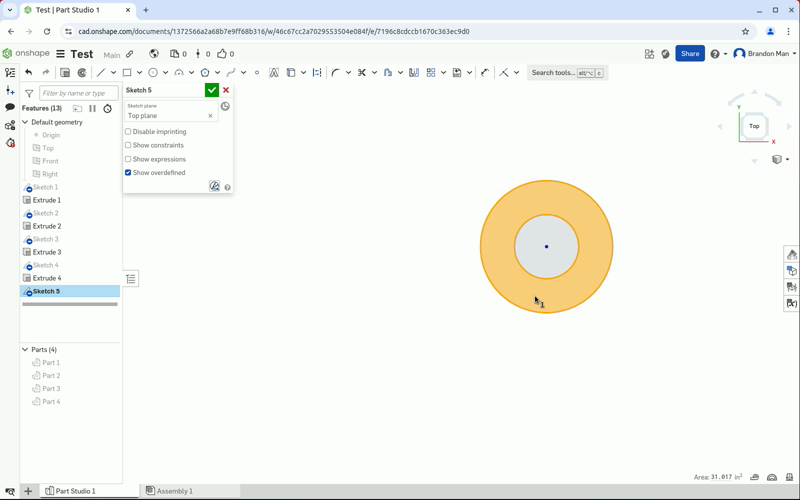
scroll(-6)
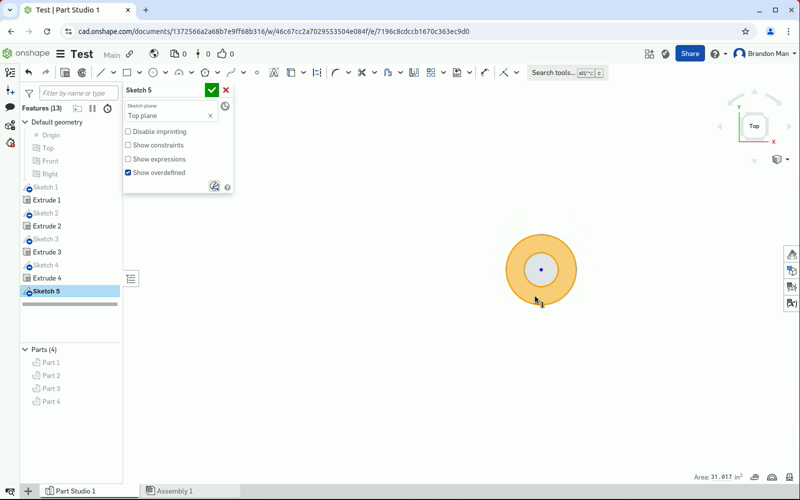
scroll(-6)
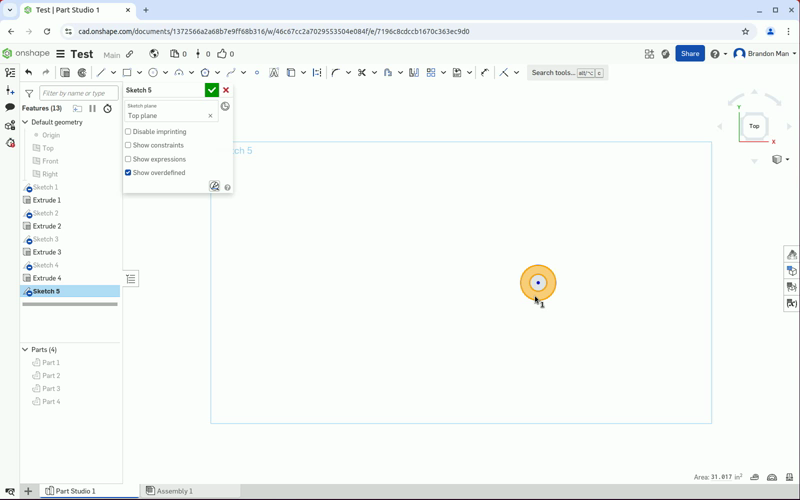
mouse_move(73, 352)
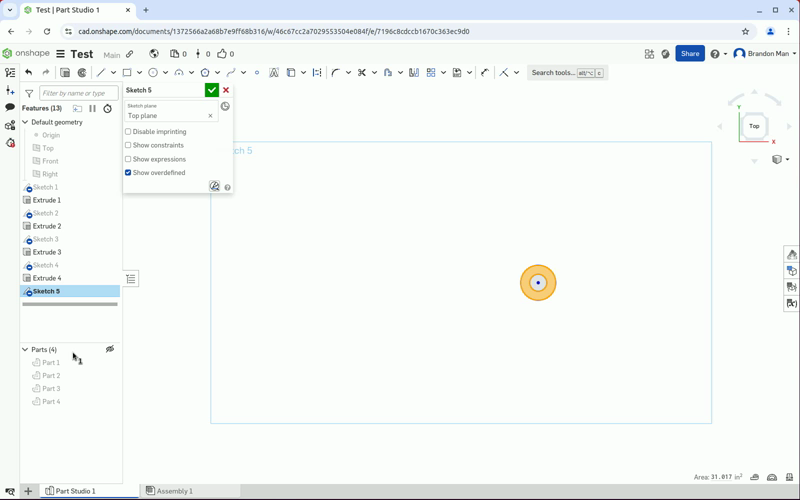
key(shift+y)
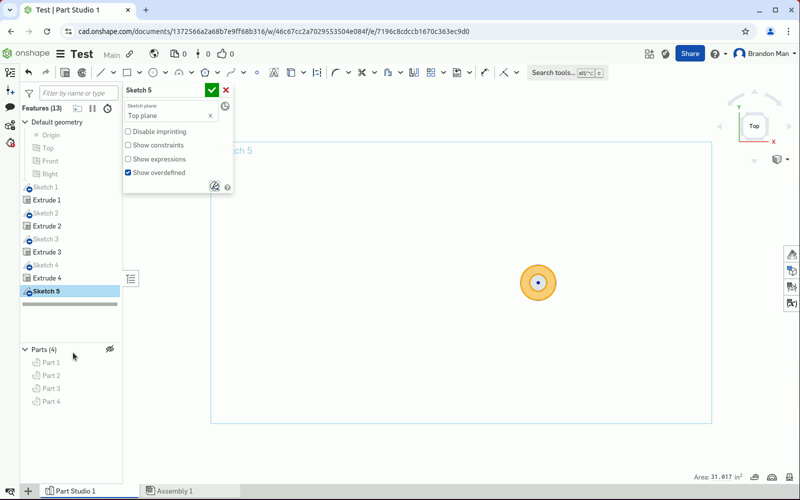
key(shift+e)
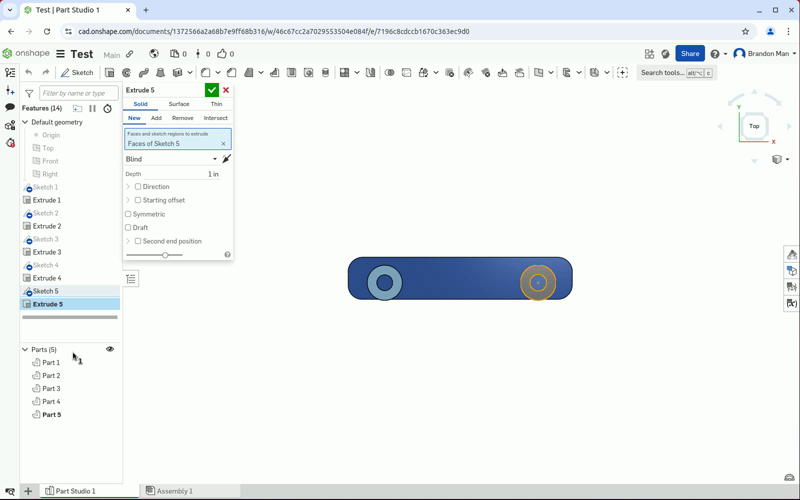
mouse_move(143, 106)
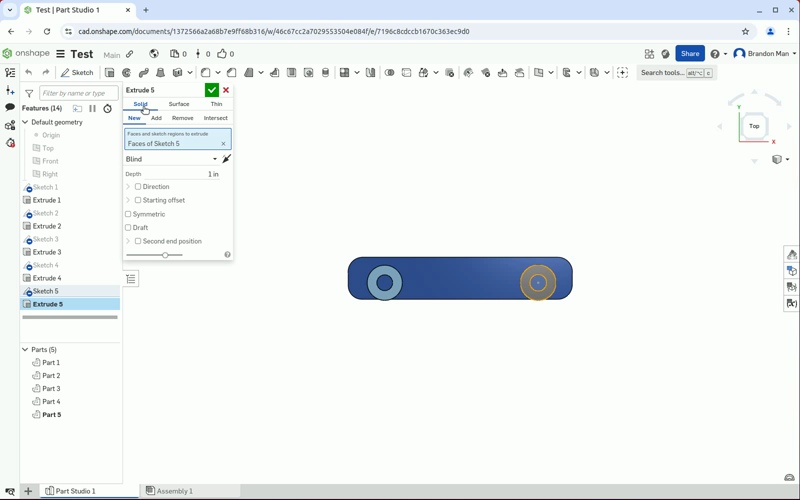
click(143, 106)
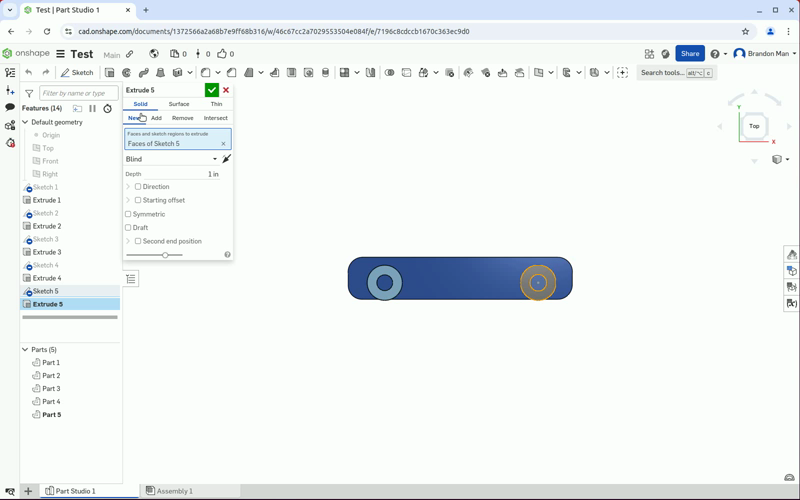
mouse_move(137, 120)
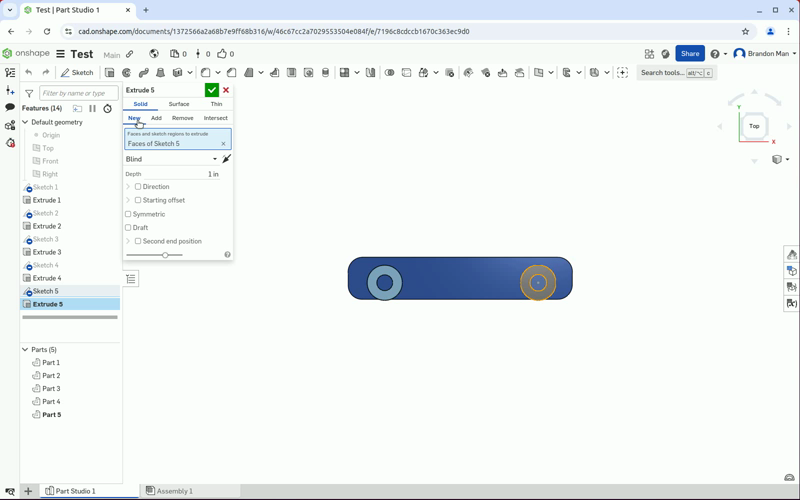
click(137, 120)
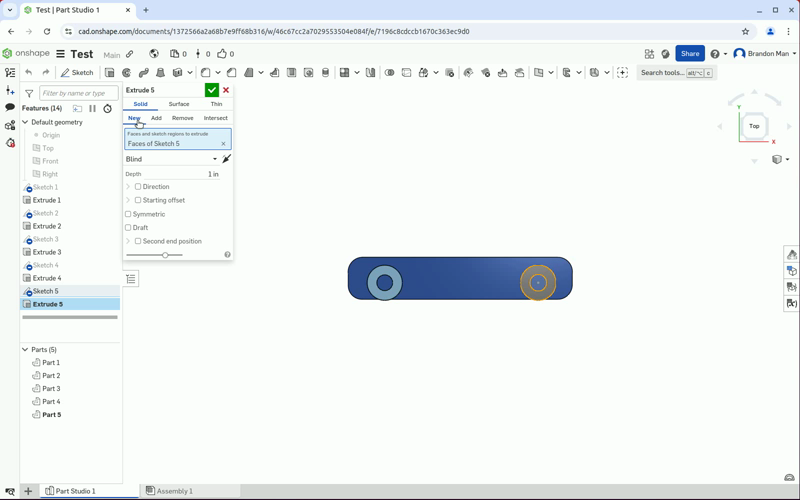
key(tab, 4)
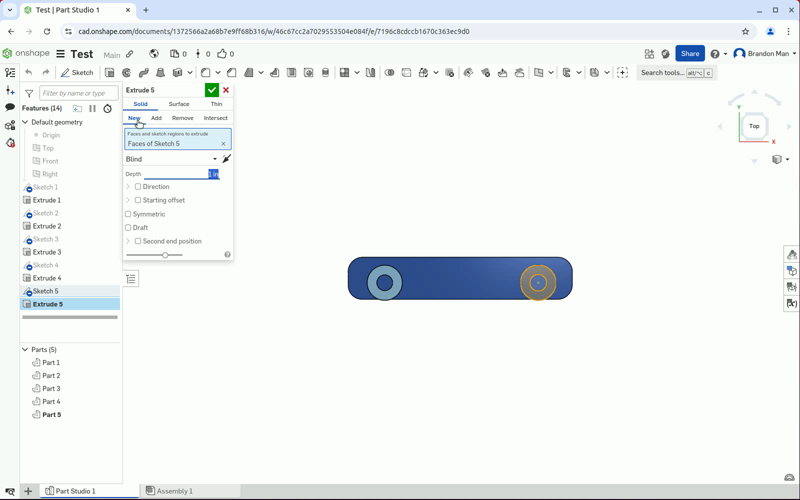
text(-2.407)
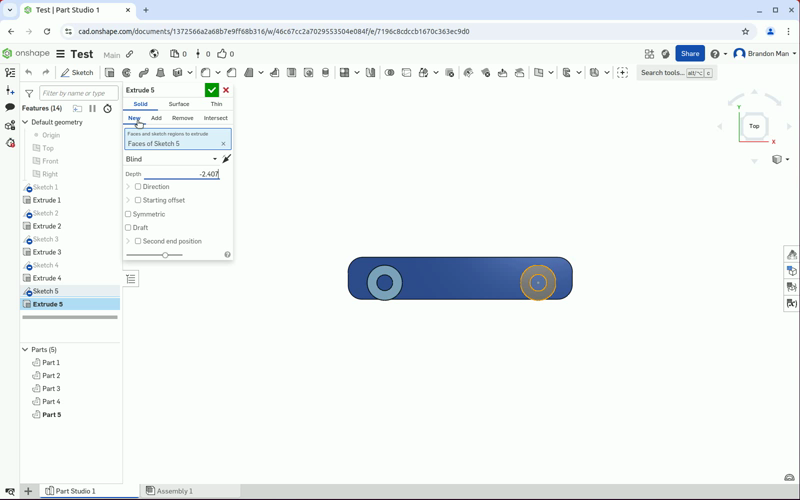
key(enter)
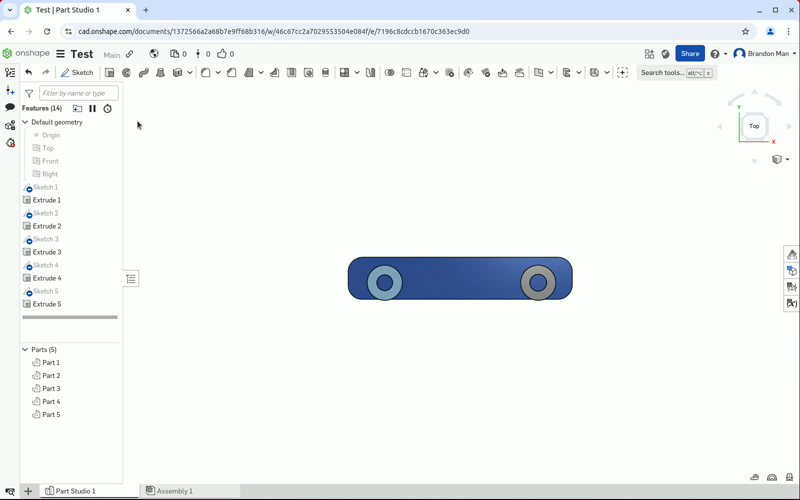
key(shift+h)
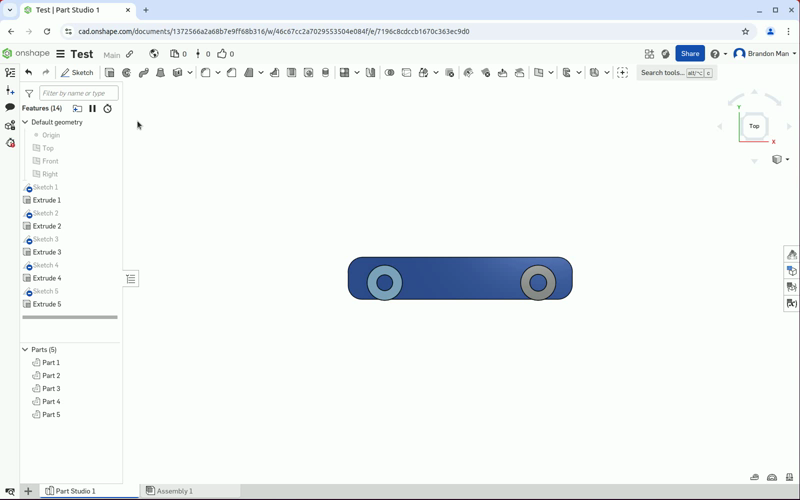
key(shift+h)
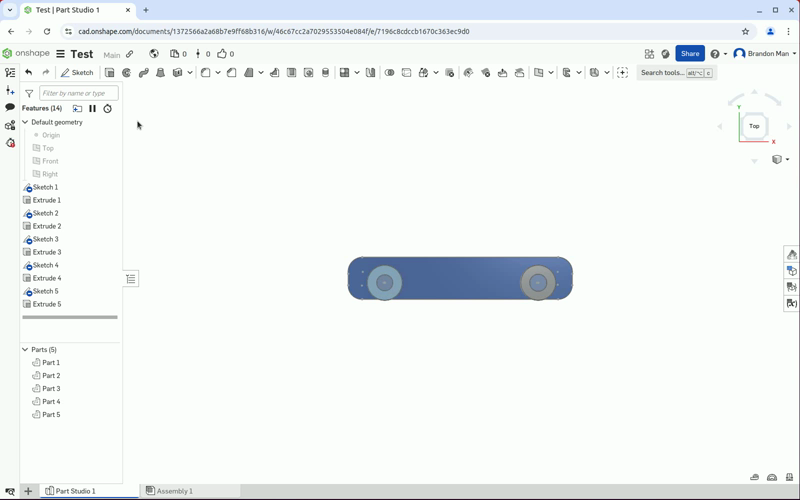
key(shift+7)
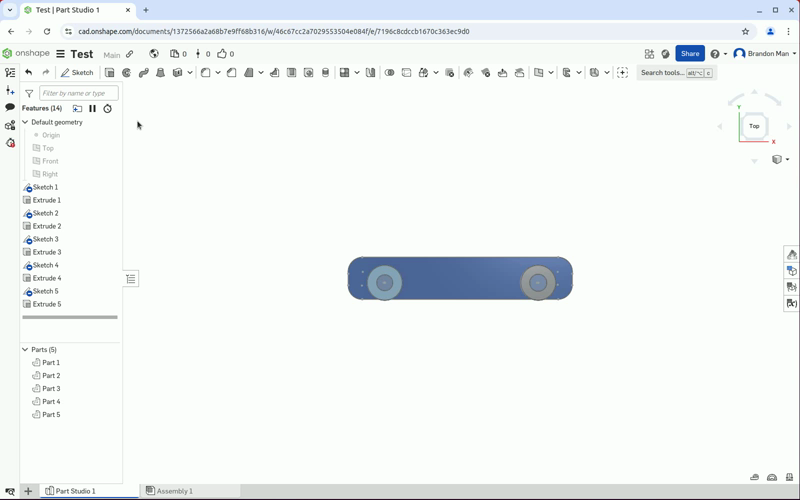
key(up, 3)
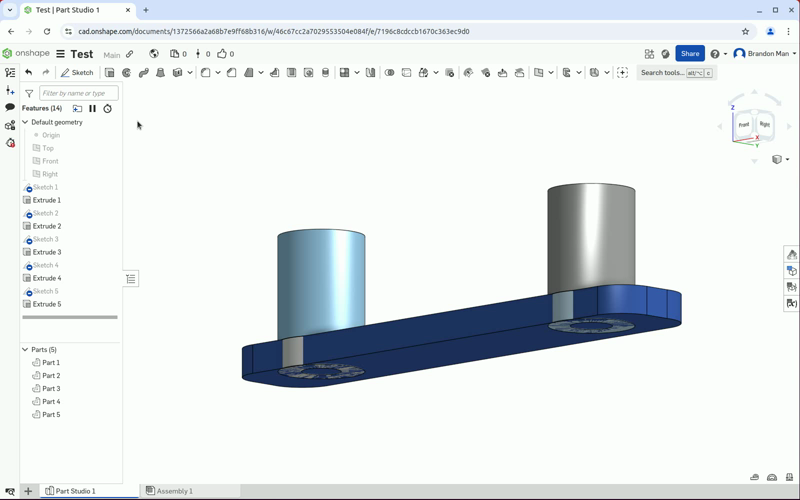
key(left, 3)
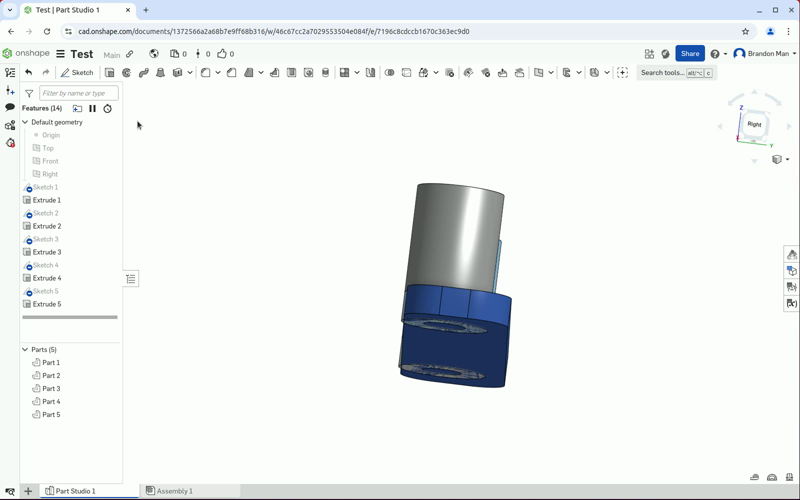
key(right, 3)
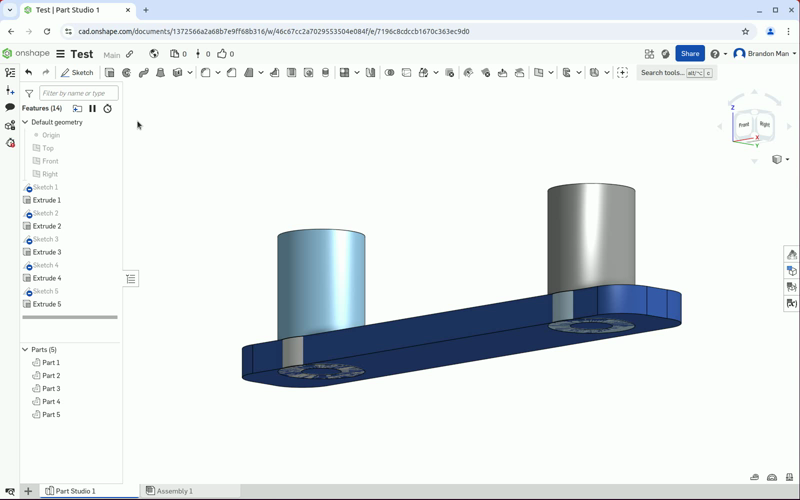
key(down, 3)
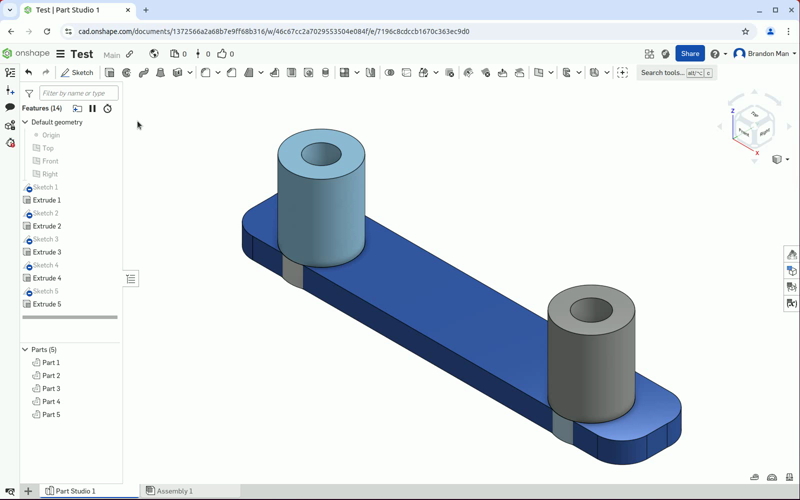
mouse_move(73, 189)
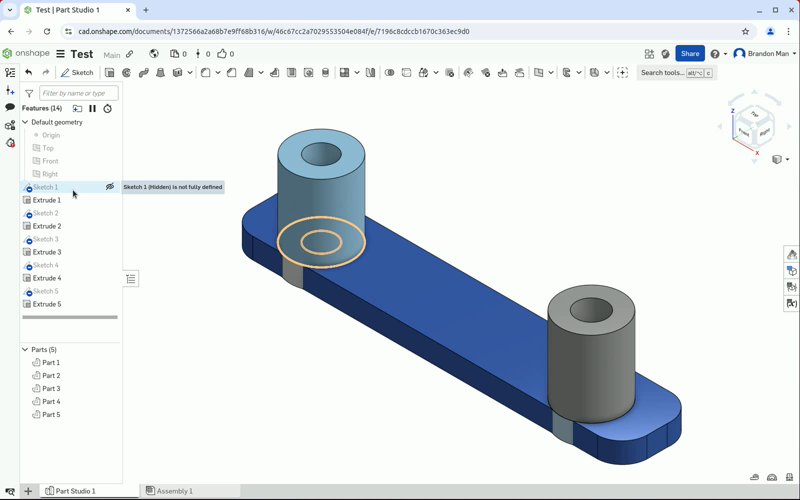
click(73, 189)